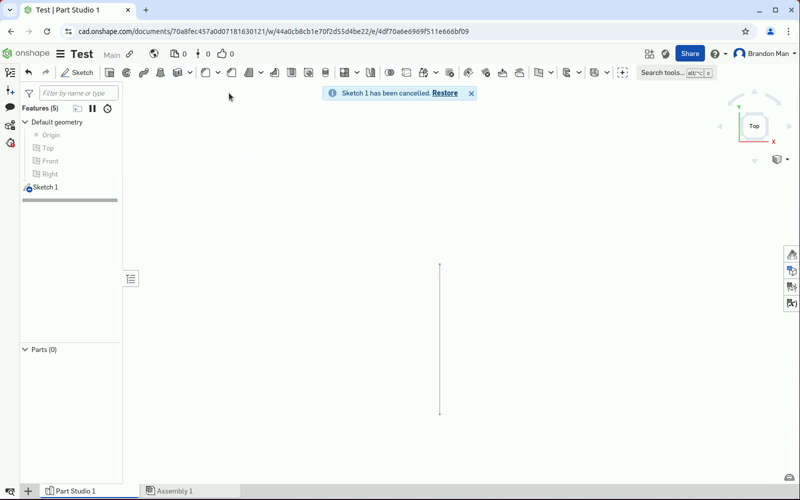
key(shift+h)
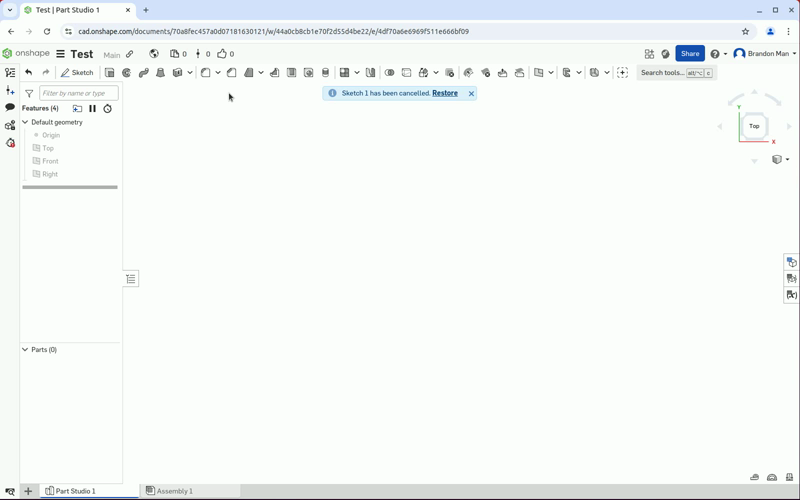
mouse_move(73, 352)
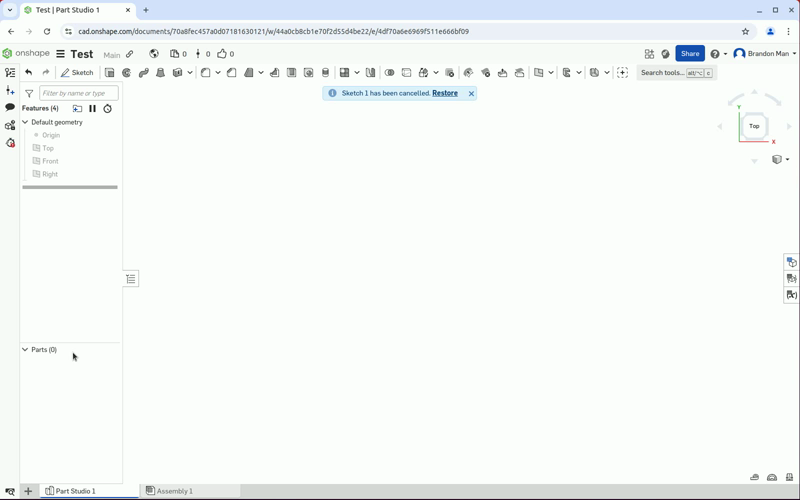
key(y)
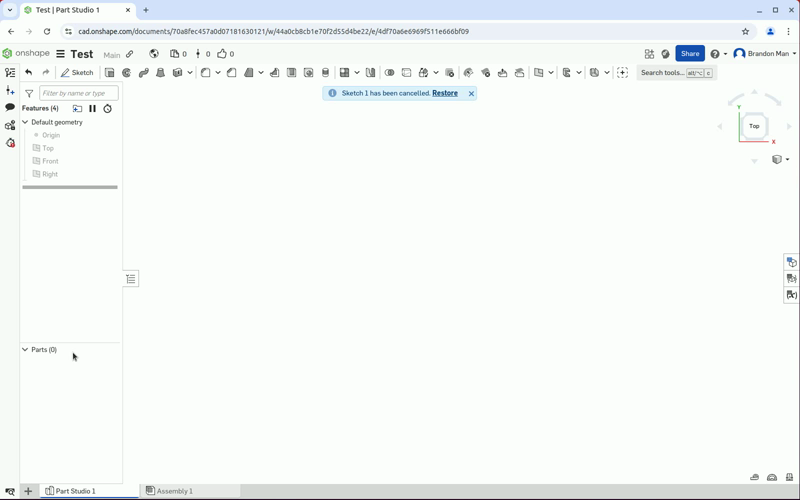
key(shift+p)
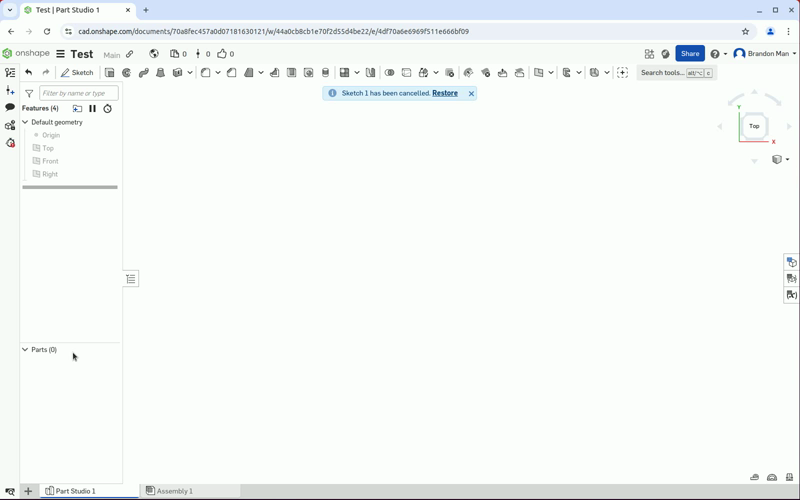
key(space)
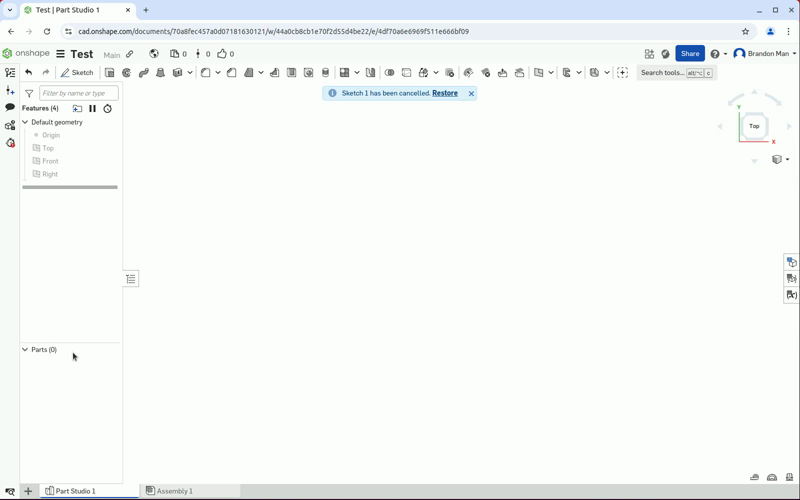
key_down(shift)
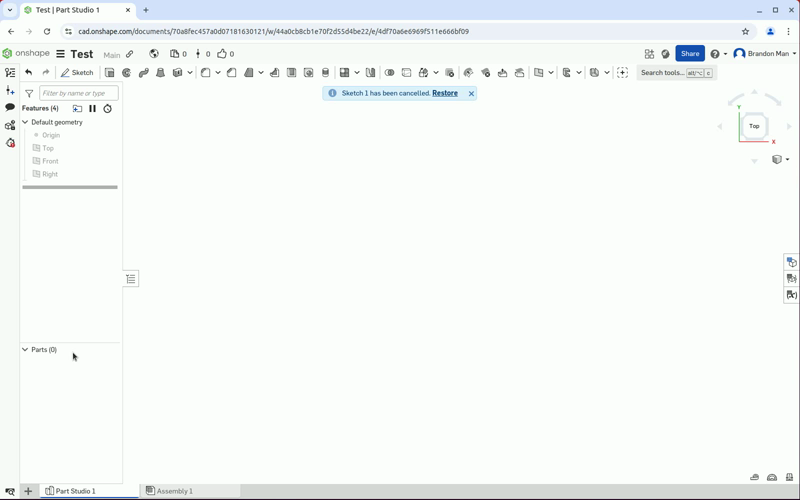
key(up)
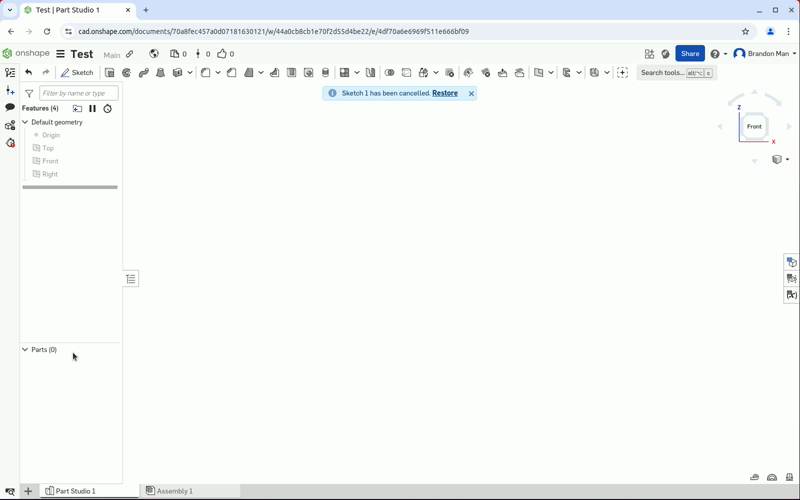
key_up(shift)
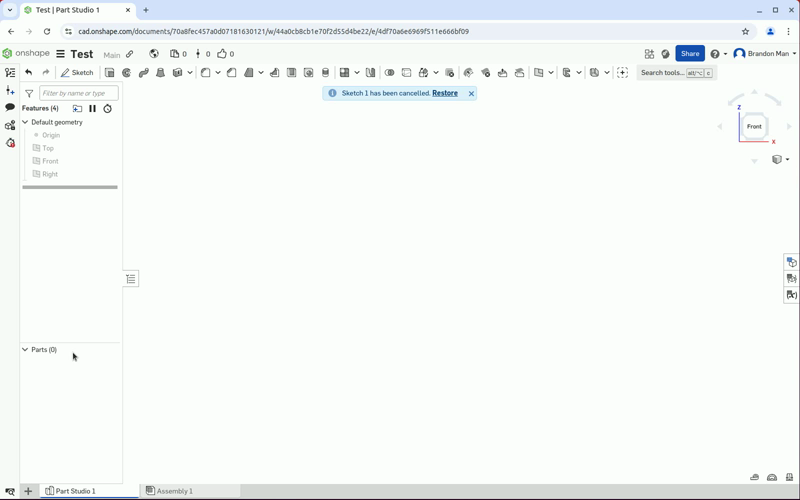
mouse_move(73, 352)
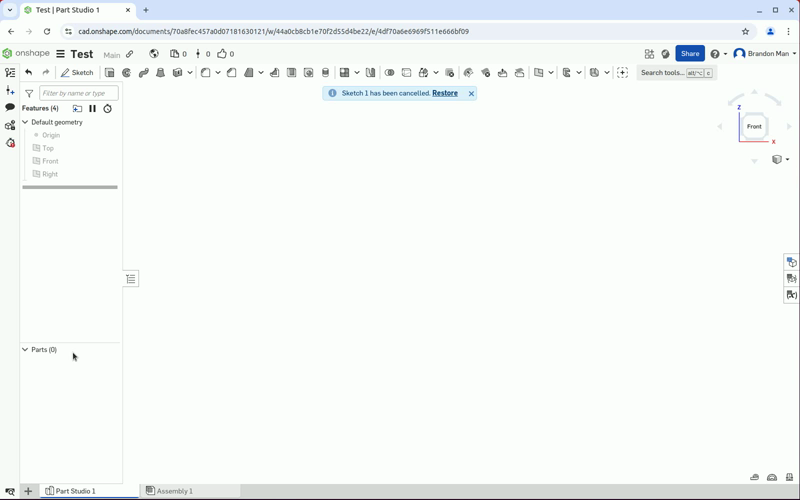
key(shift+y)
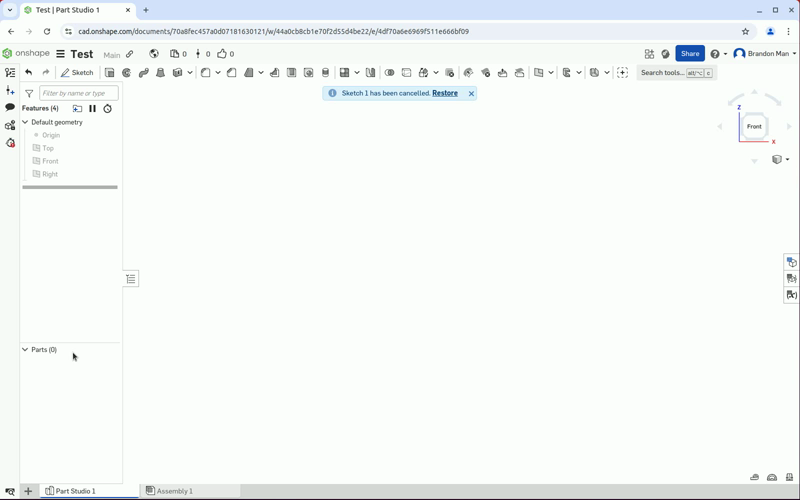
key(shift+s)
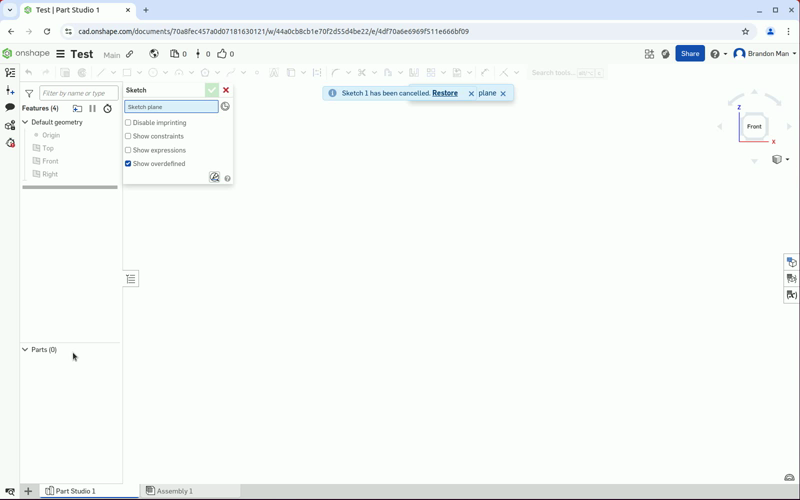
mouse_move(73, 163)
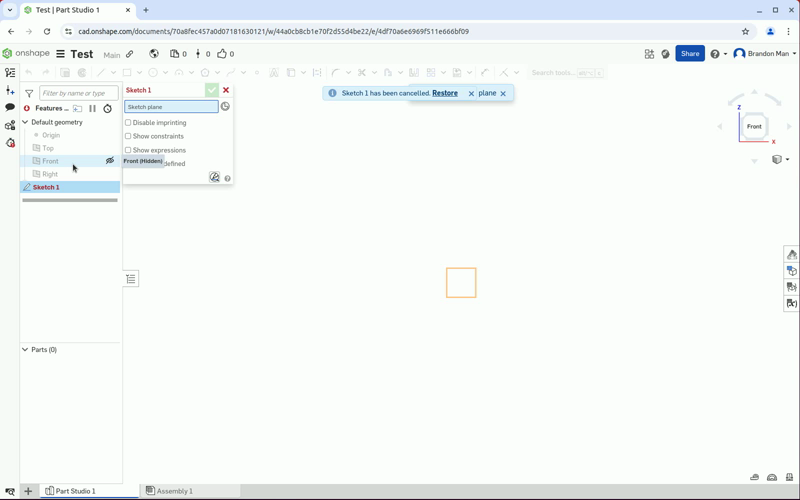
click(73, 163)
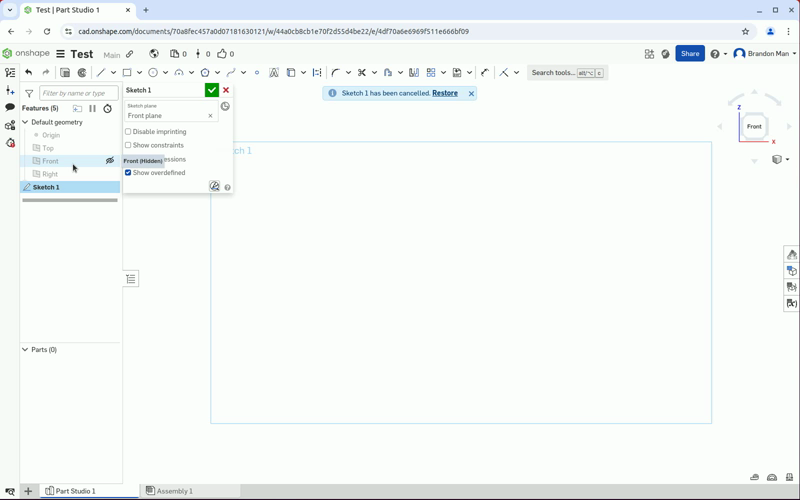
mouse_move(73, 352)
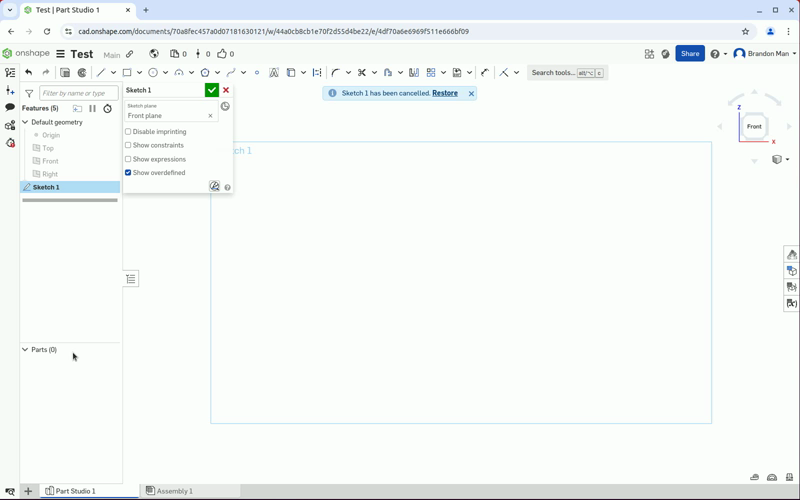
key(y)
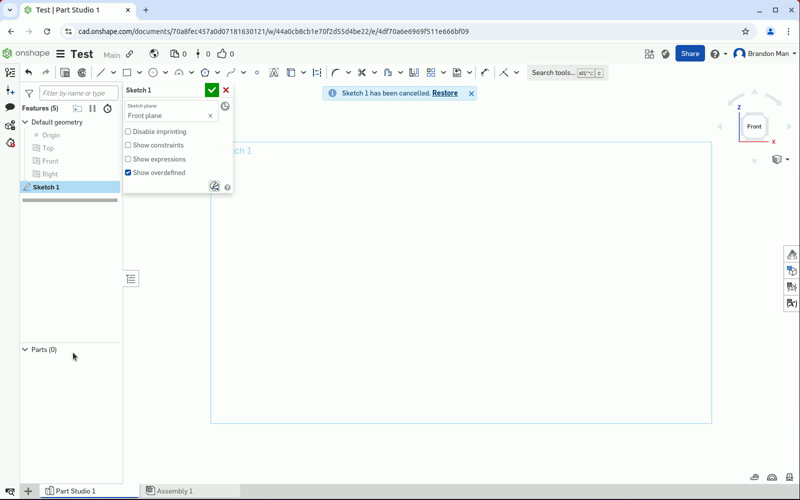
key(l)
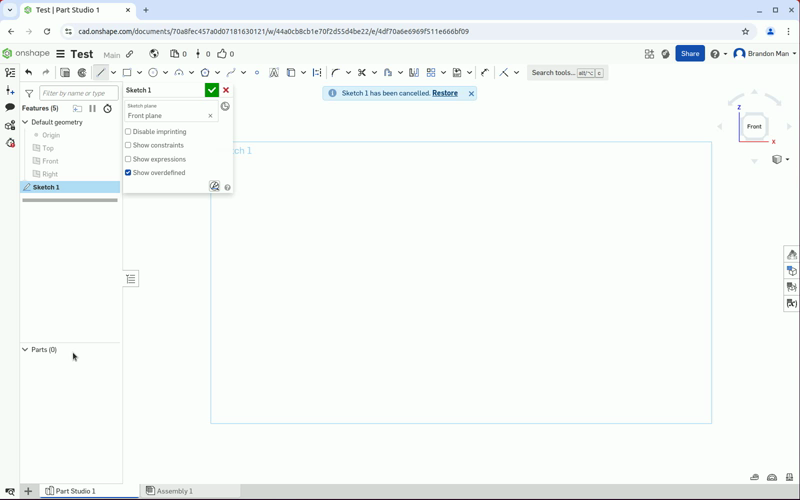
key_down(shift)
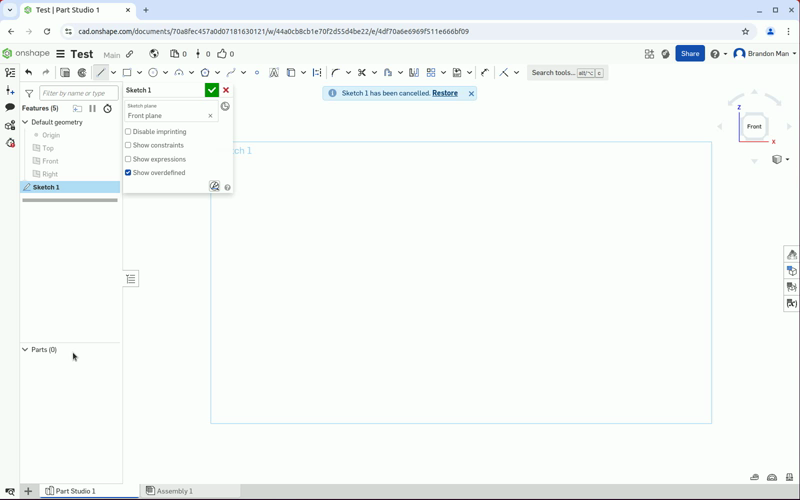
mouse_move(380, 395)
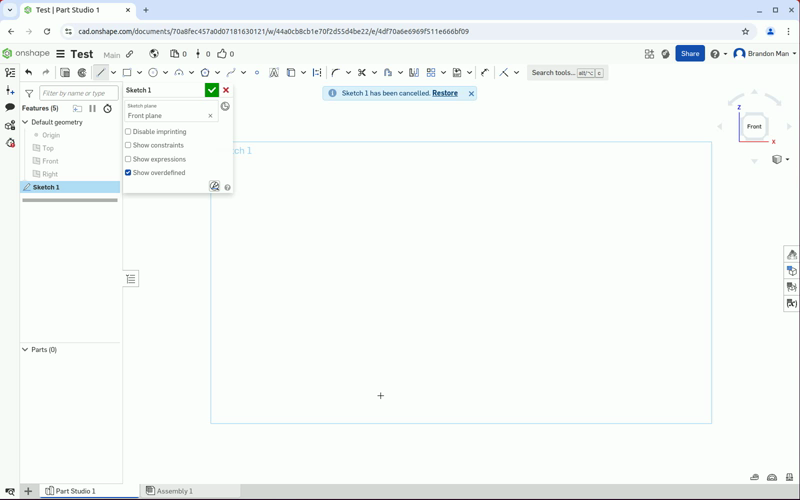
click(380, 395)
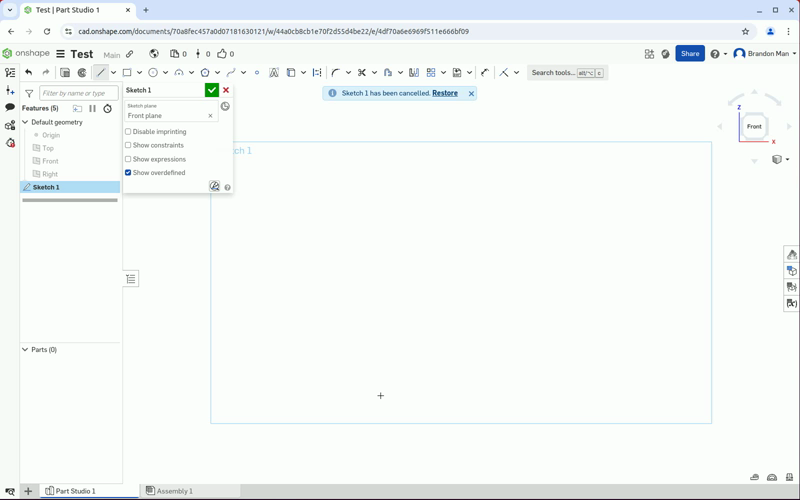
key_up(shift)
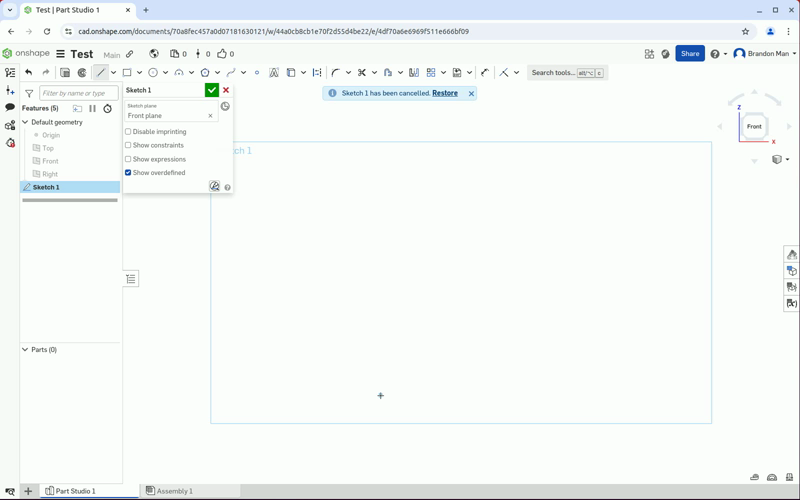
key_down(shift)
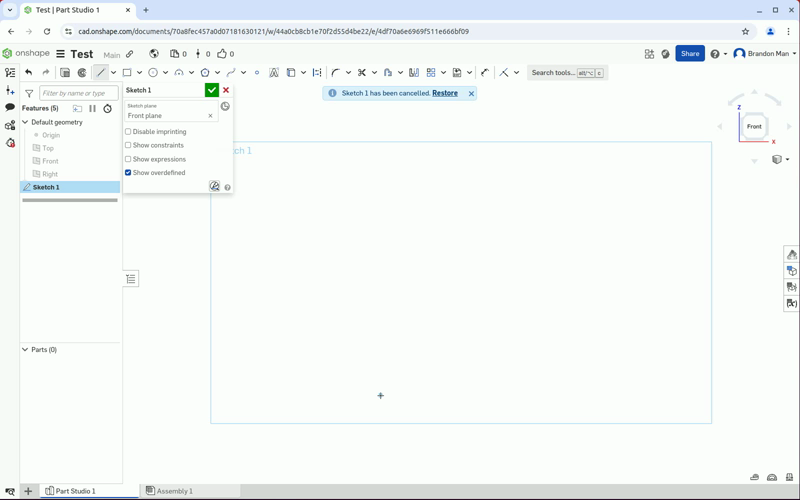
mouse_move(530, 395)
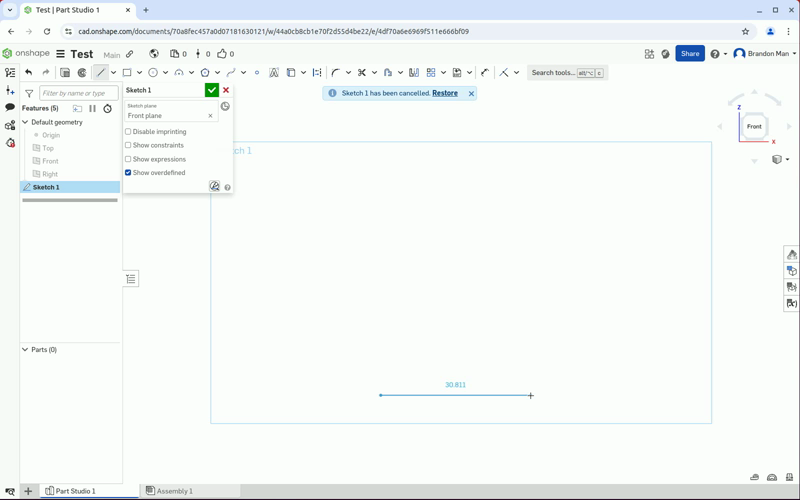
click(530, 395)
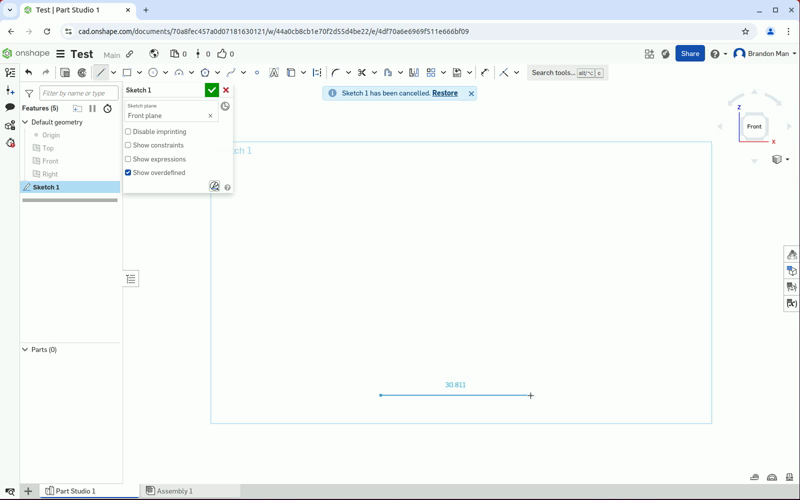
key_up(shift)
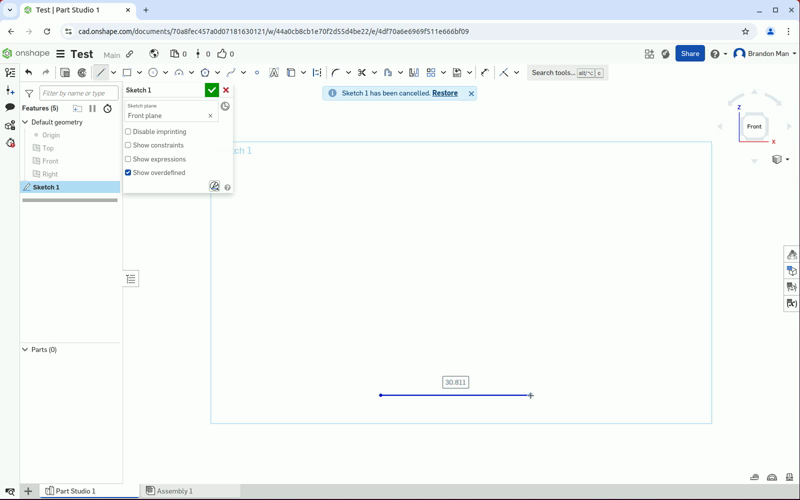
key_down(shift)
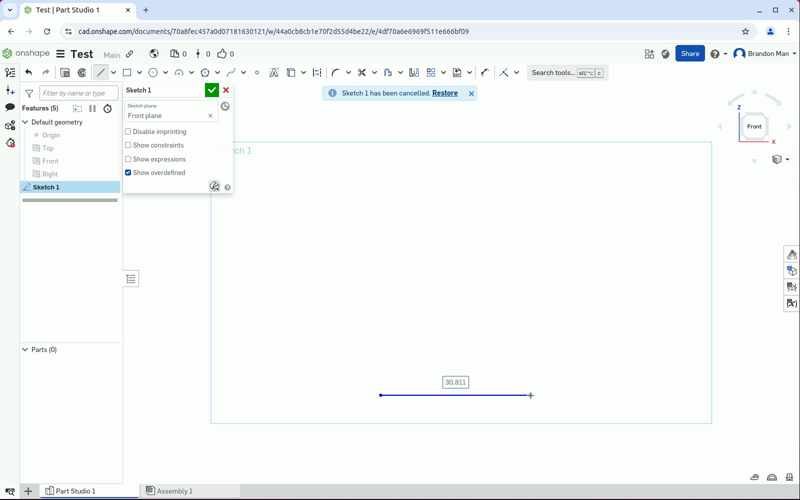
mouse_move(560, 395)
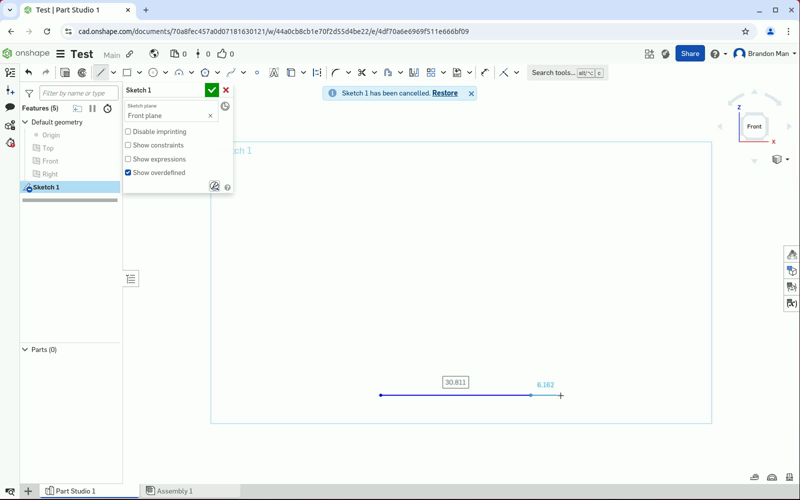
mouse_move(530, 357)
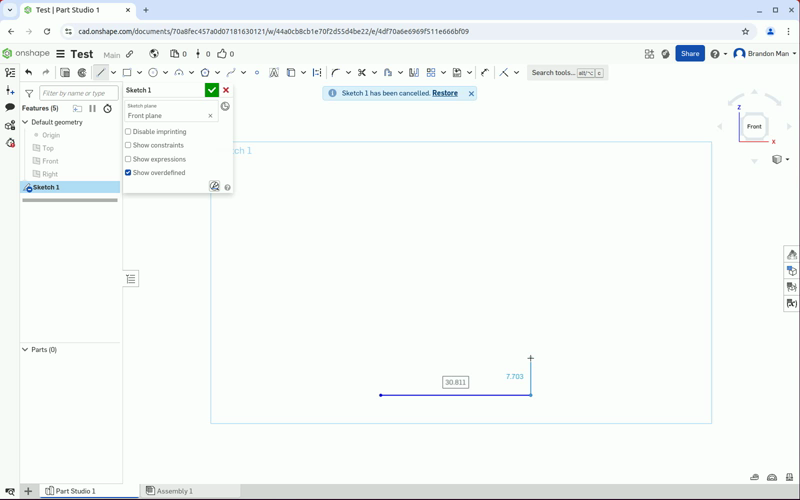
click(530, 357)
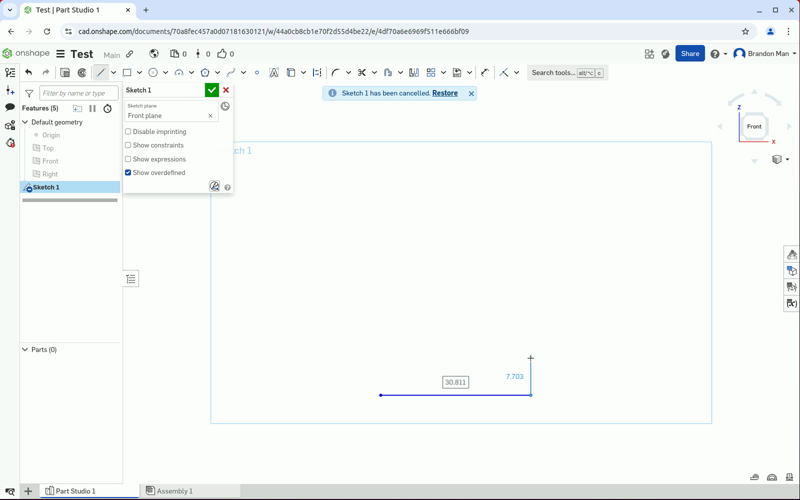
key_up(shift)
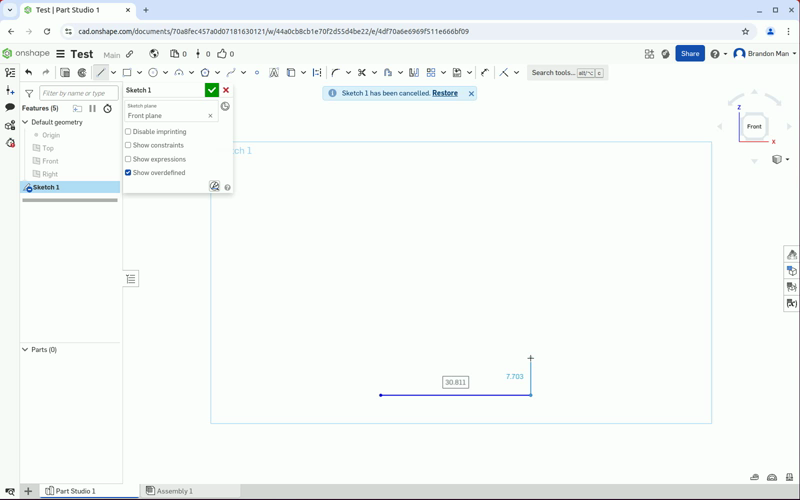
key_down(shift)
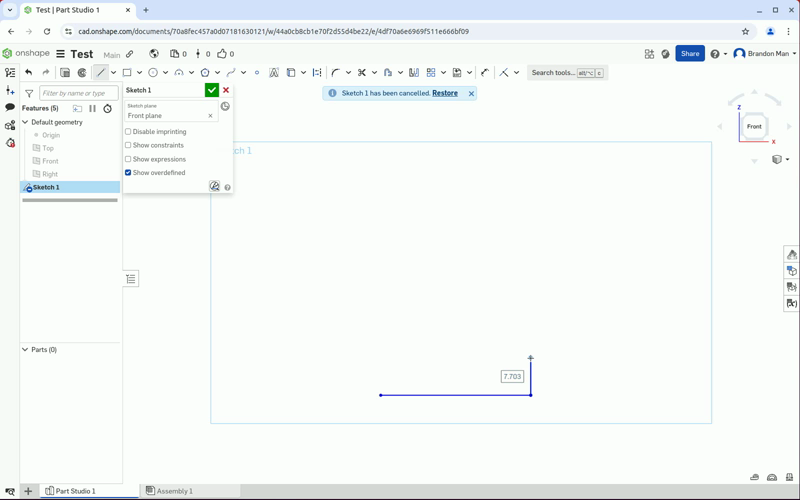
mouse_move(380, 357)
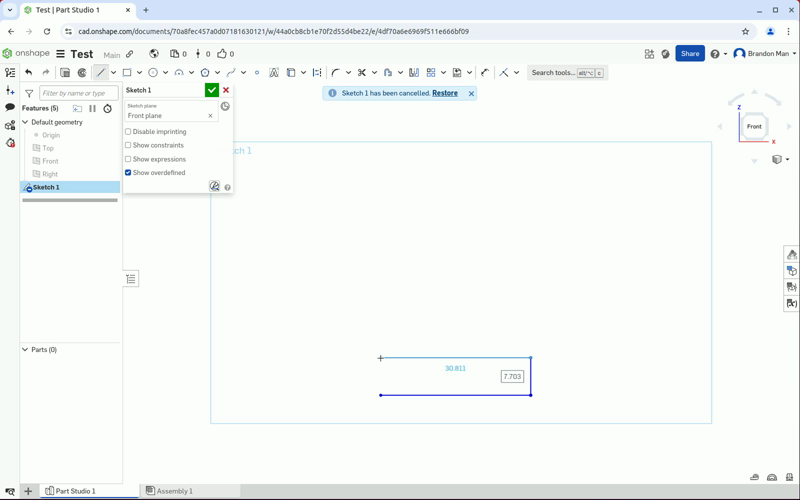
click(380, 357)
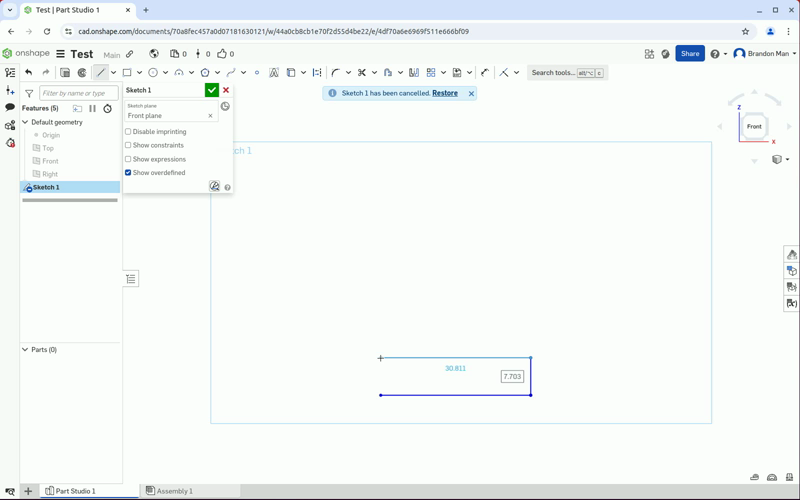
key_up(shift)
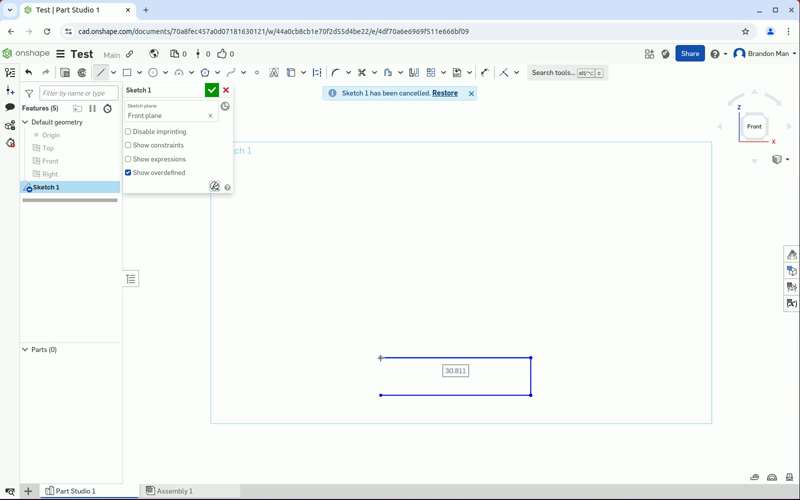
mouse_move(410, 357)
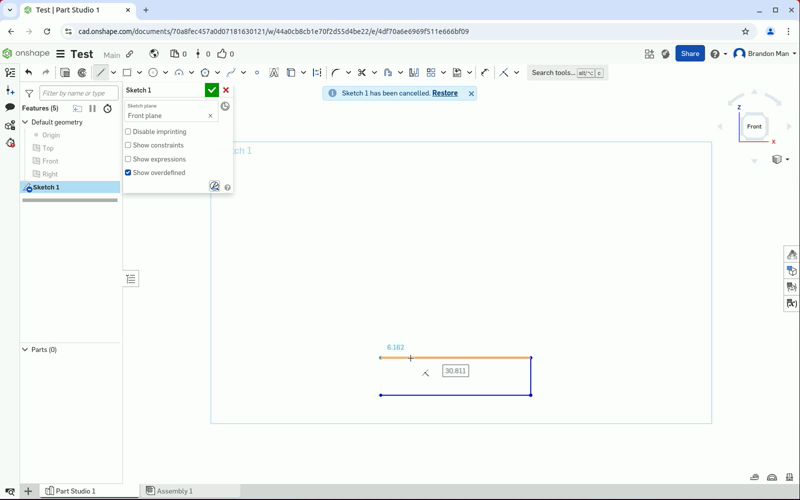
key_down(shift)
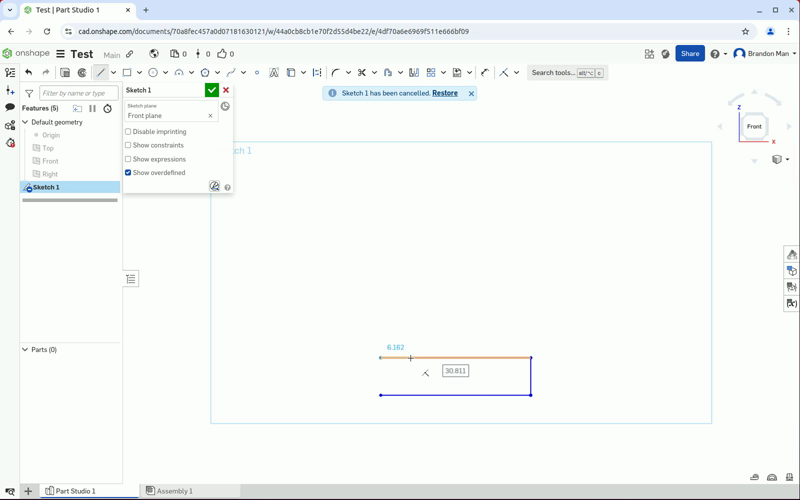
mouse_move(380, 395)
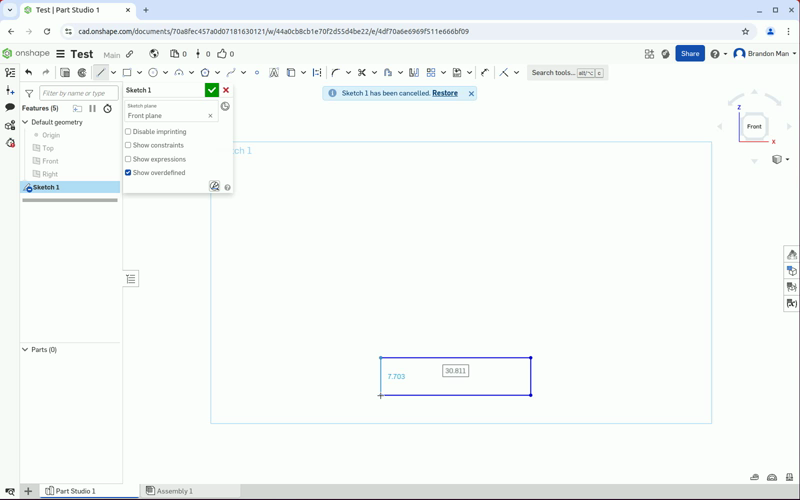
key_up(shift)
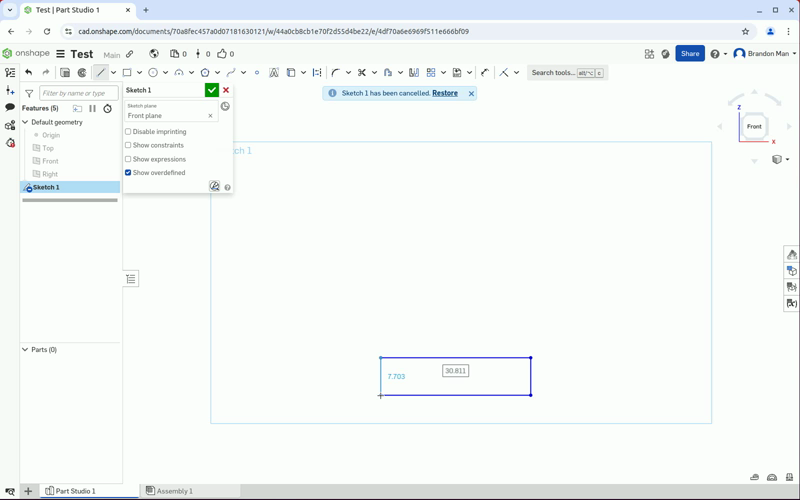
click(380, 395)
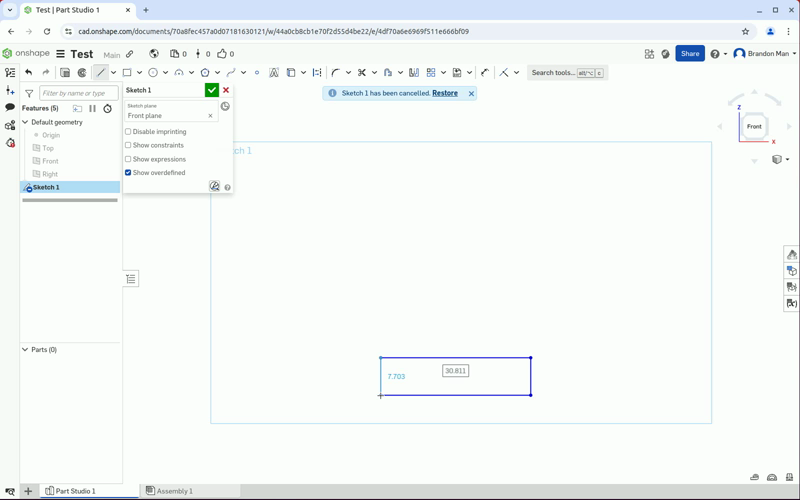
key(esc)
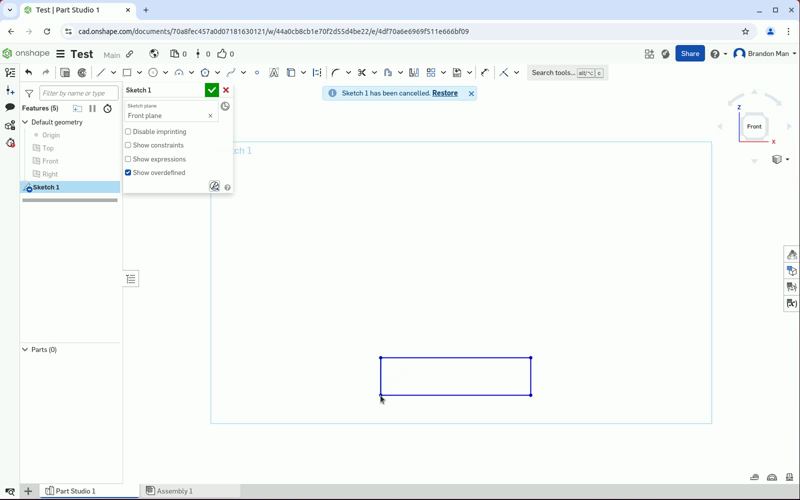
mouse_move(399, 375)
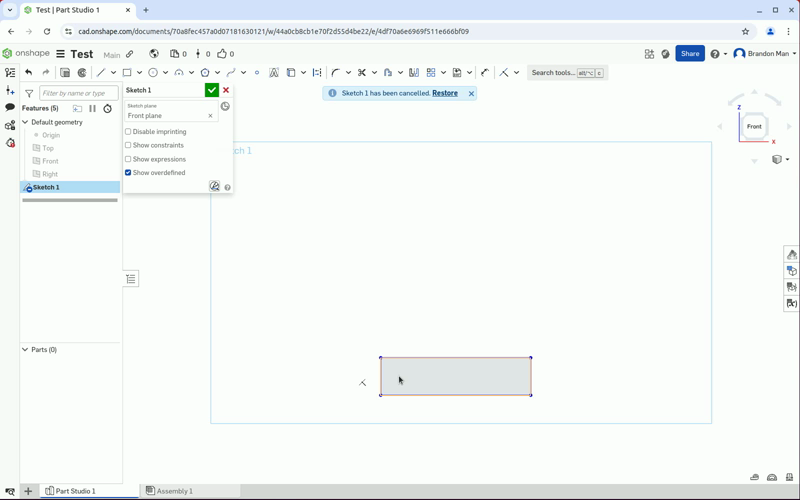
click(399, 375)
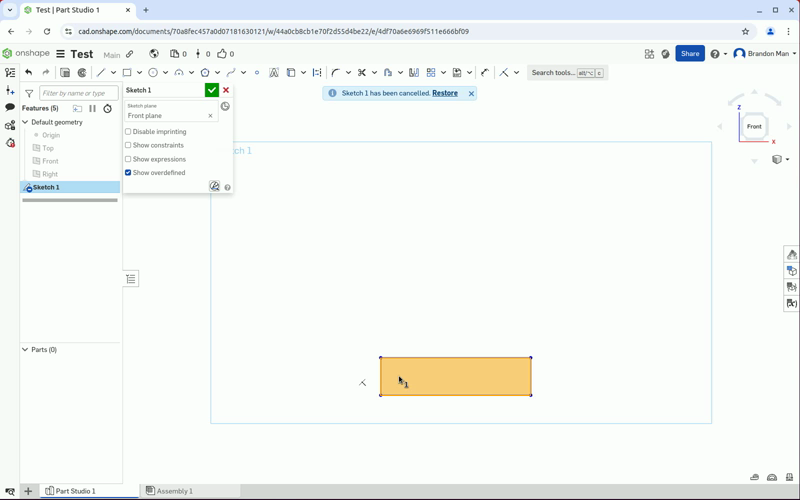
mouse_move(73, 352)
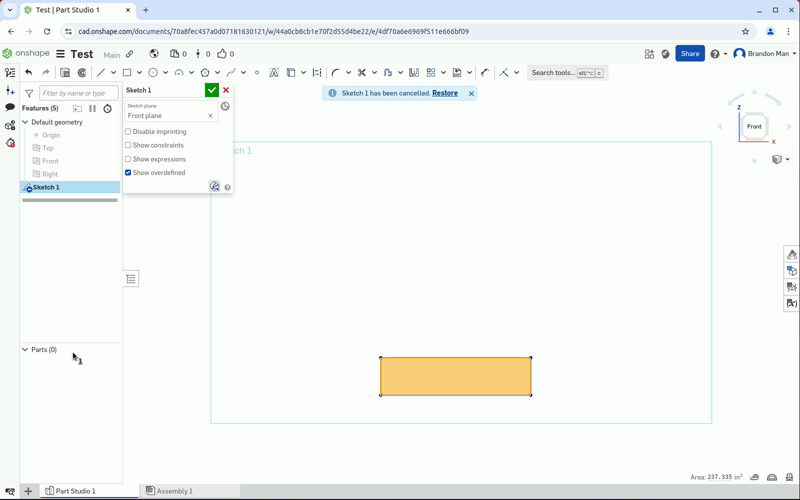
key(shift+y)
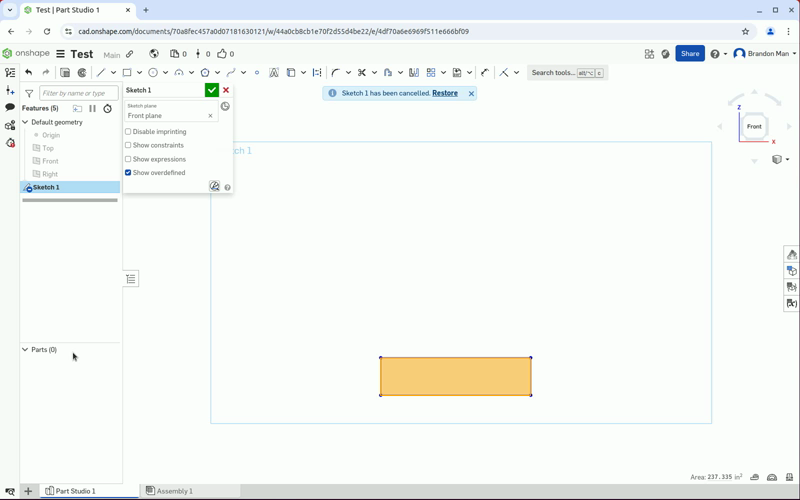
key(shift+e)
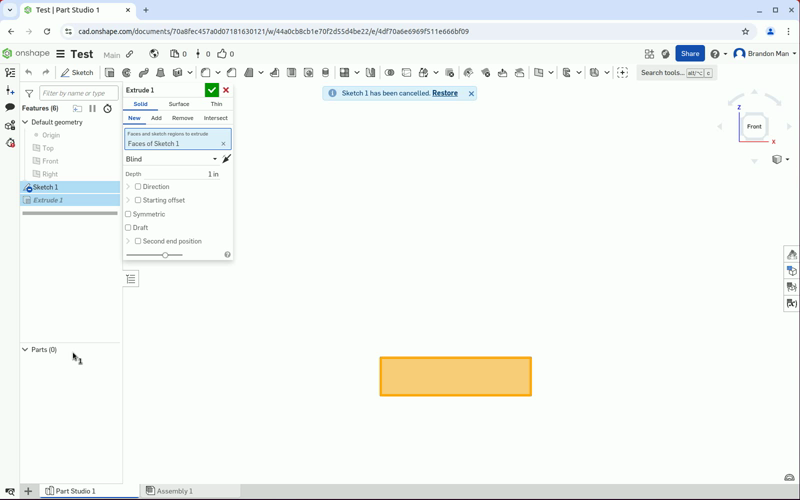
mouse_move(143, 106)
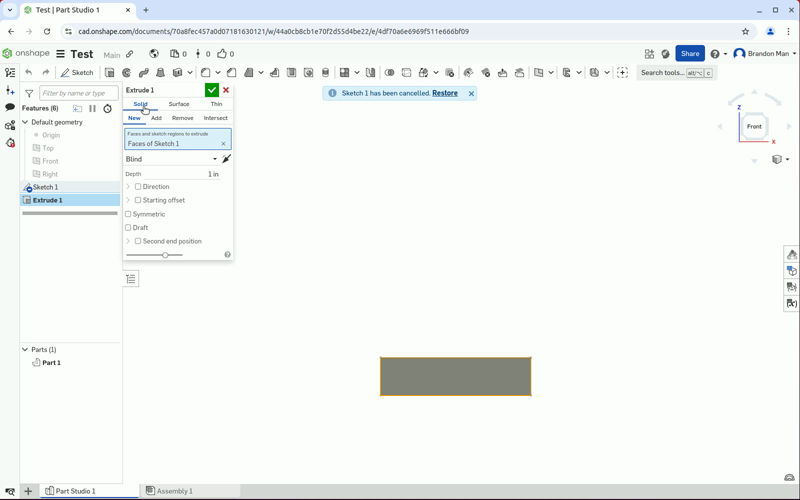
click(143, 106)
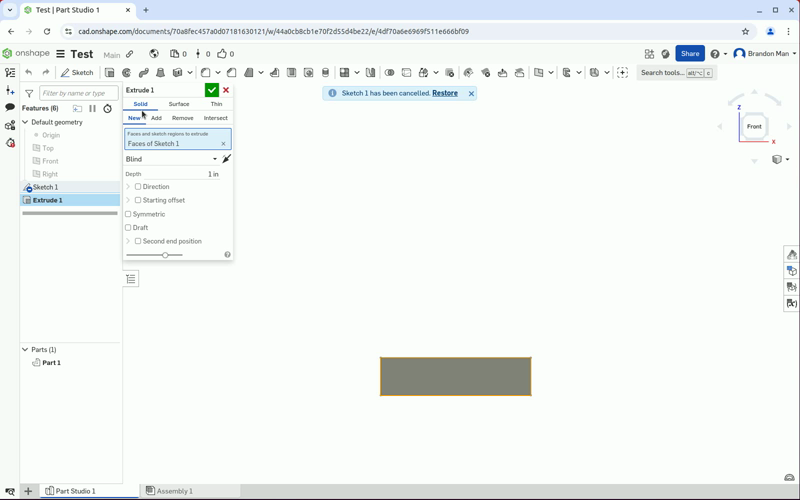
mouse_move(137, 120)
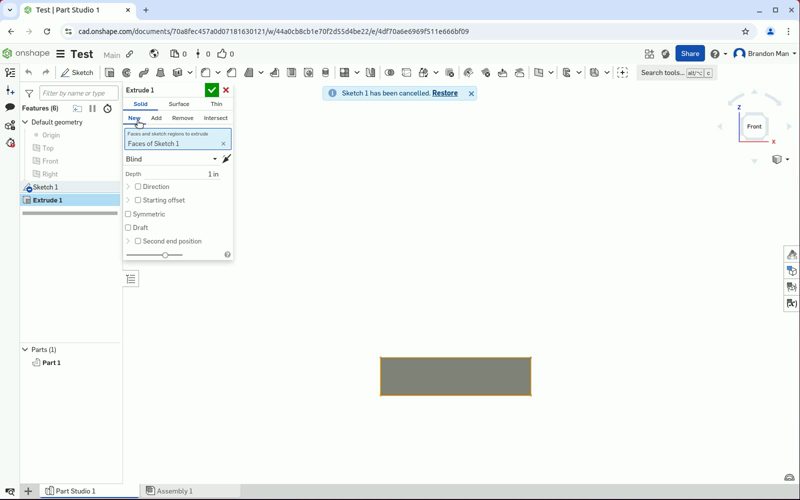
click(137, 120)
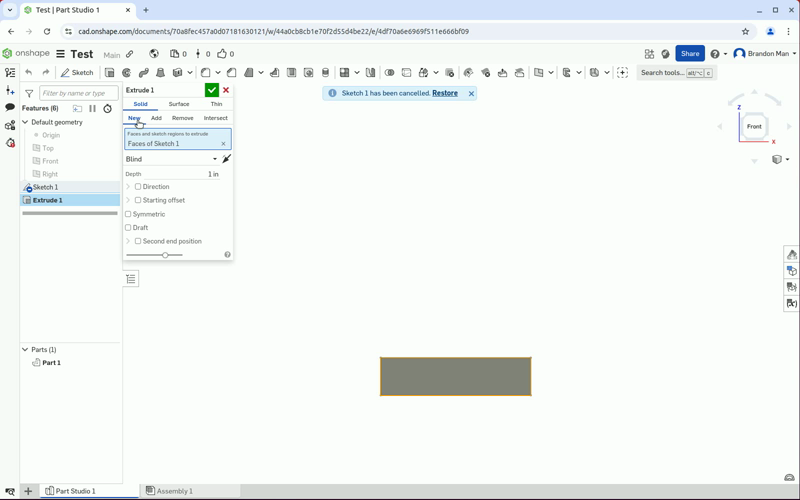
key(tab, 4)
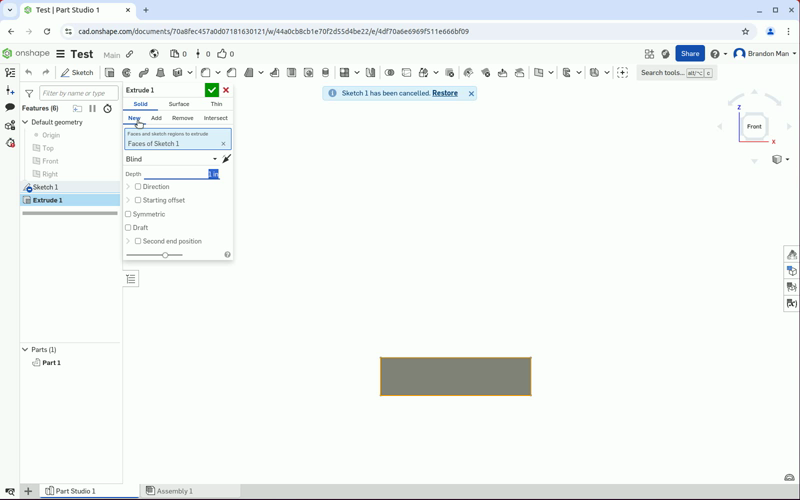
text(19.257)
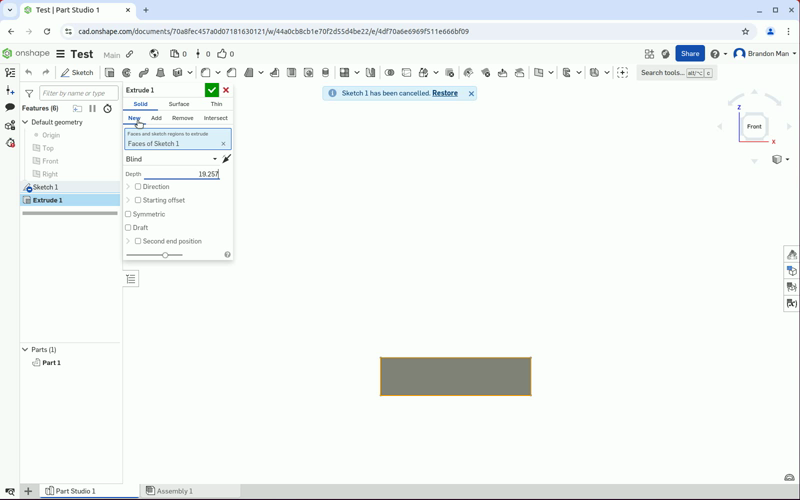
key(enter)
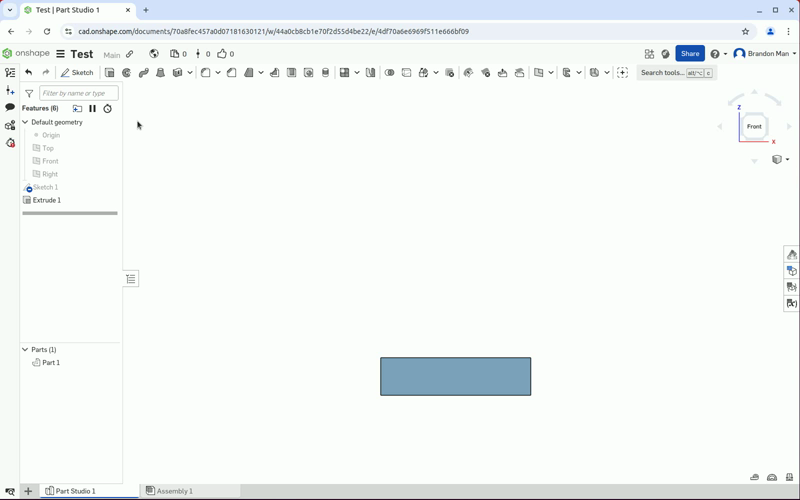
key(shift+h)
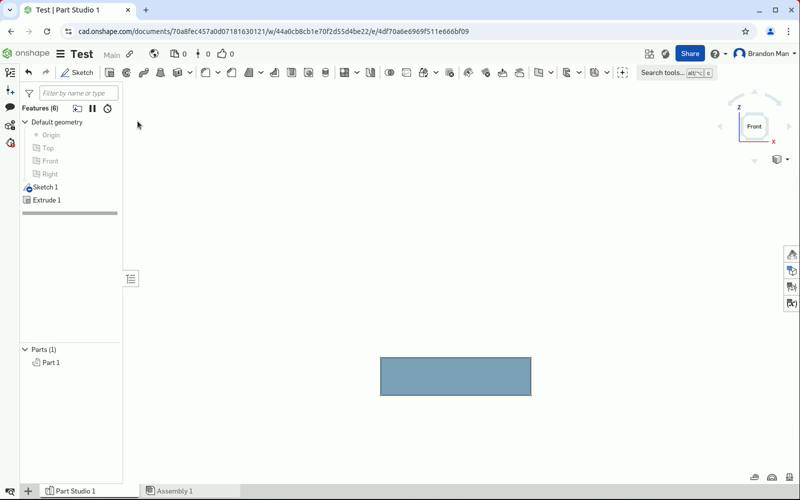
key(shift+h)
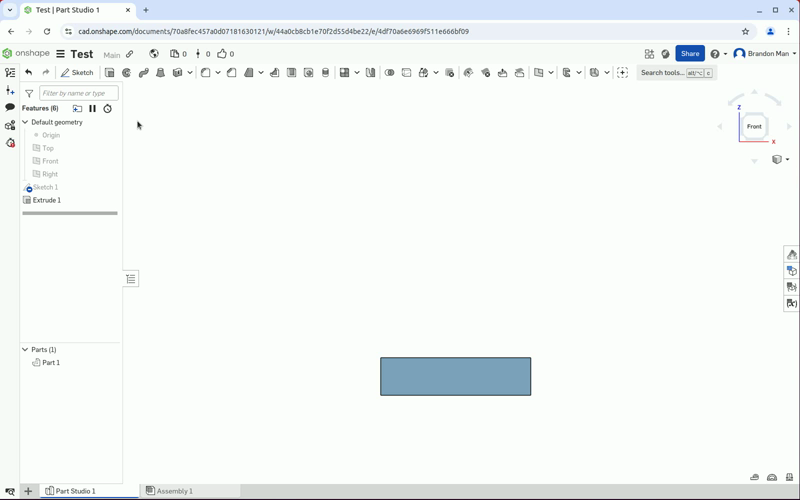
mouse_move(73, 189)
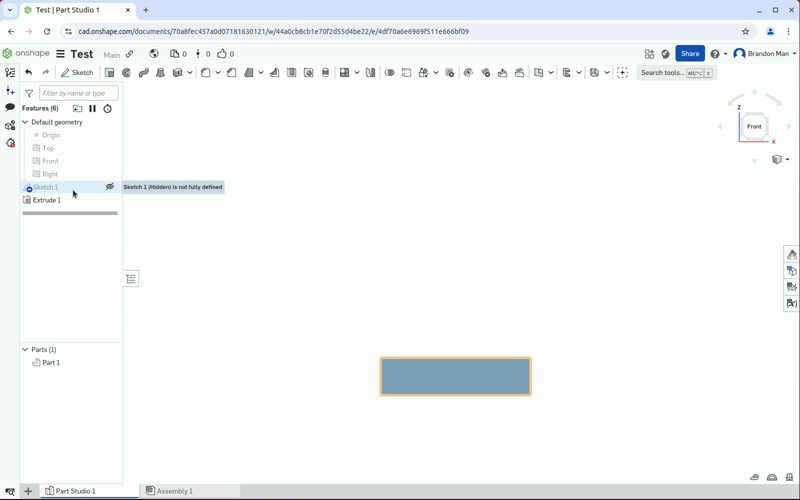
click(73, 189)
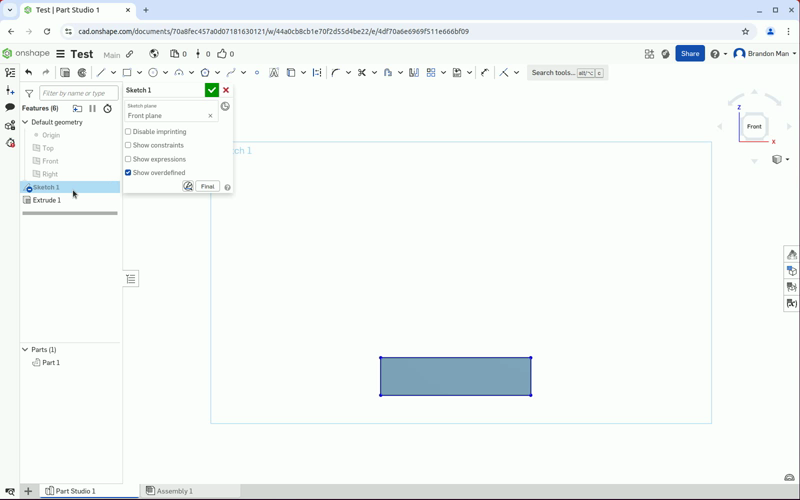
mouse_move(229, 92)
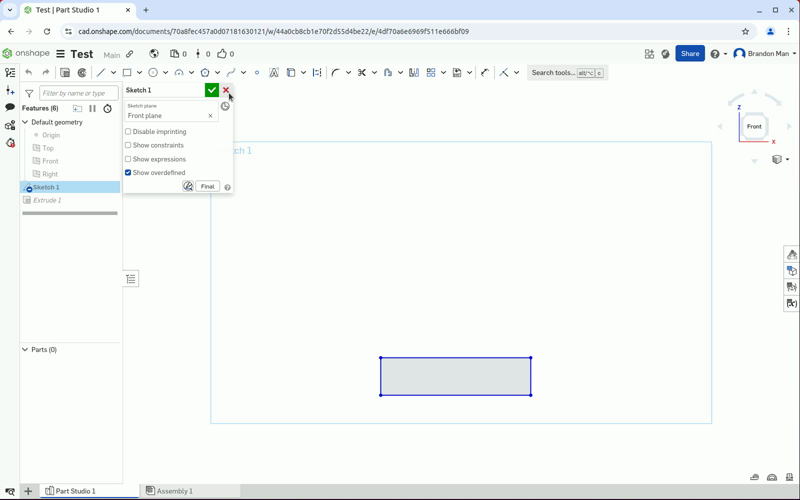
click(229, 92)
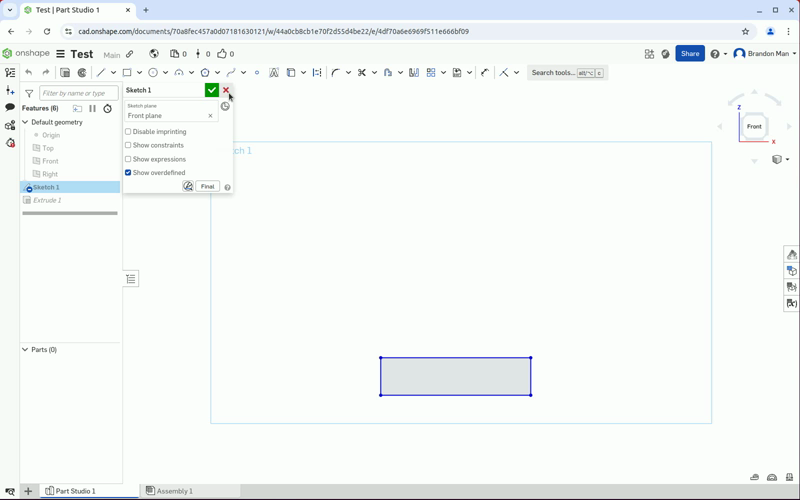
key(shift+s)
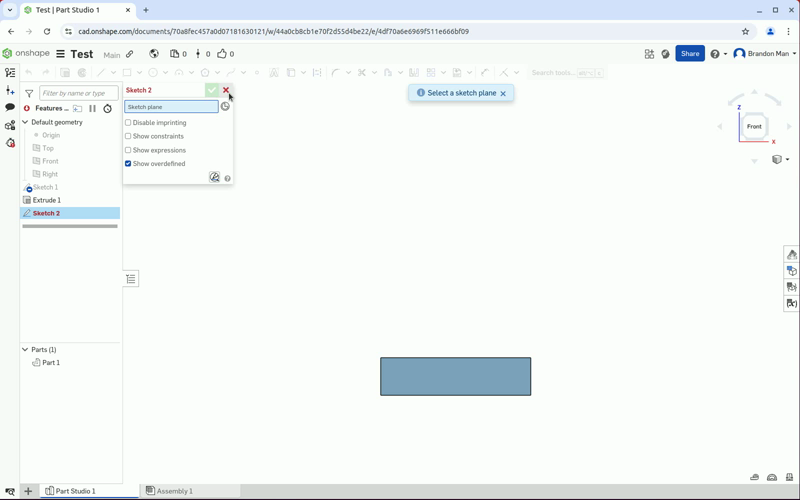
mouse_move(73, 163)
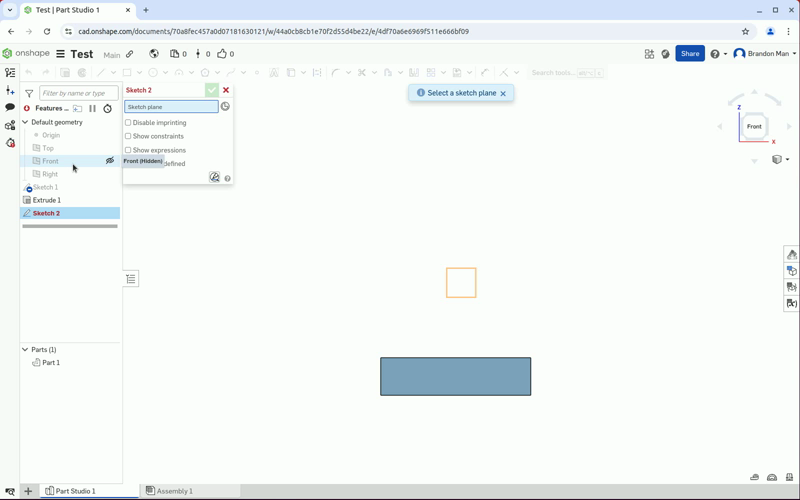
click(73, 163)
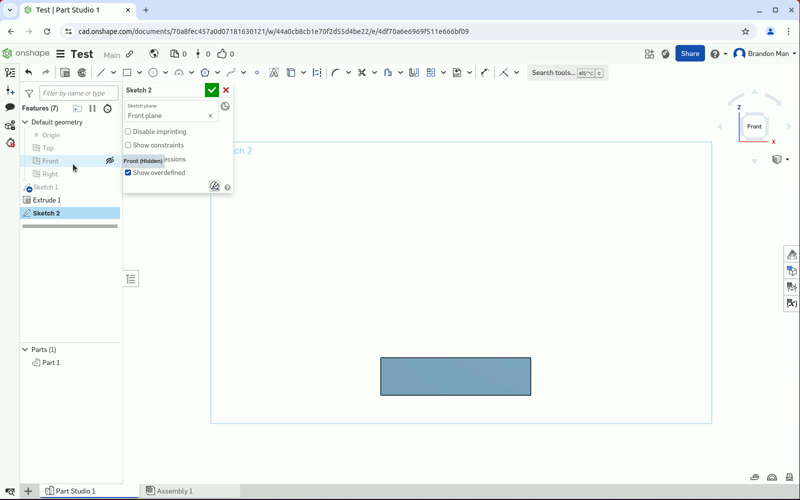
mouse_move(73, 352)
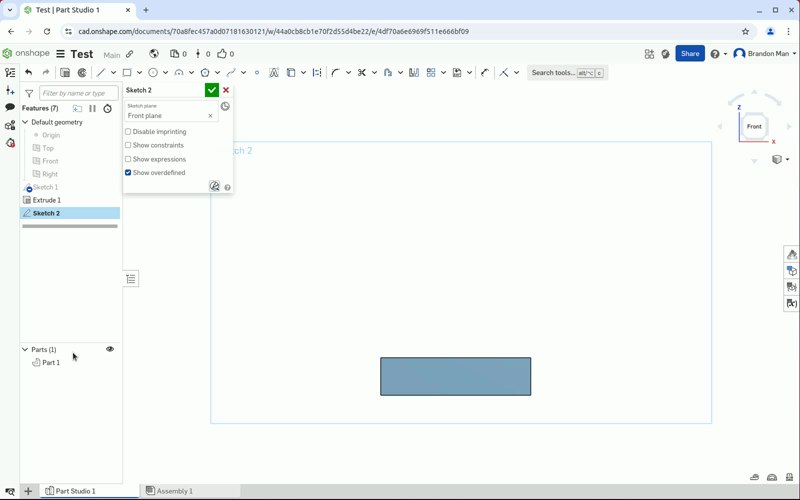
key(y)
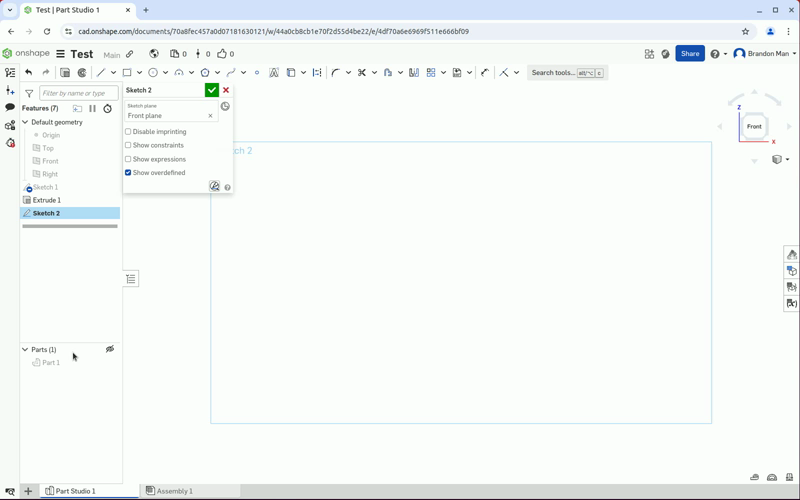
key(l)
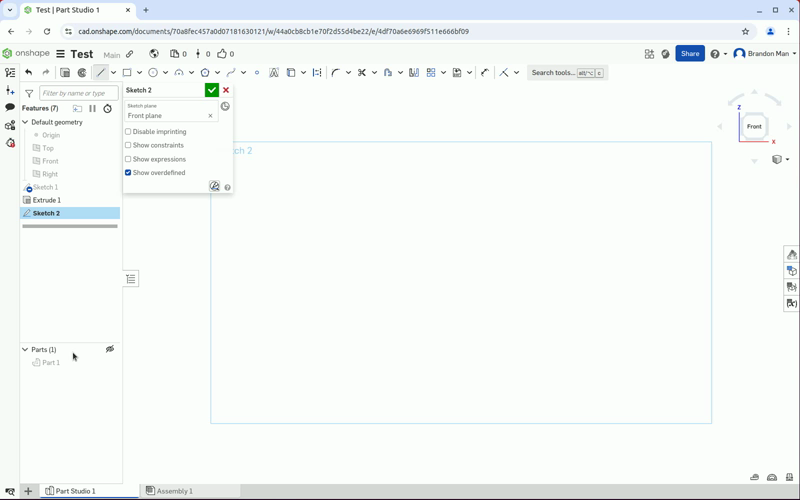
key_down(shift)
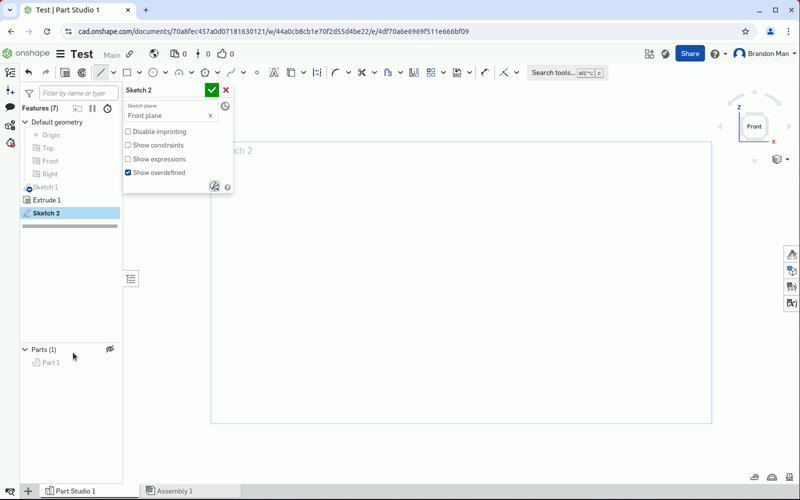
mouse_move(348, 325)
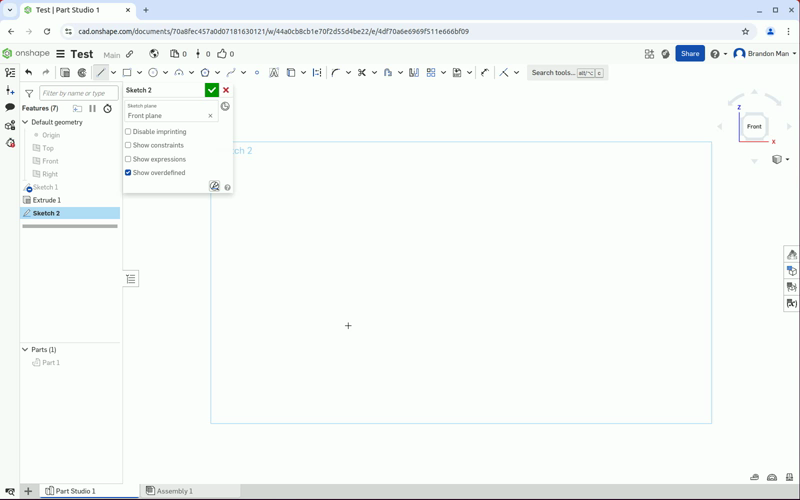
click(348, 325)
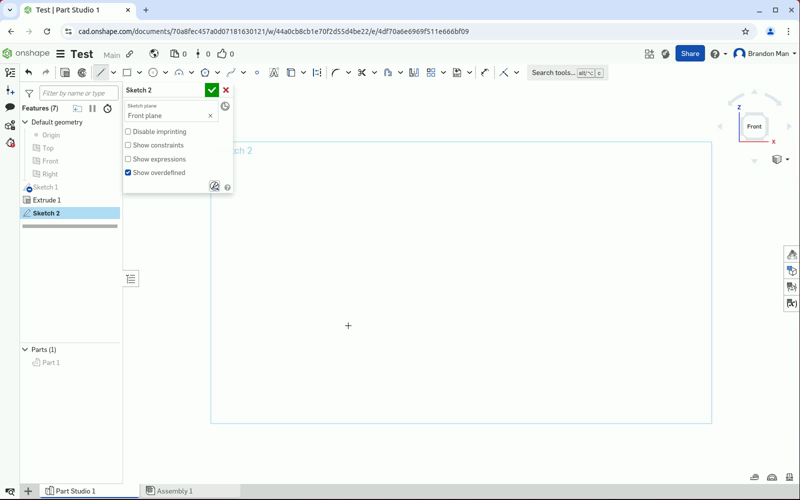
key_up(shift)
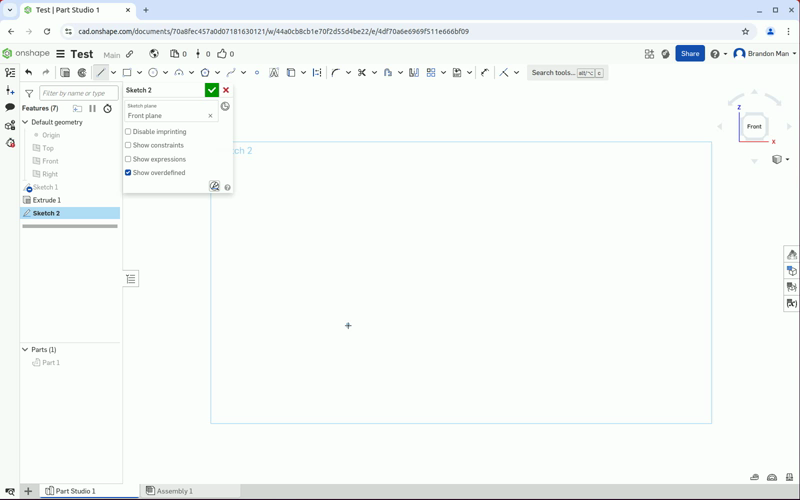
key_down(shift)
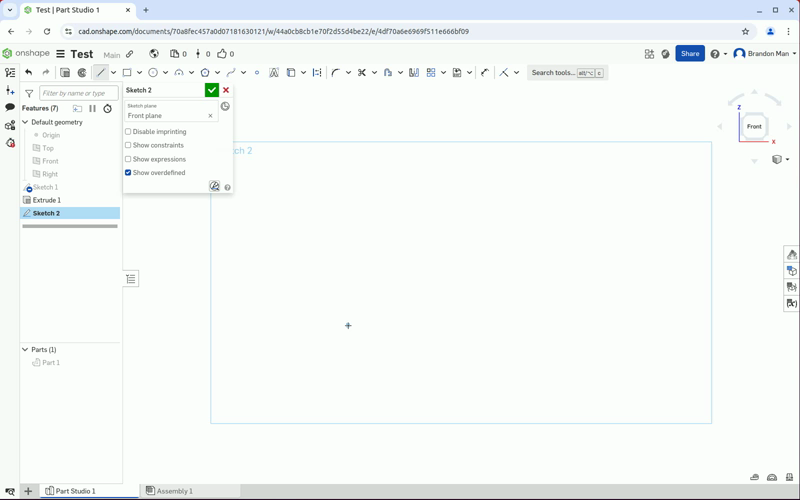
mouse_move(412, 325)
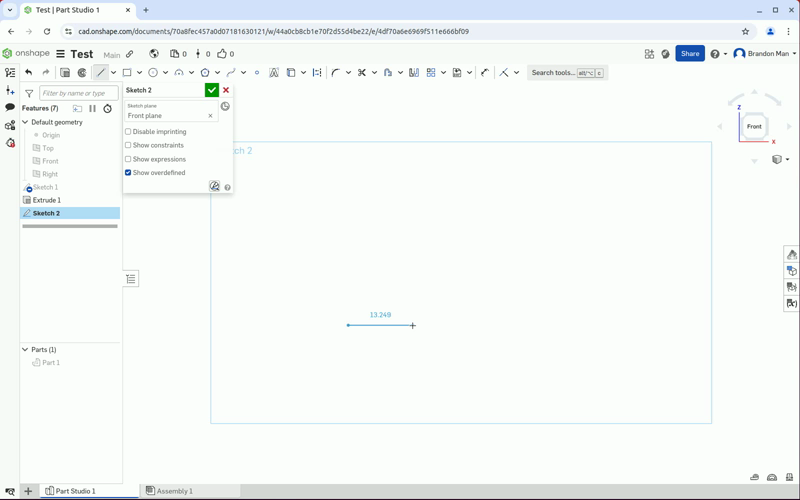
click(412, 325)
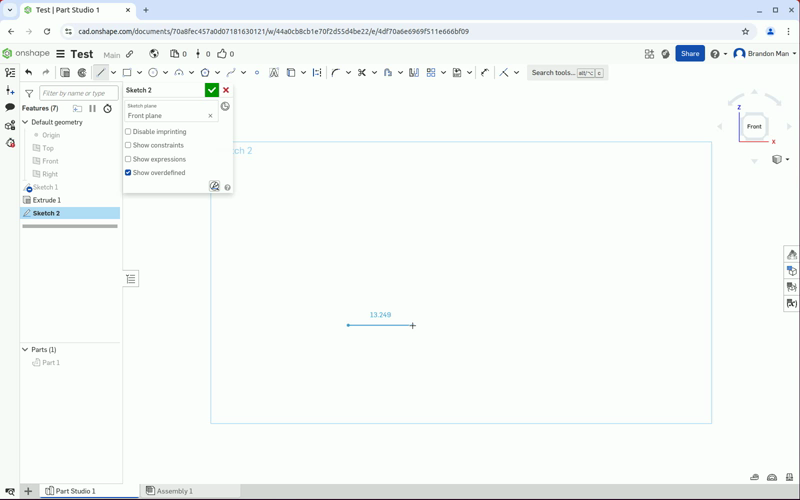
key_up(shift)
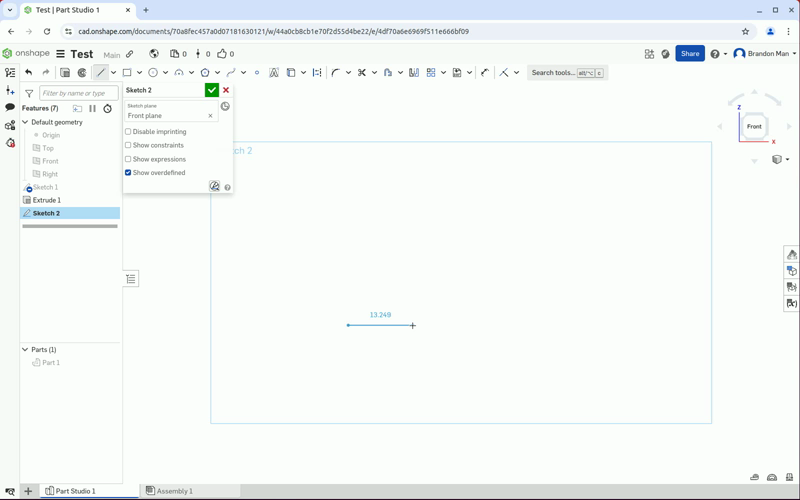
key_down(shift)
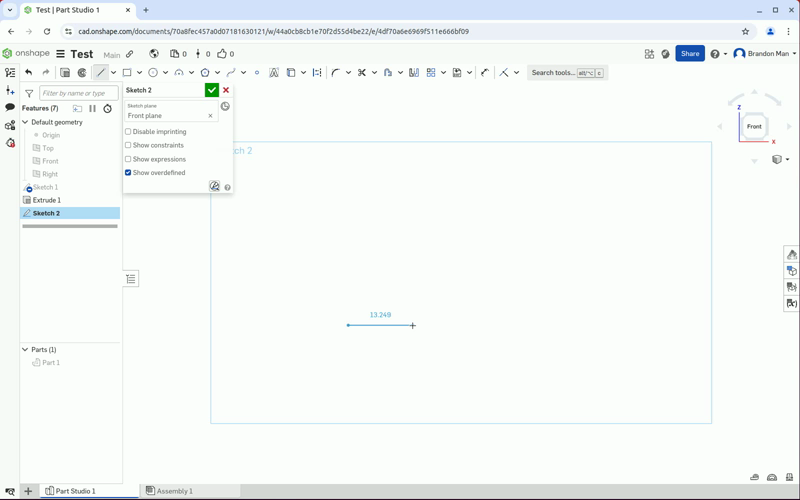
mouse_move(412, 199)
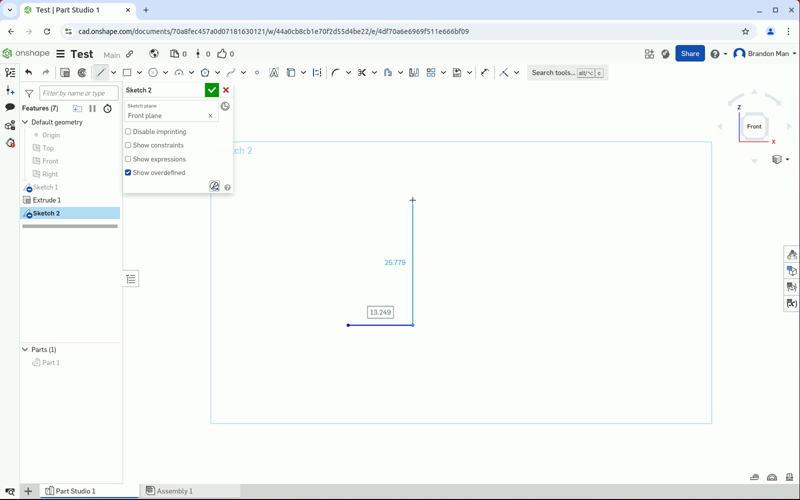
click(412, 199)
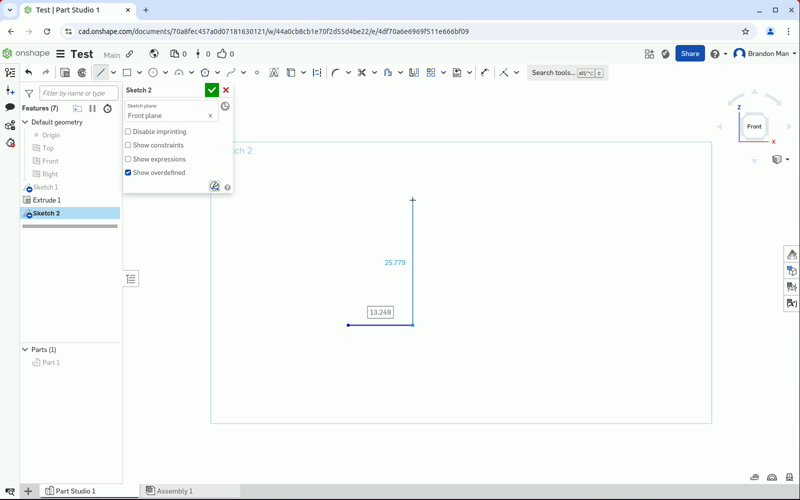
key_up(shift)
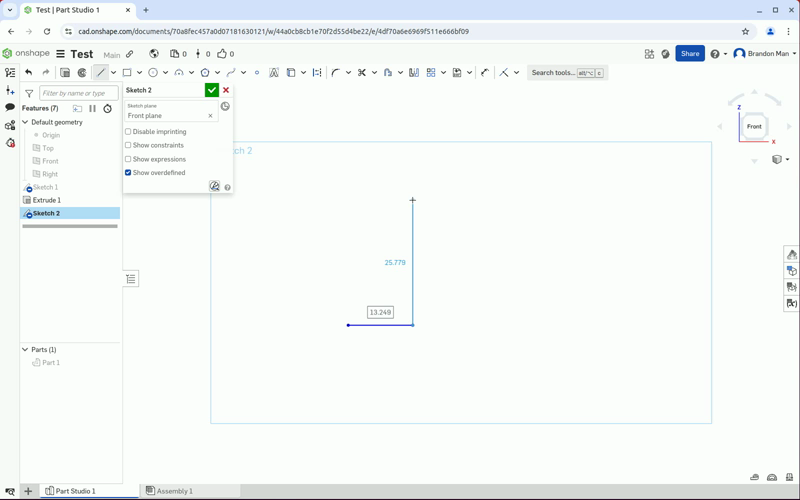
key_down(shift)
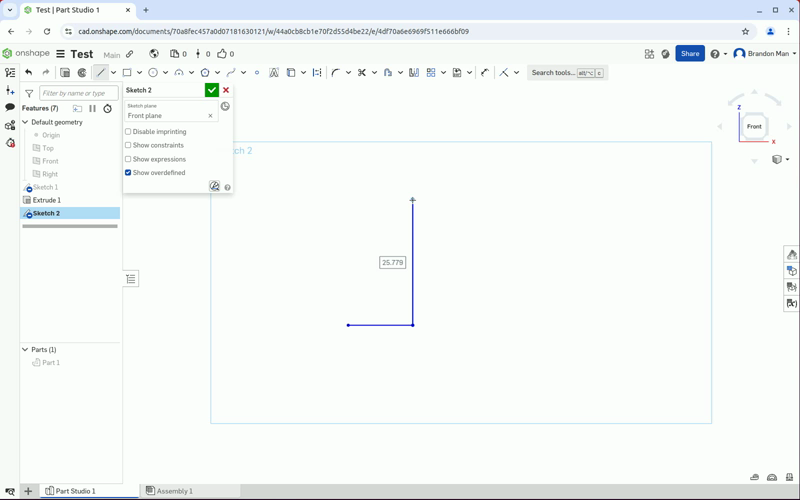
mouse_move(348, 199)
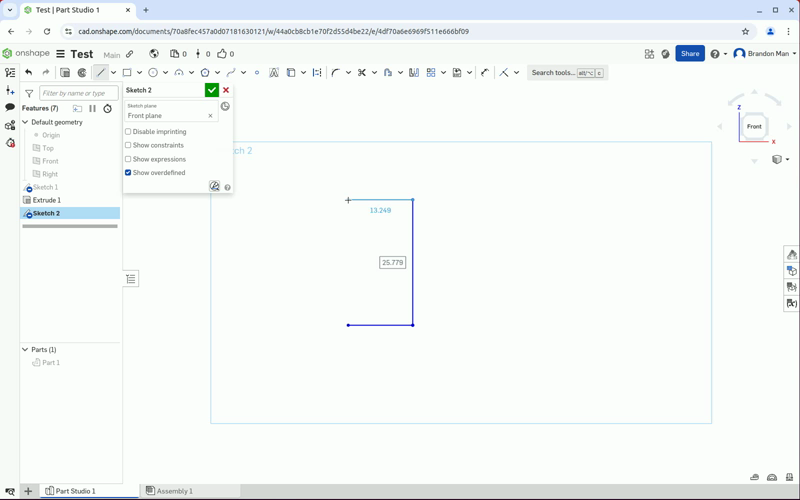
click(348, 199)
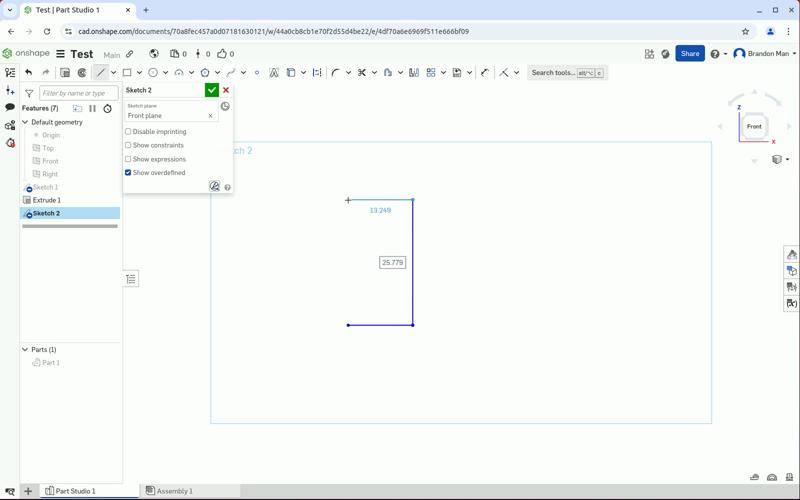
key_up(shift)
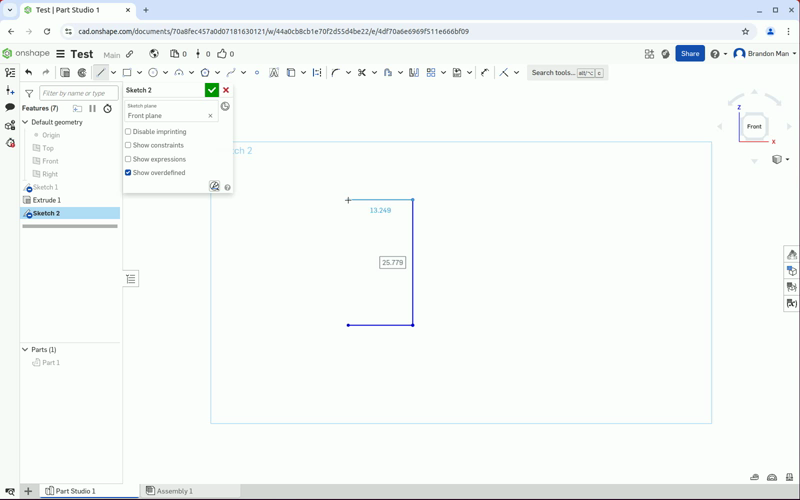
key_down(shift)
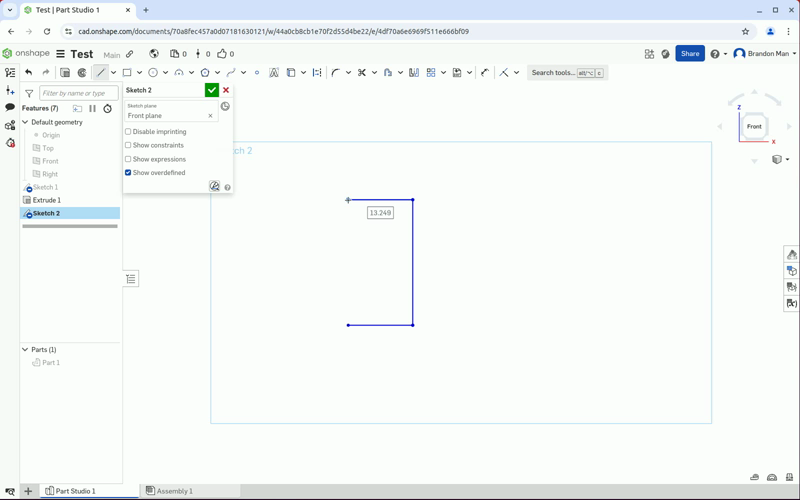
mouse_move(348, 325)
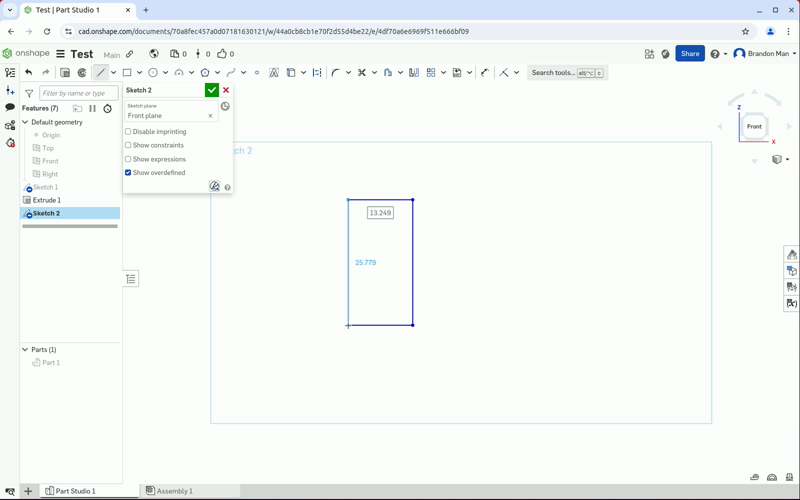
key_up(shift)
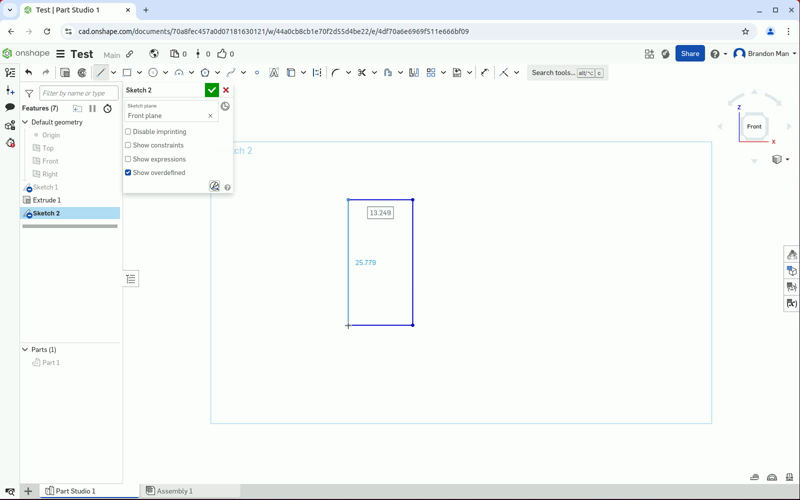
click(348, 325)
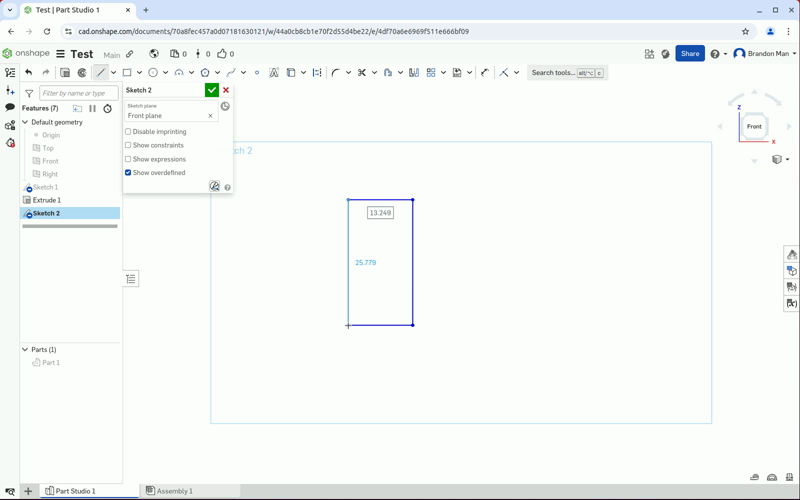
key(esc)
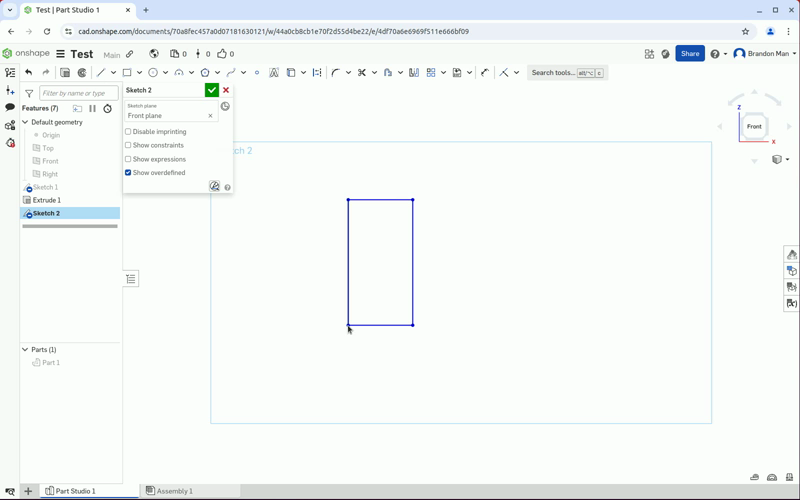
mouse_move(390, 254)
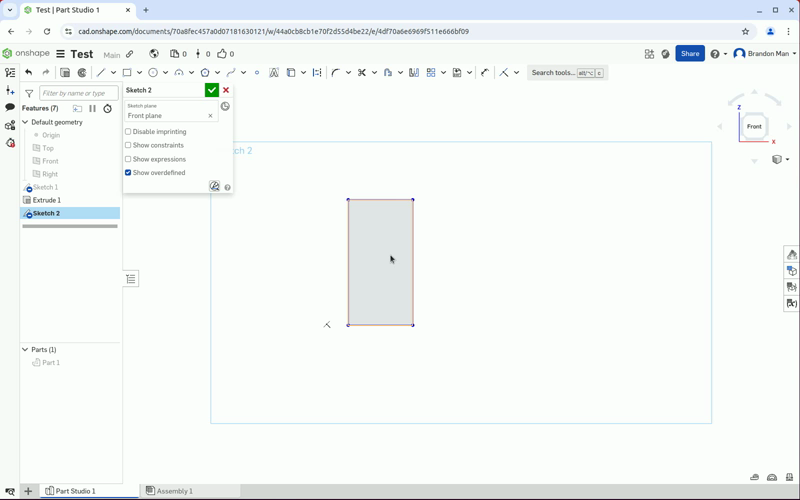
click(390, 254)
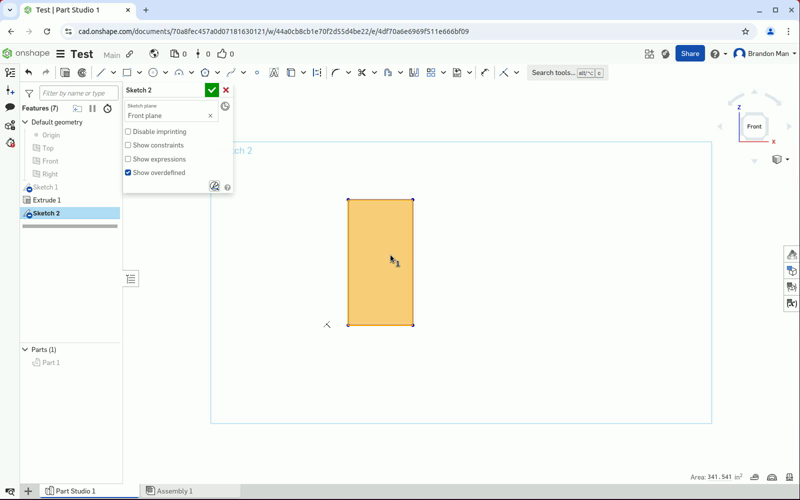
mouse_move(73, 352)
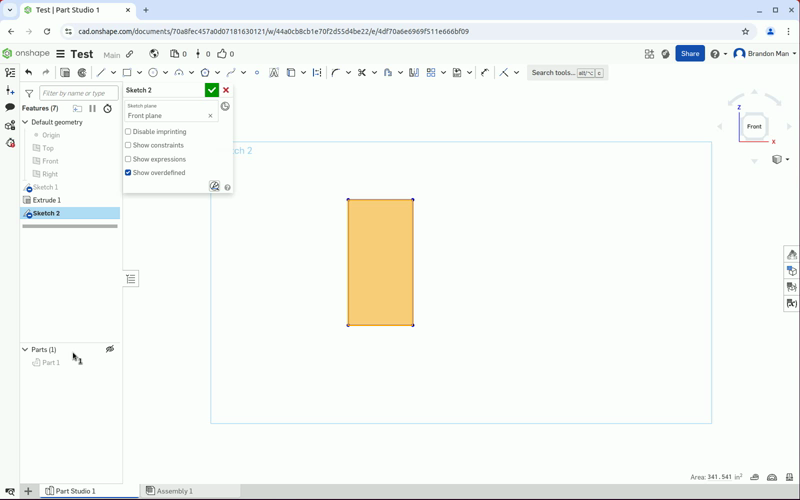
key(shift+y)
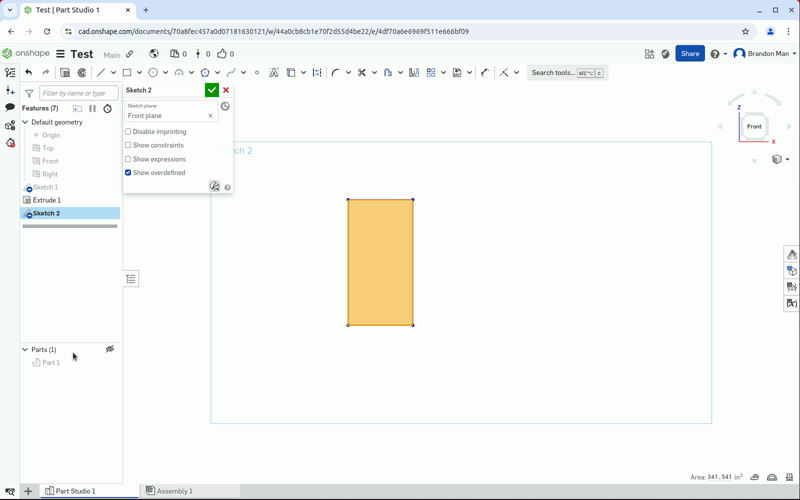
key(shift+e)
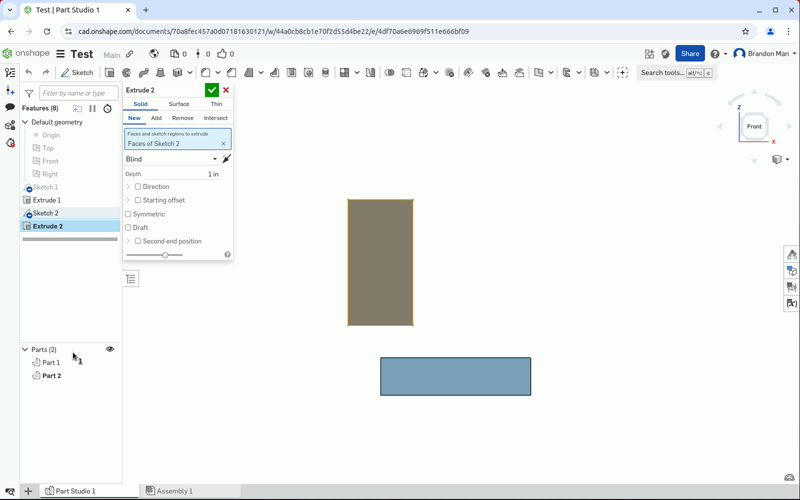
mouse_move(143, 106)
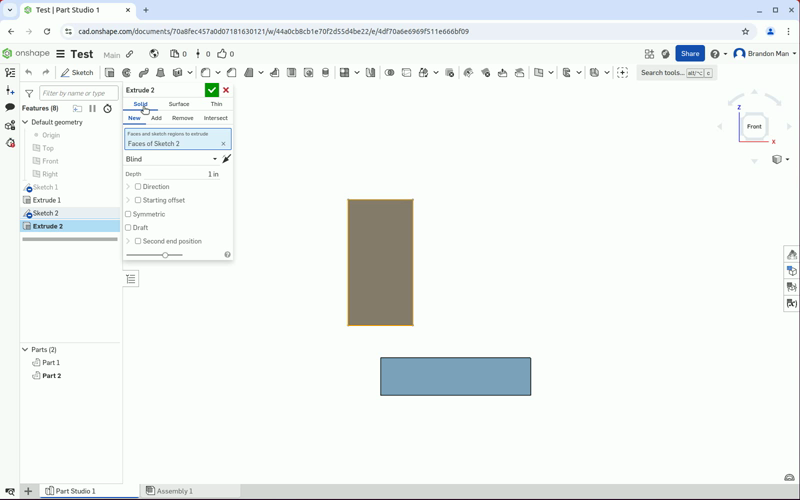
click(143, 106)
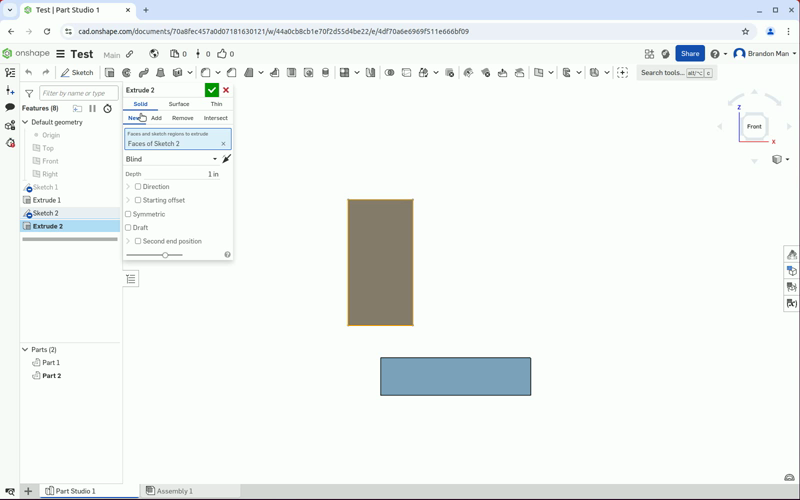
mouse_move(137, 120)
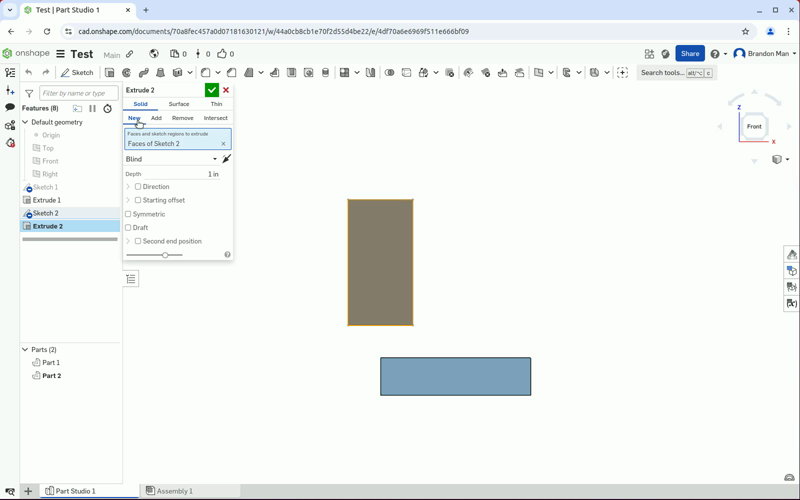
click(137, 120)
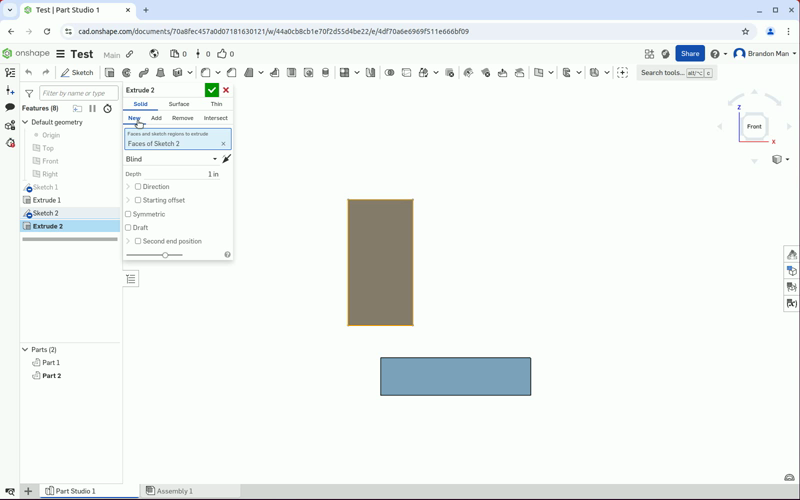
key(tab, 4)
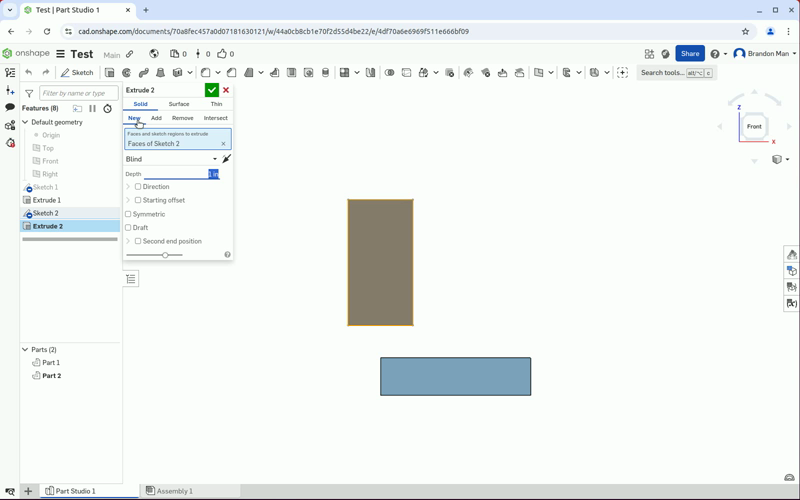
text(19.257)
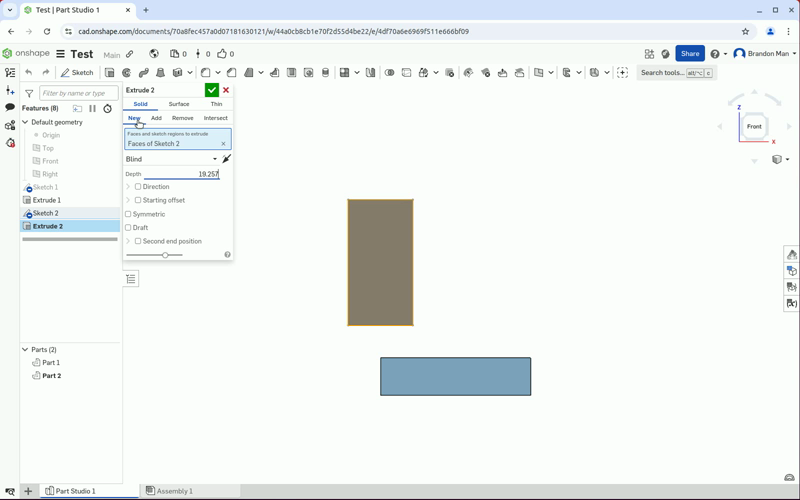
key(enter)
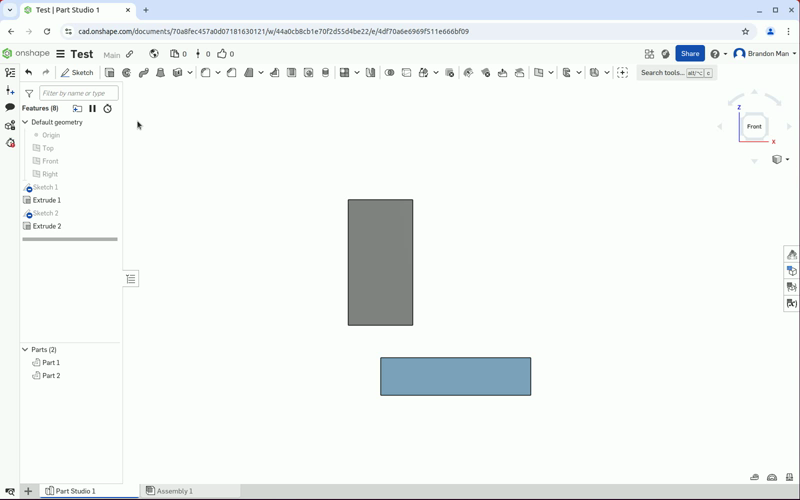
key(shift+h)
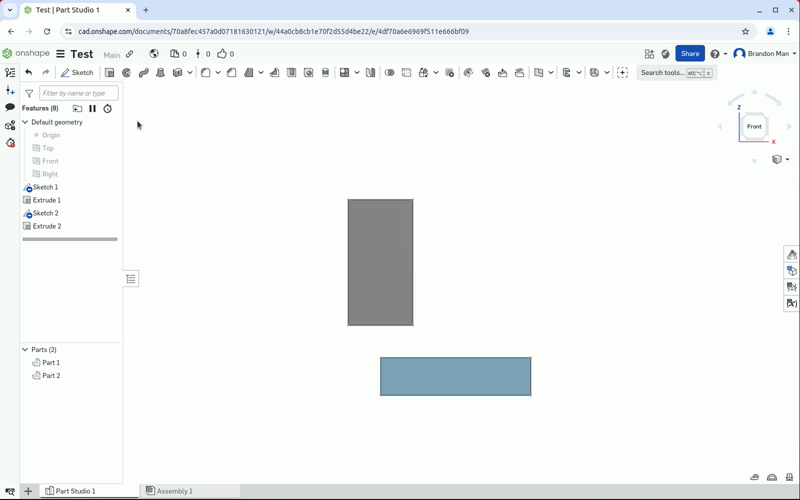
key(shift+h)
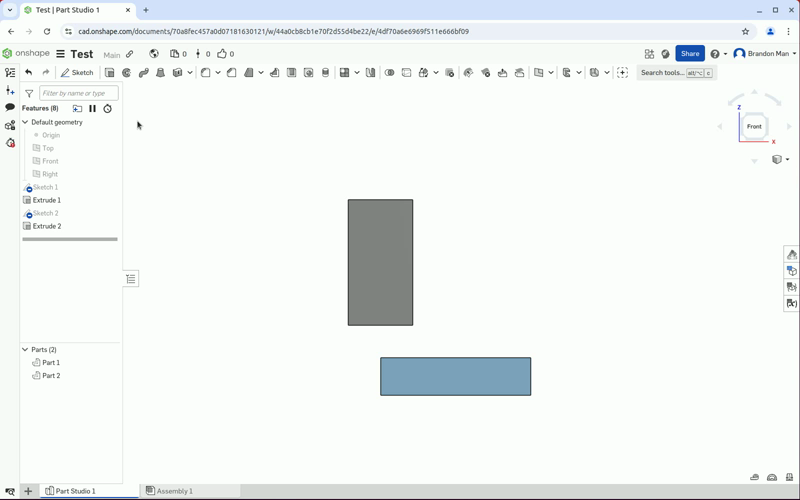
mouse_move(73, 189)
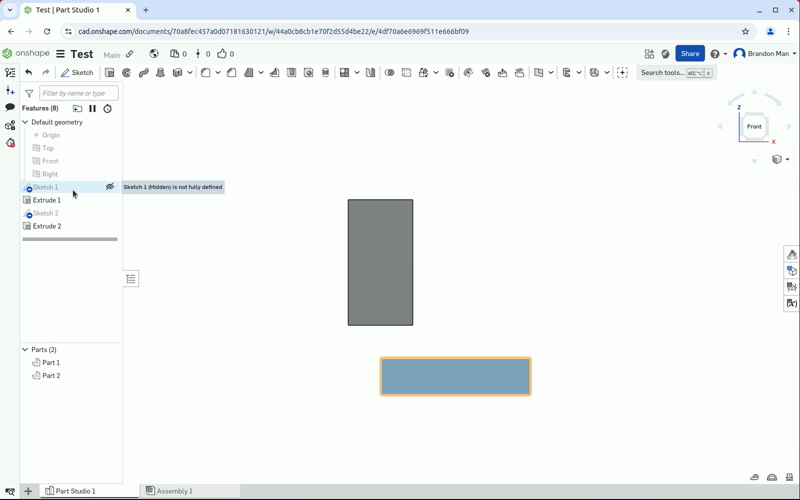
click(73, 189)
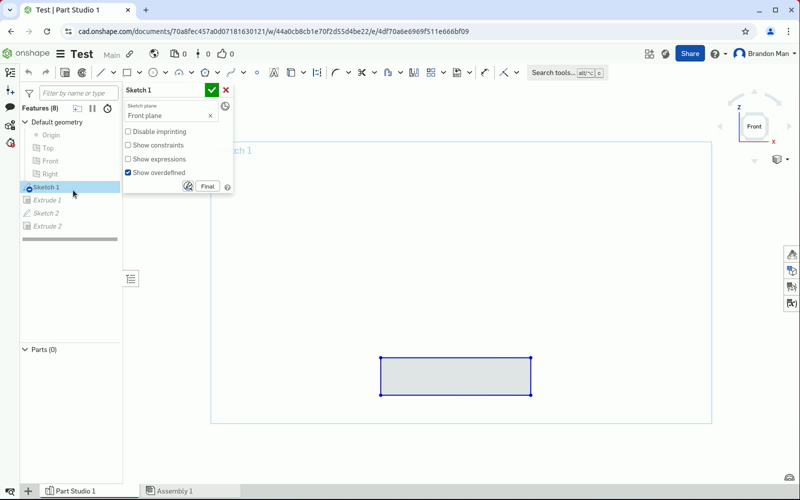
mouse_move(229, 92)
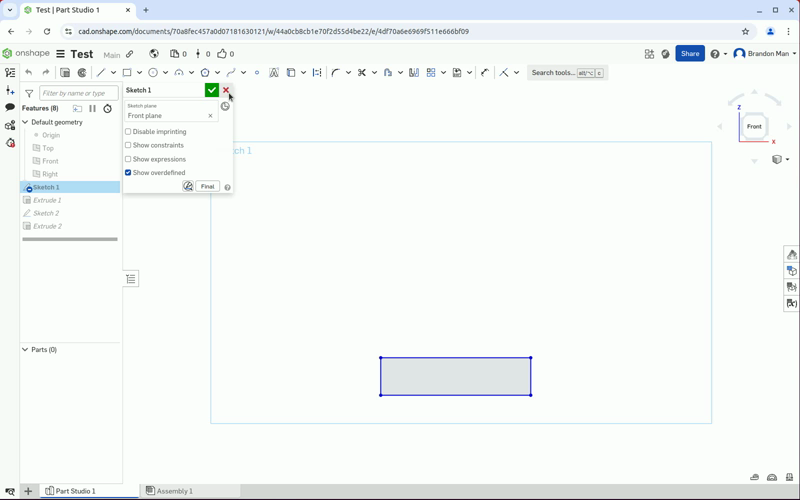
click(229, 92)
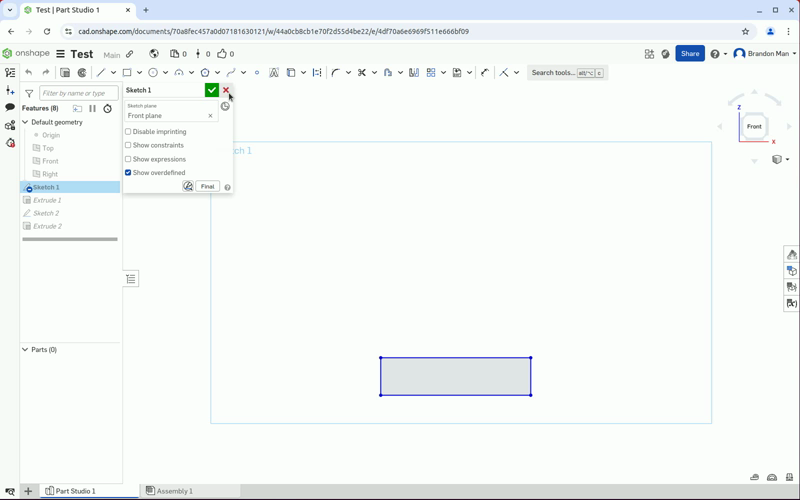
key(shift+s)
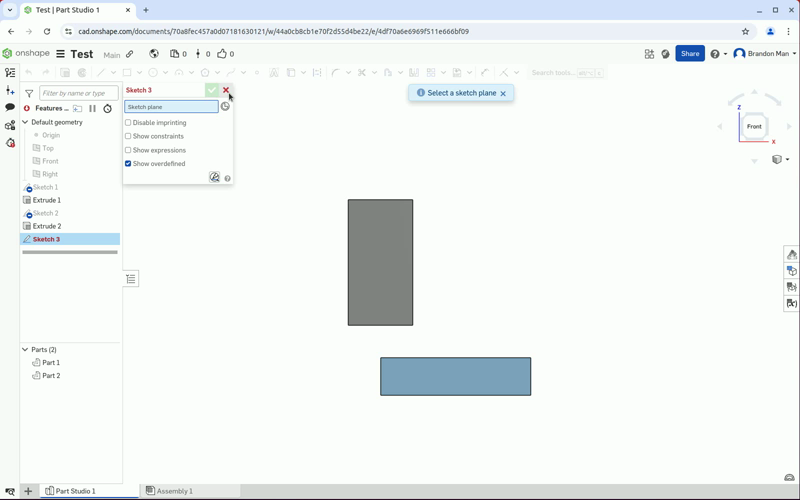
mouse_move(73, 163)
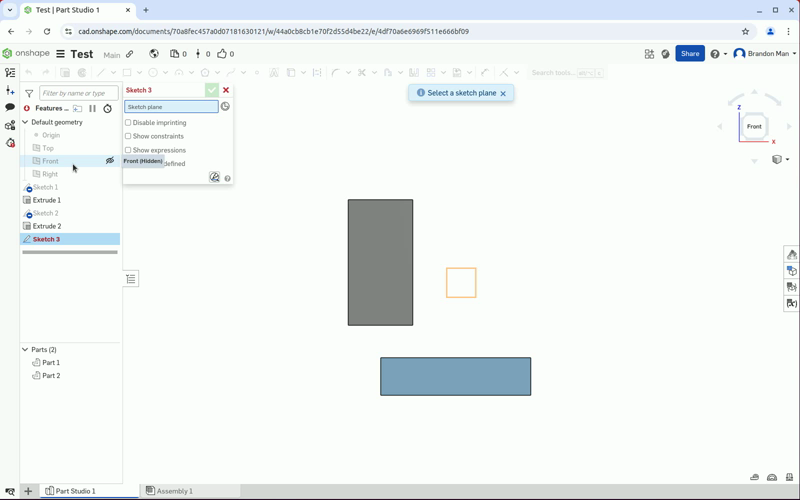
click(73, 163)
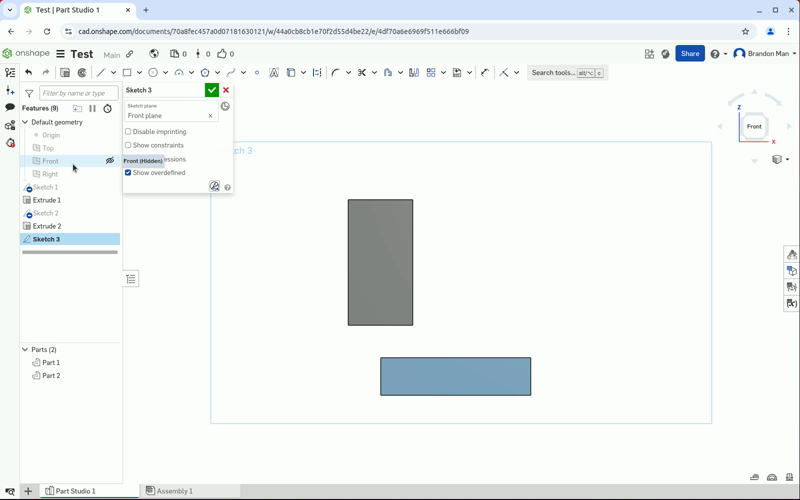
mouse_move(73, 352)
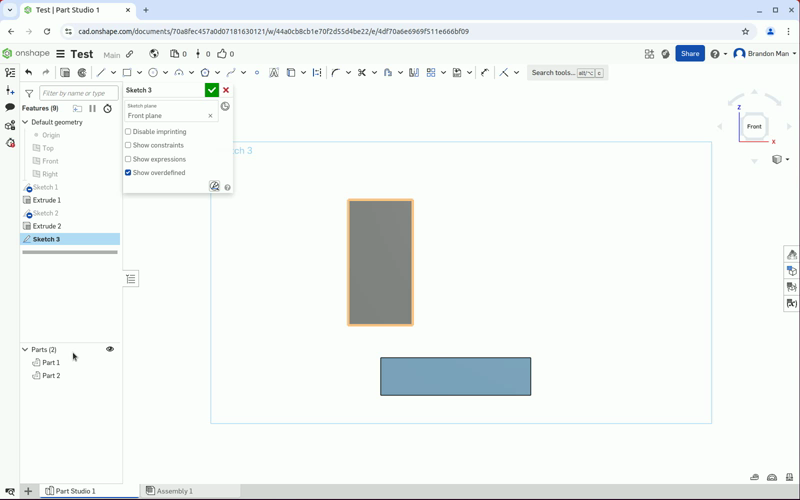
key(y)
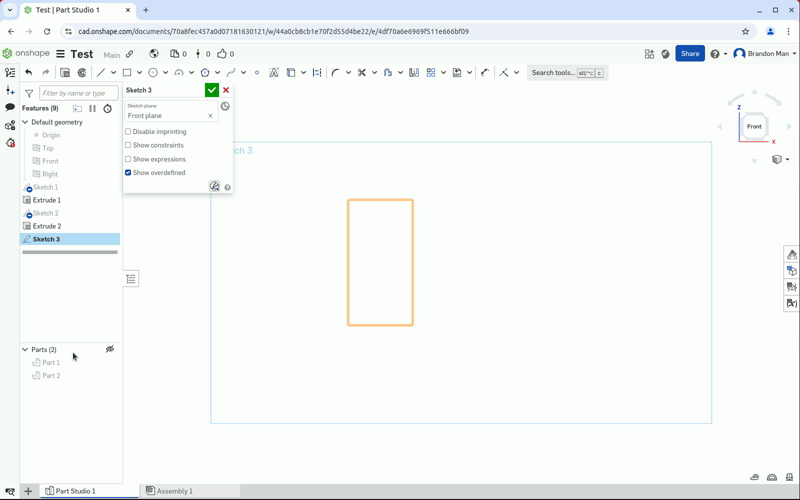
key(l)
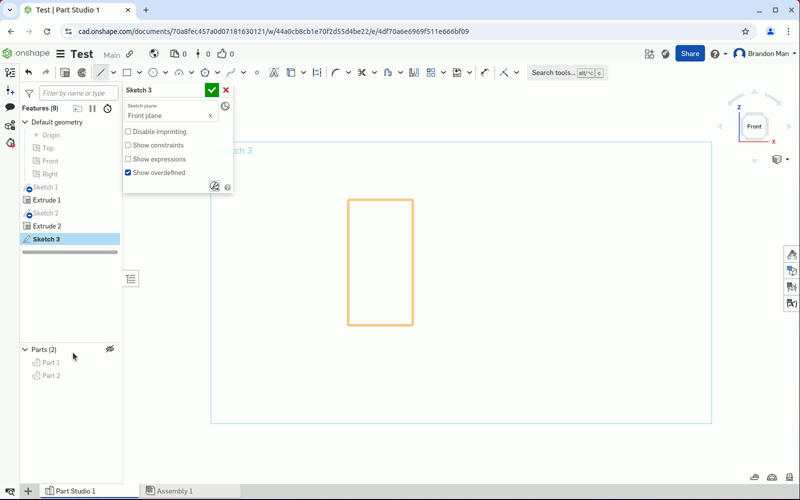
key_down(shift)
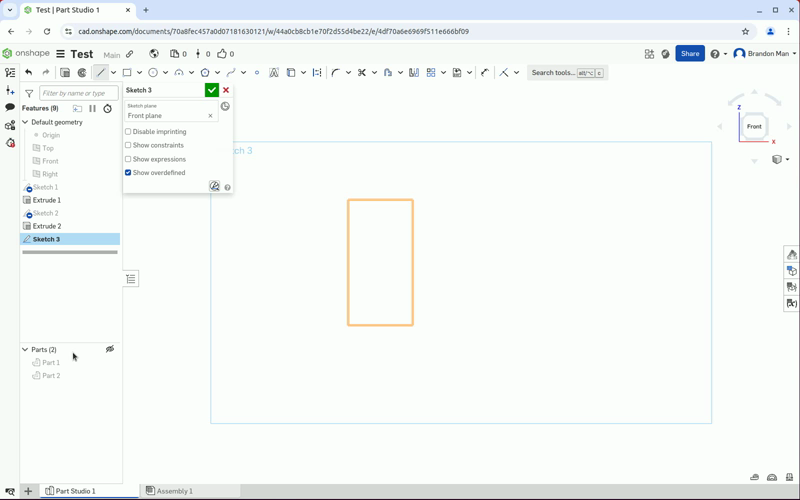
mouse_move(348, 395)
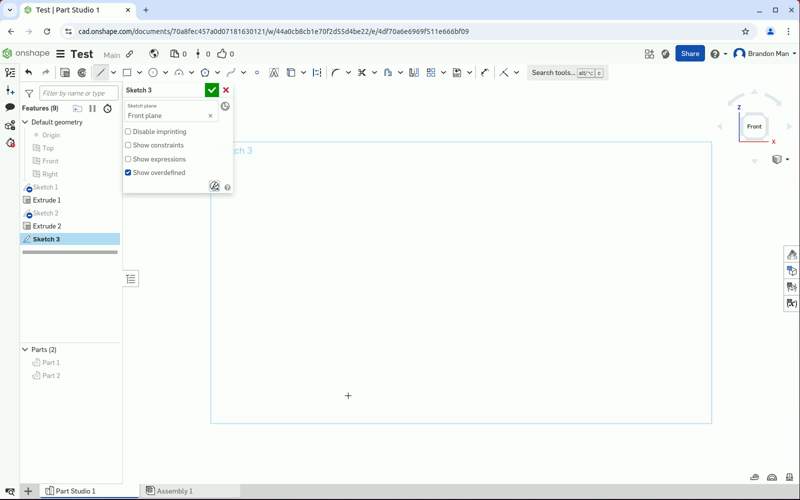
click(348, 395)
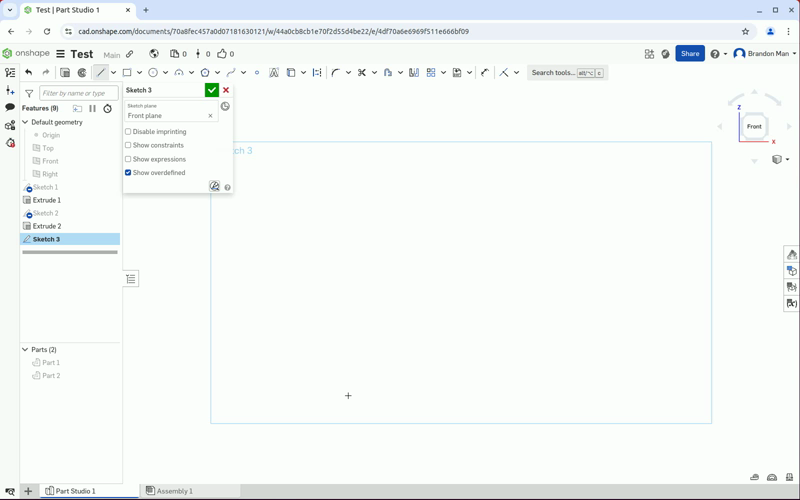
key_up(shift)
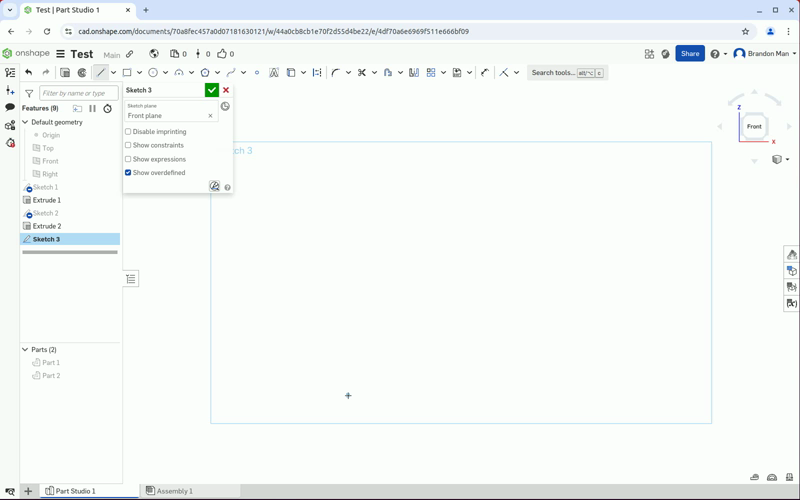
key_down(shift)
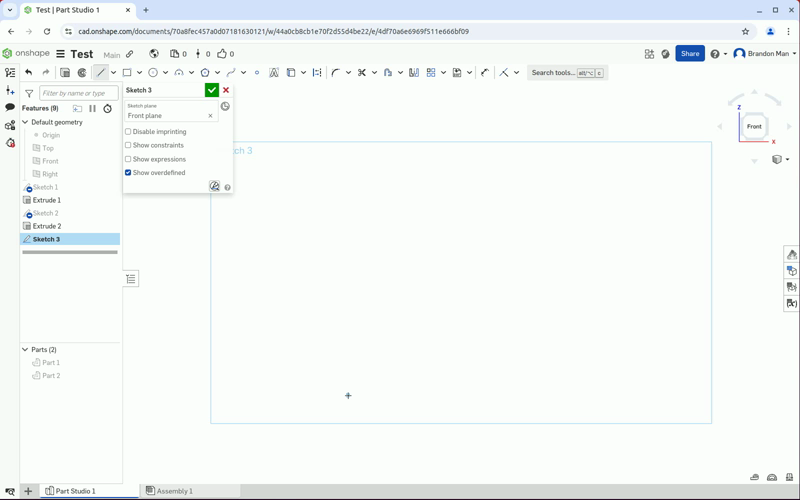
mouse_move(378, 395)
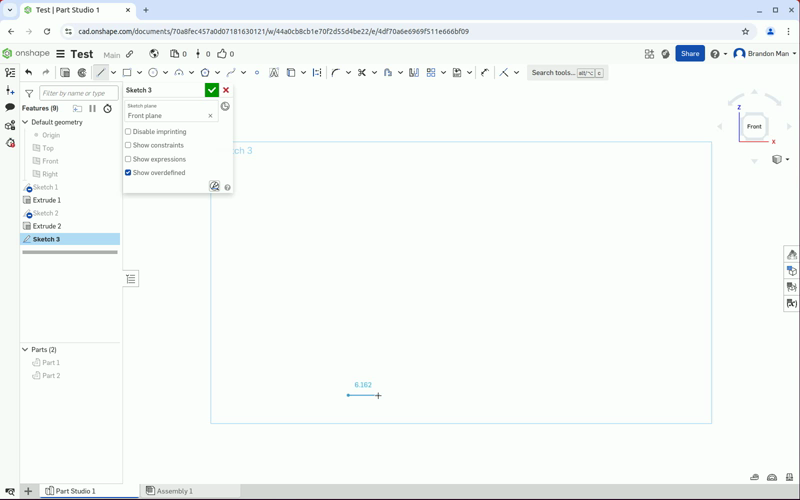
mouse_move(381, 395)
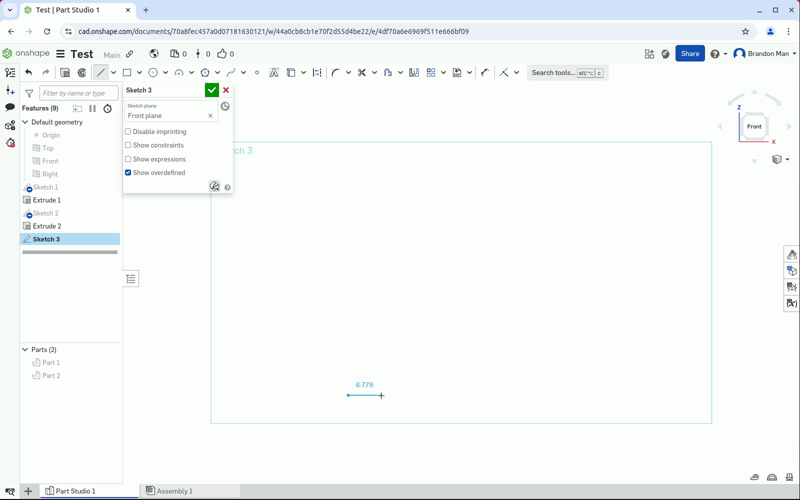
click(381, 395)
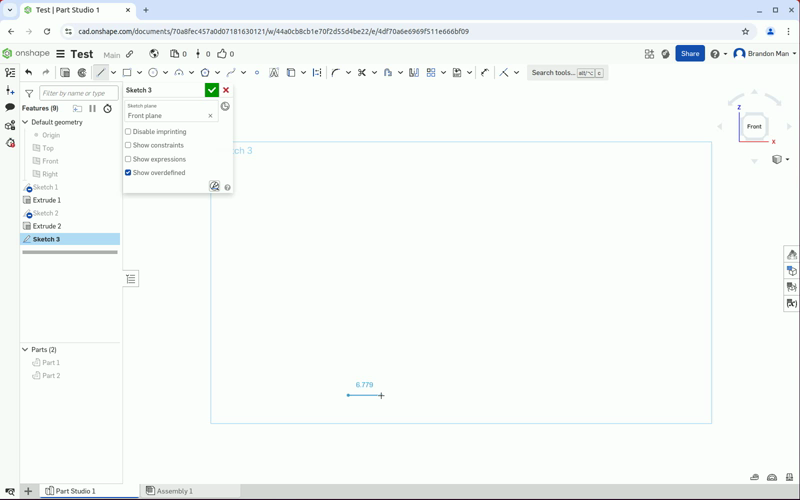
key_up(shift)
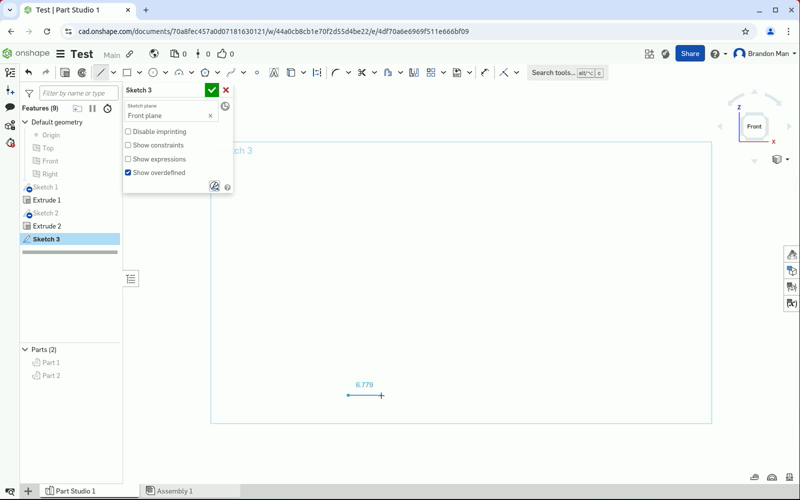
key_down(shift)
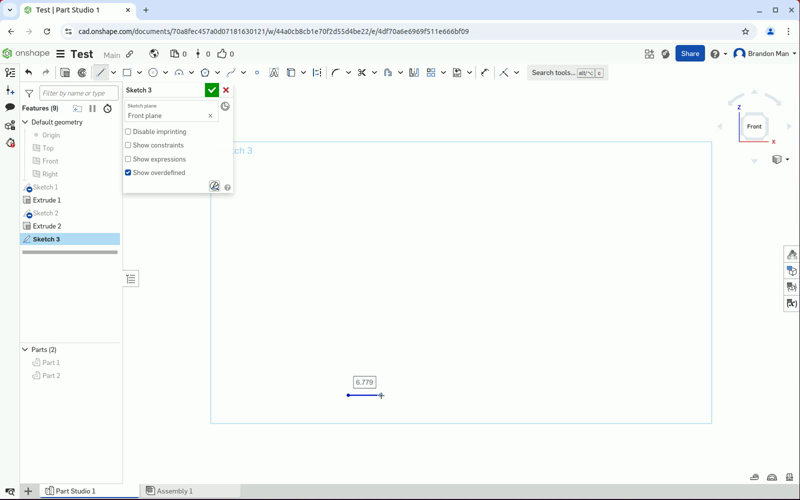
mouse_move(411, 395)
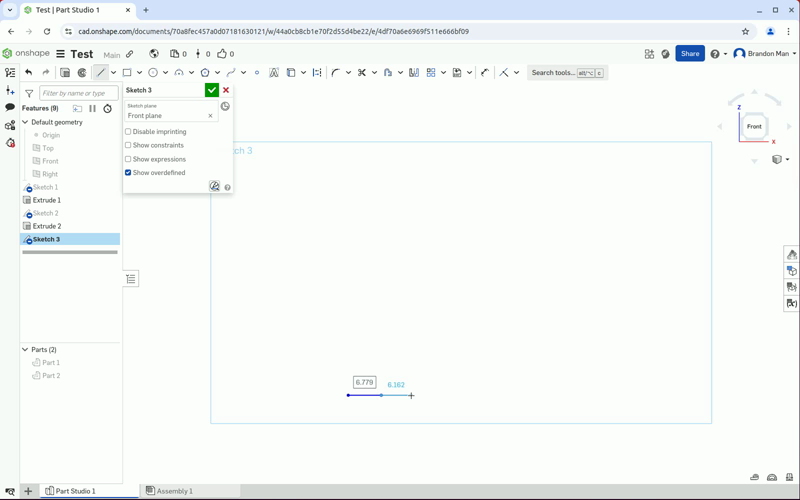
mouse_move(381, 357)
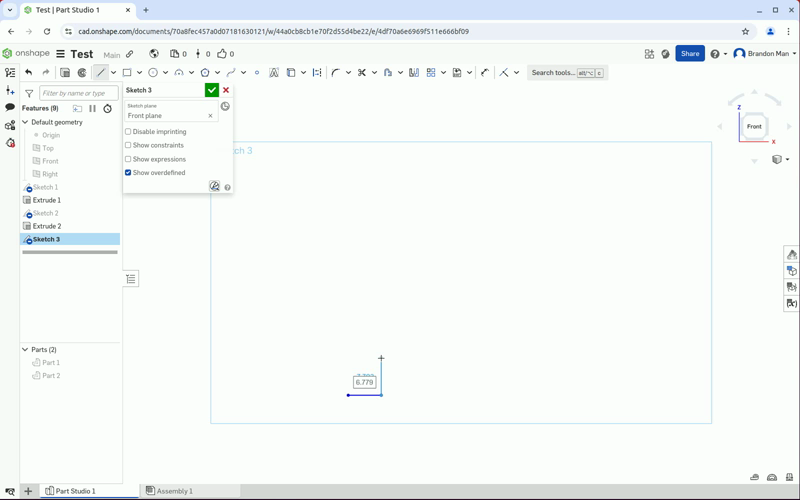
click(381, 357)
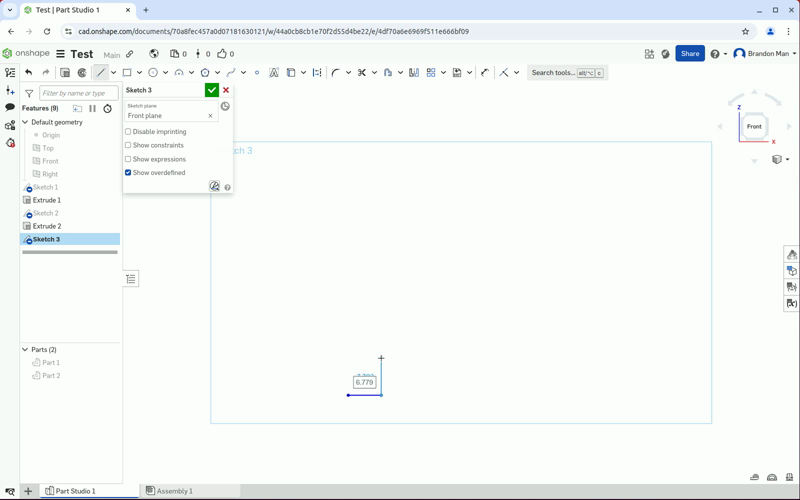
key_up(shift)
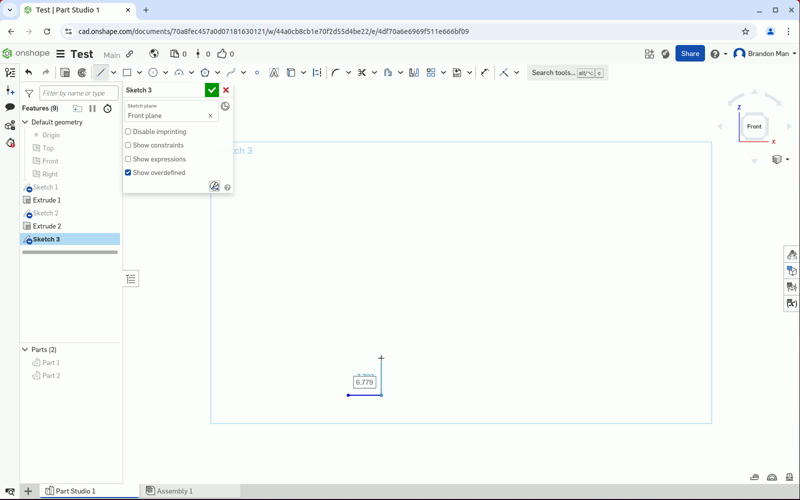
key_down(shift)
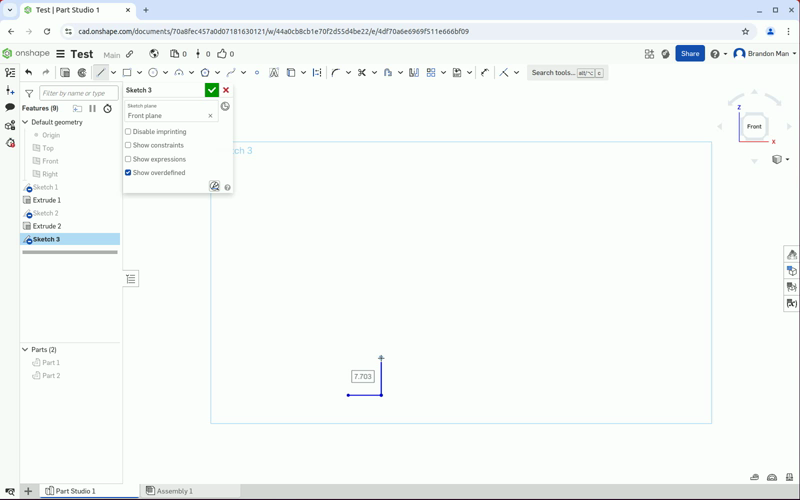
mouse_move(529, 357)
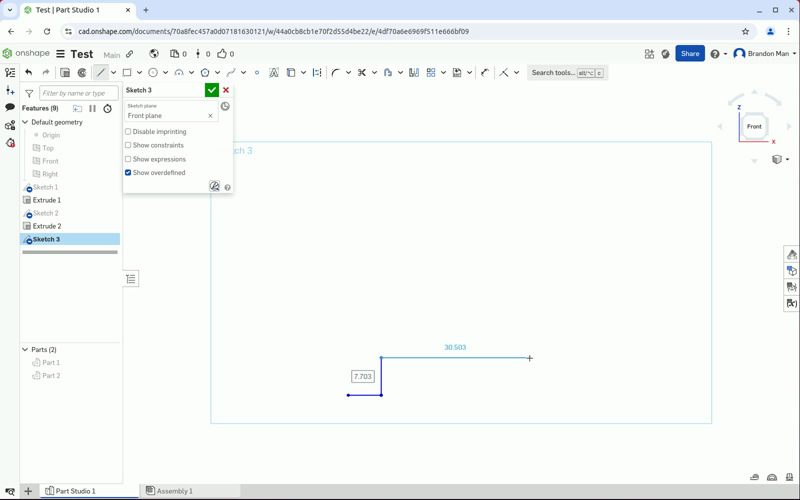
click(529, 357)
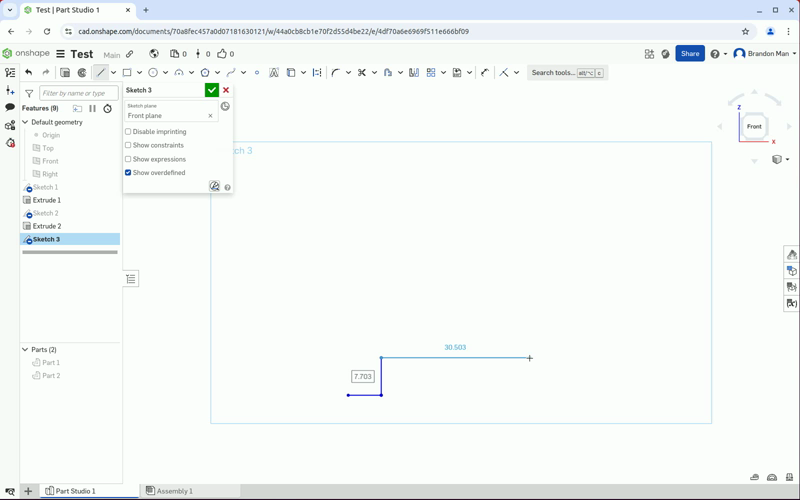
key_up(shift)
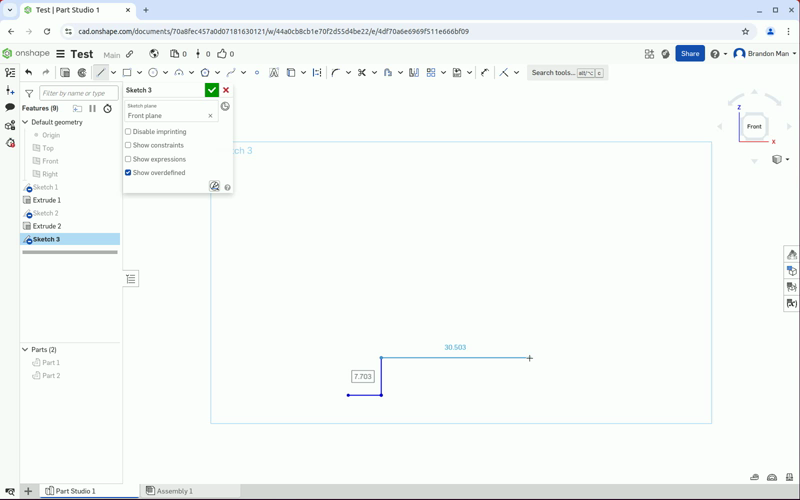
key_down(shift)
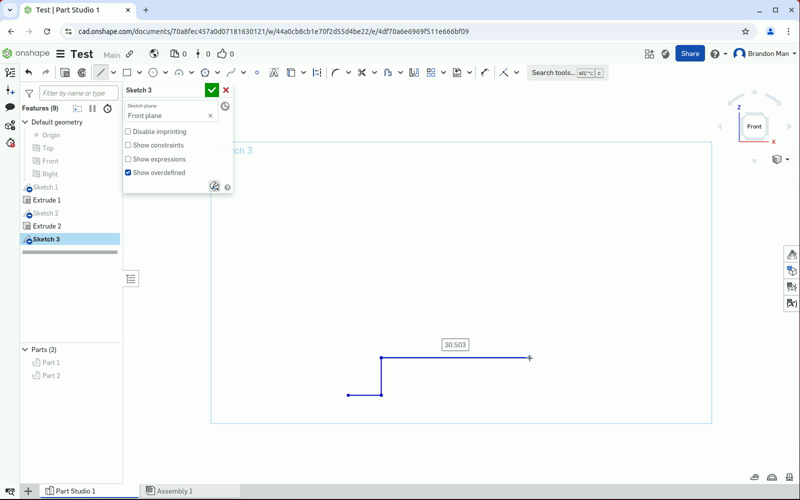
mouse_move(559, 357)
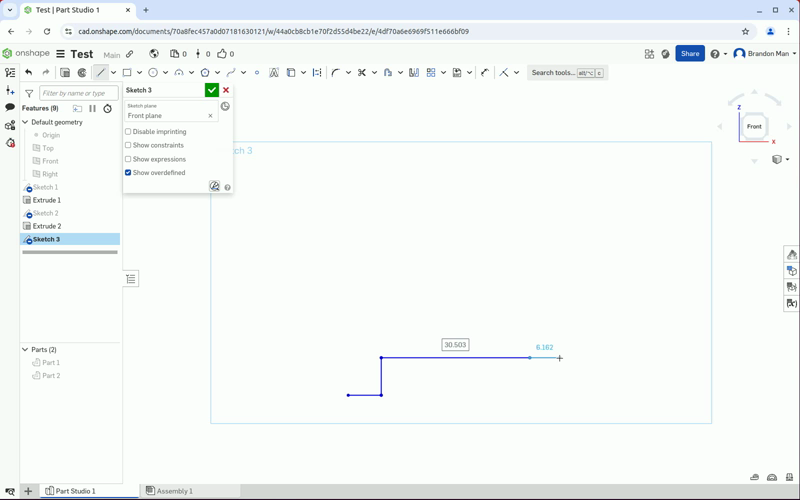
mouse_move(529, 395)
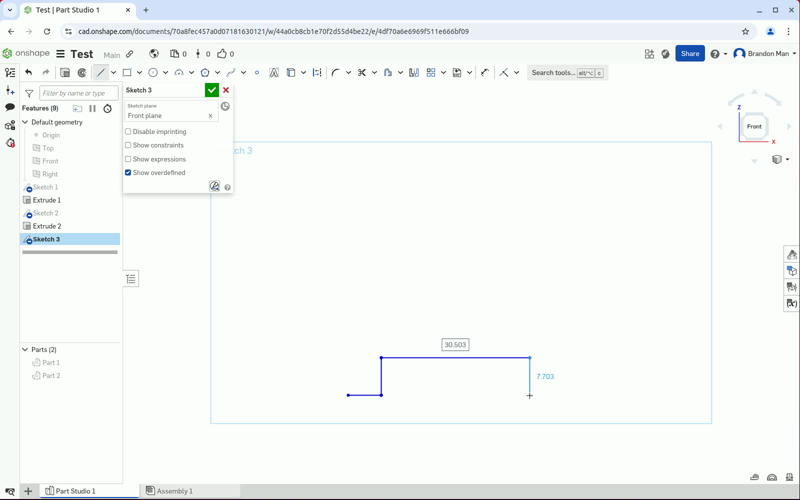
click(529, 395)
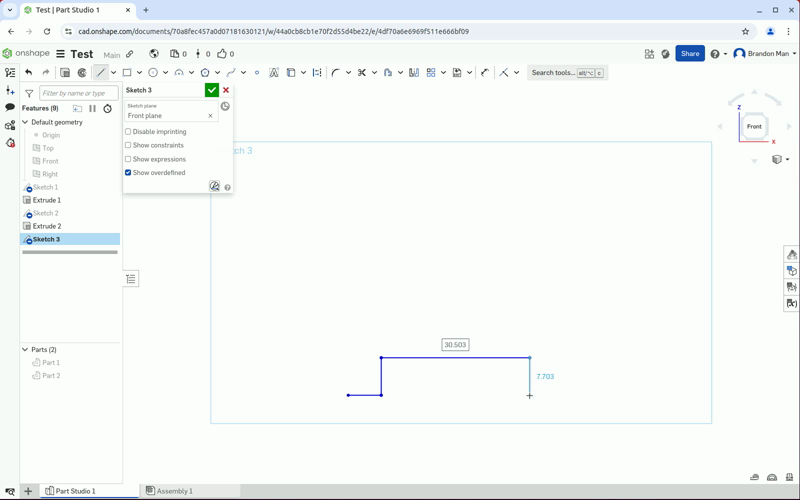
key_up(shift)
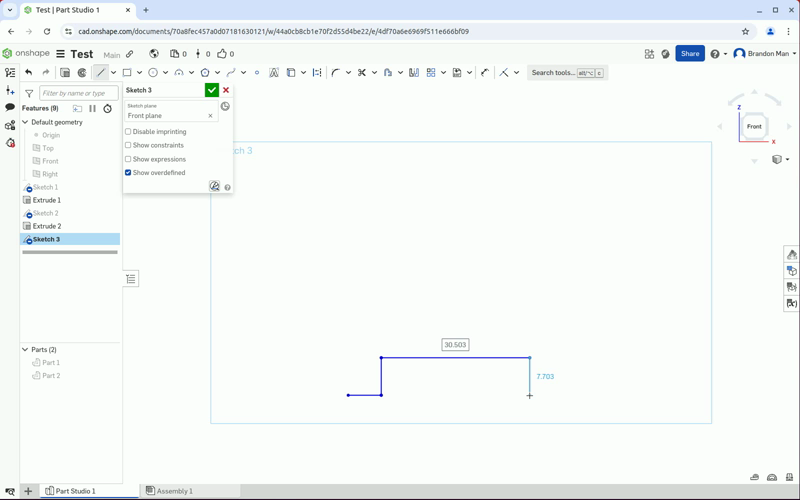
key_down(shift)
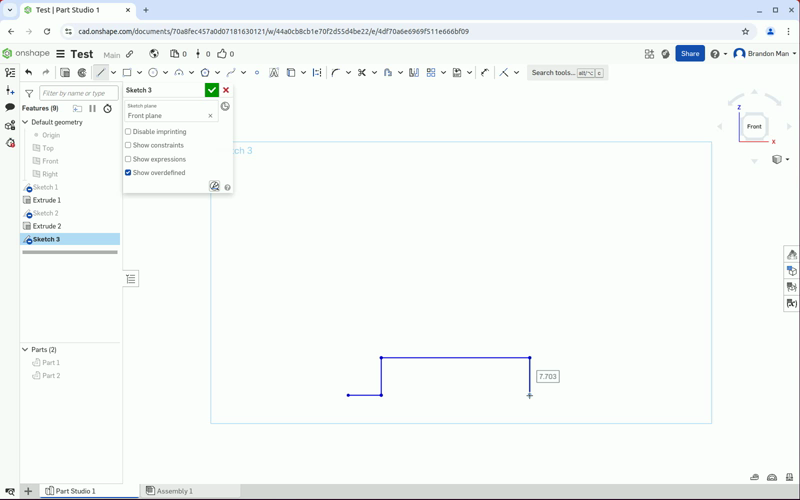
mouse_move(559, 395)
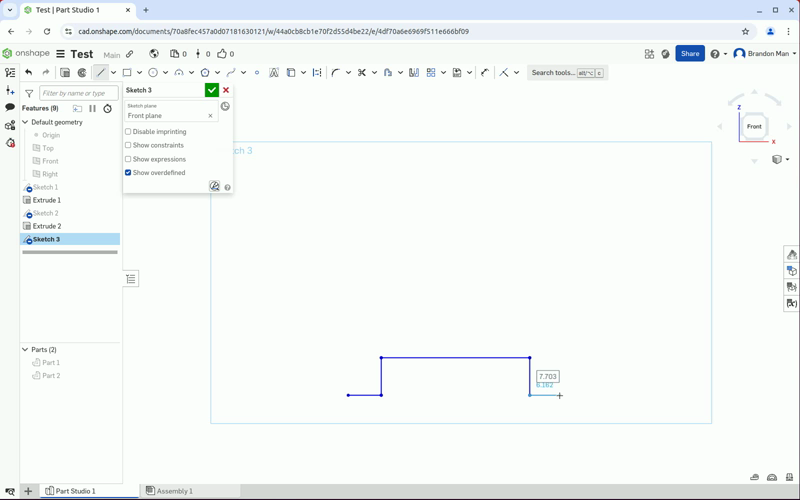
mouse_move(572, 395)
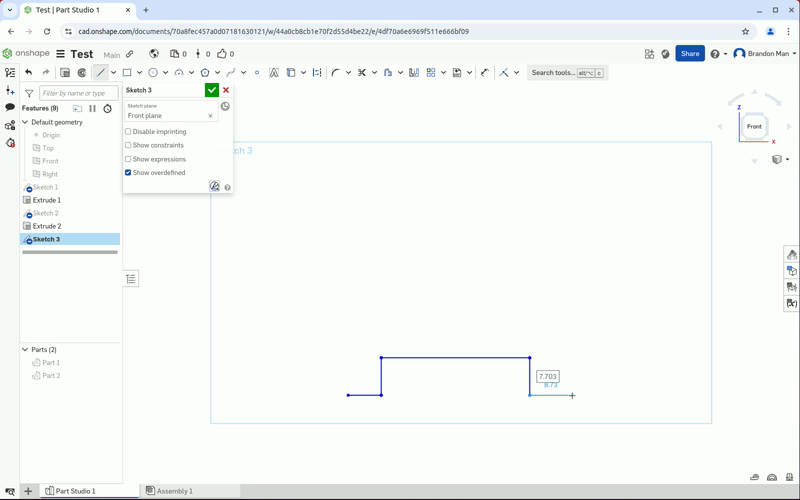
click(572, 395)
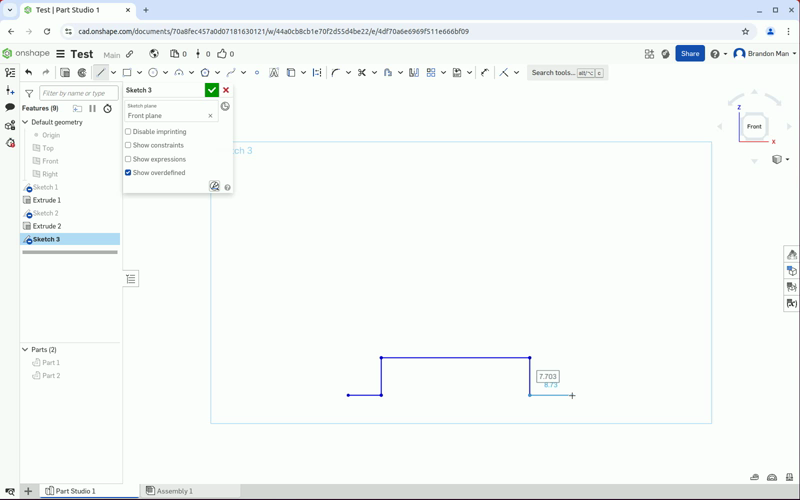
key_up(shift)
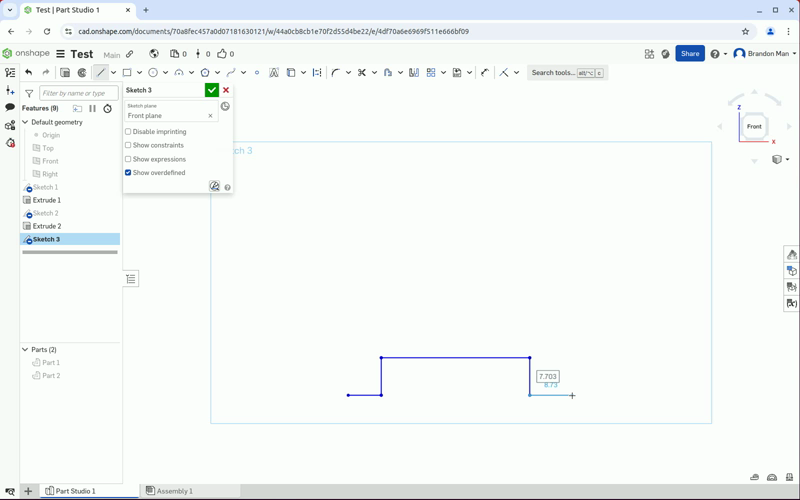
key_down(shift)
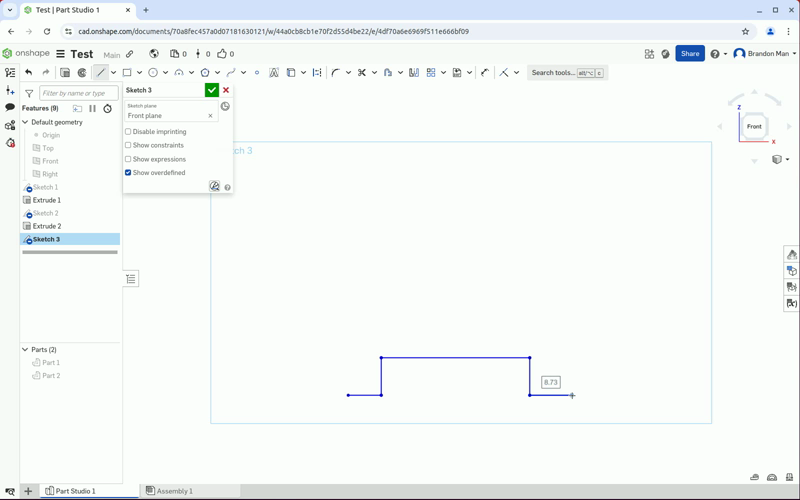
mouse_move(572, 171)
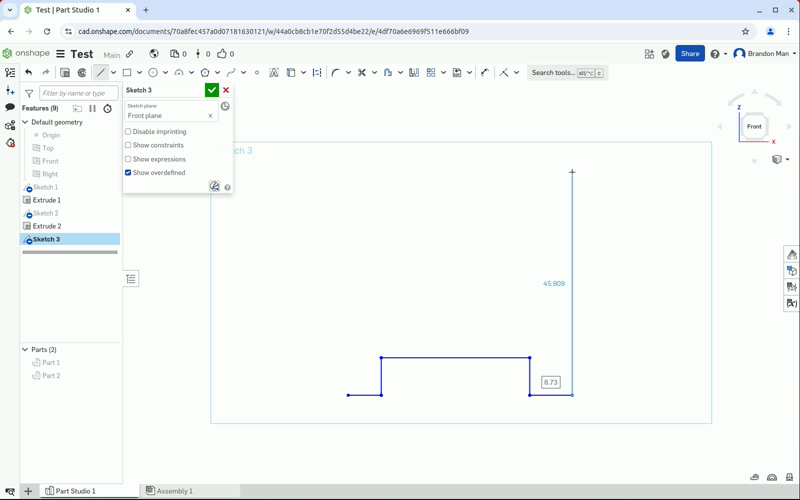
click(572, 171)
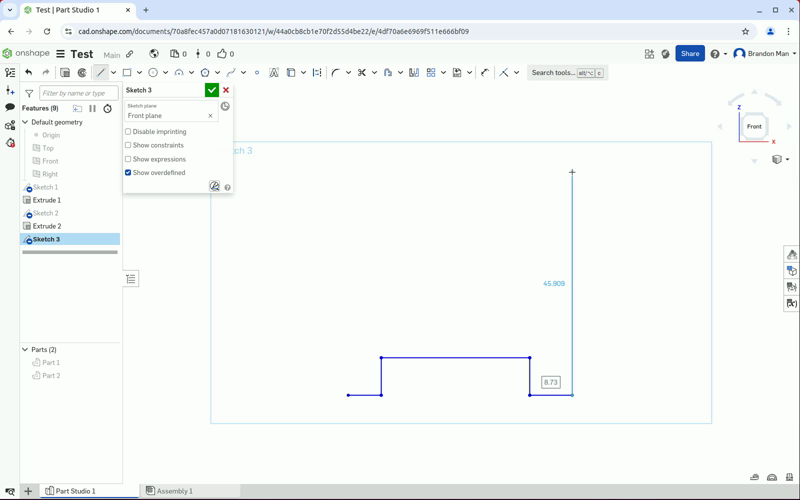
key_up(shift)
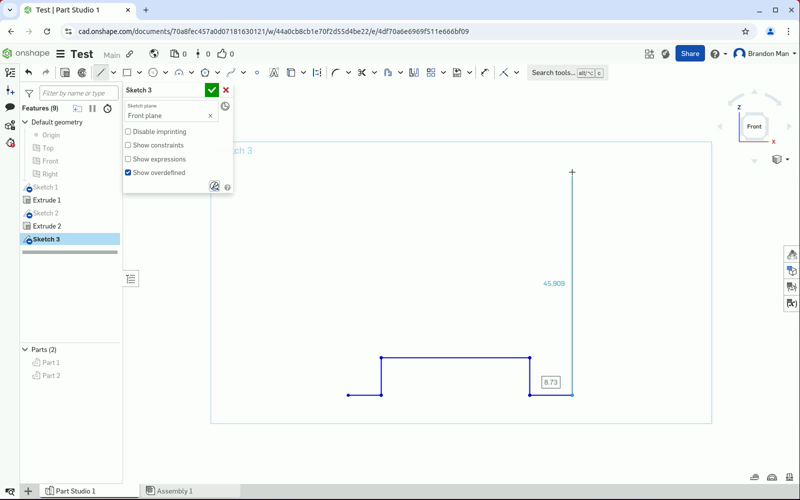
key_down(shift)
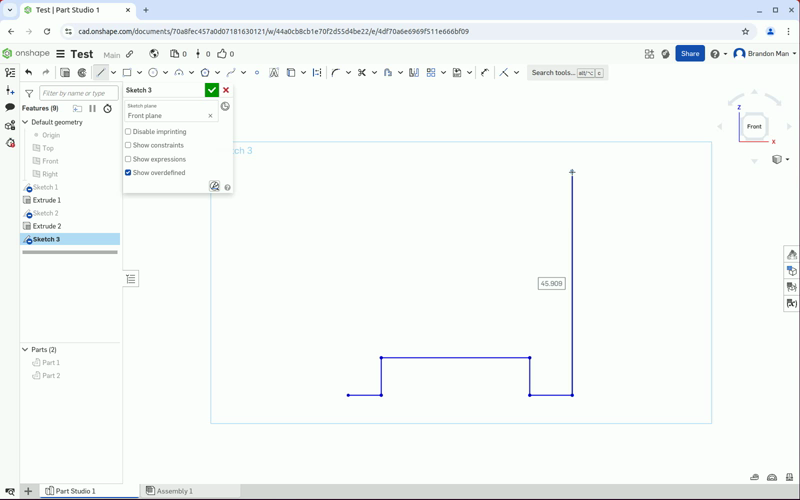
mouse_move(348, 171)
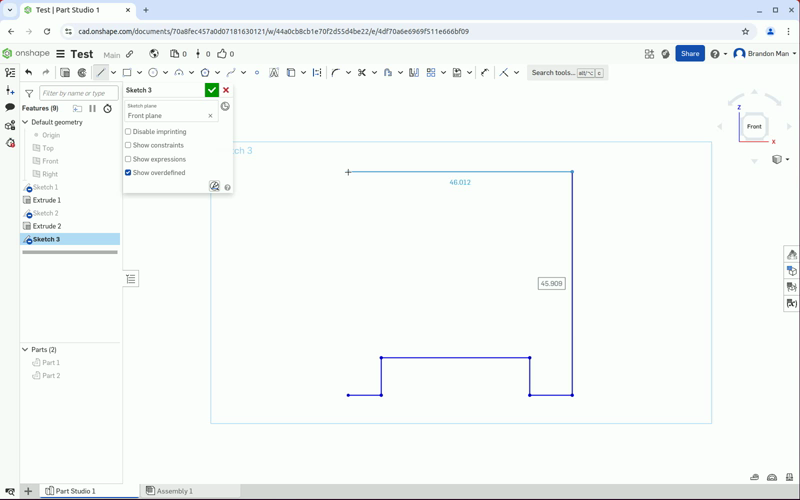
click(348, 171)
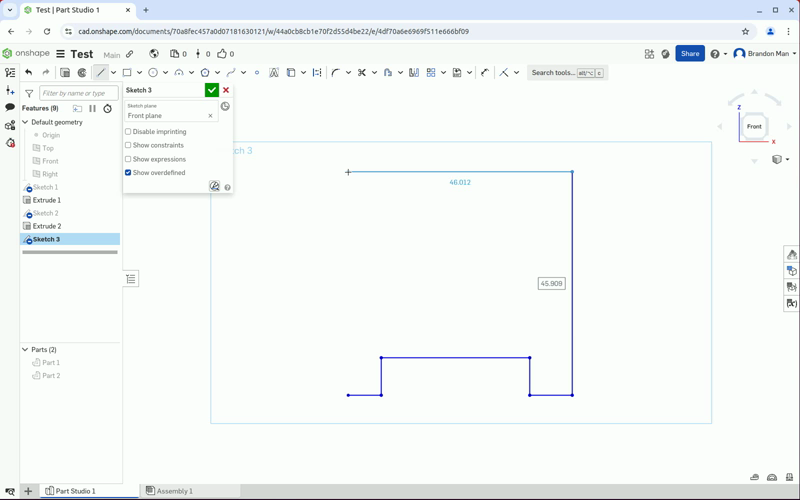
key_up(shift)
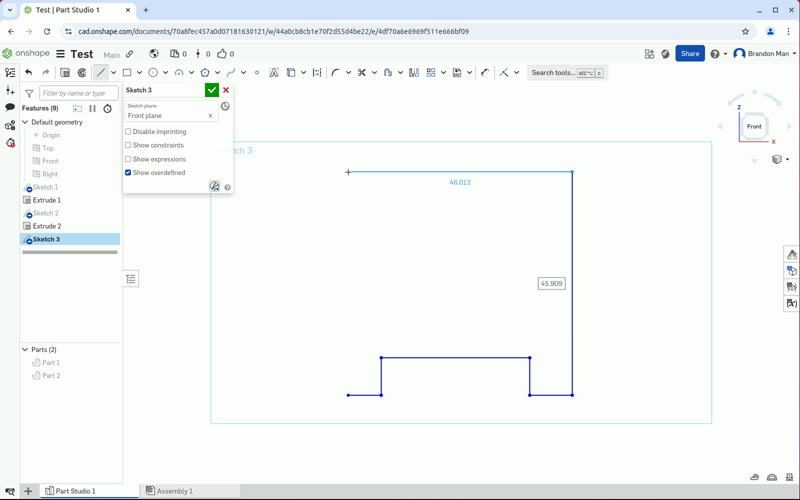
key_down(shift)
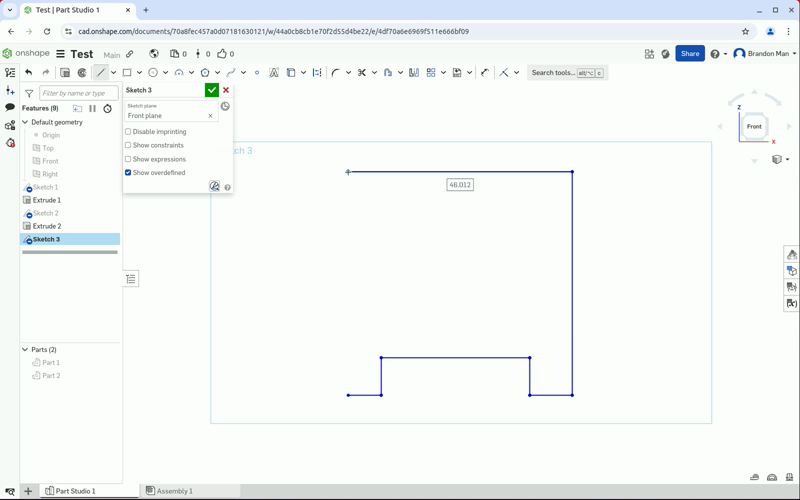
mouse_move(378, 171)
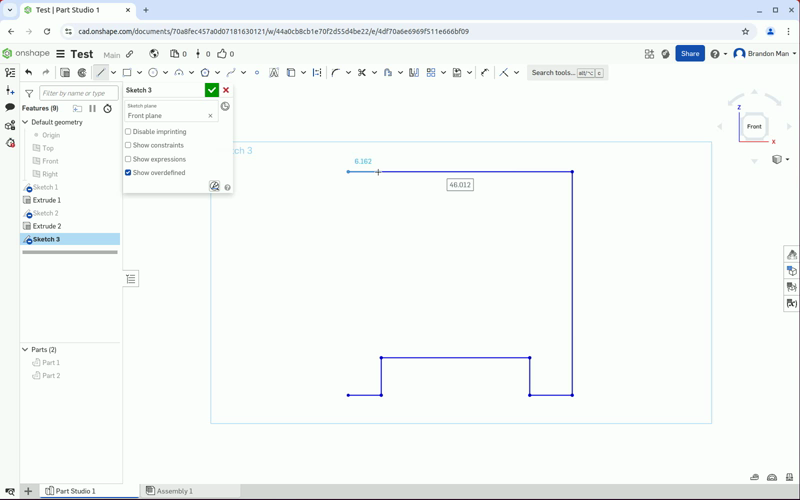
mouse_move(348, 199)
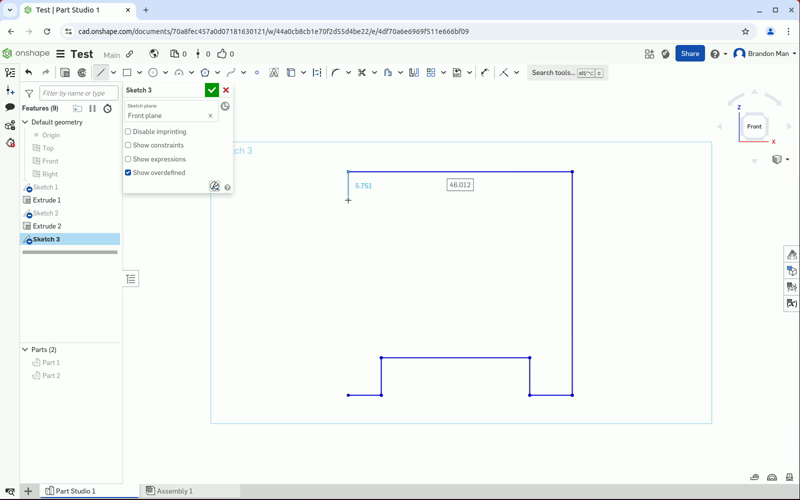
click(348, 199)
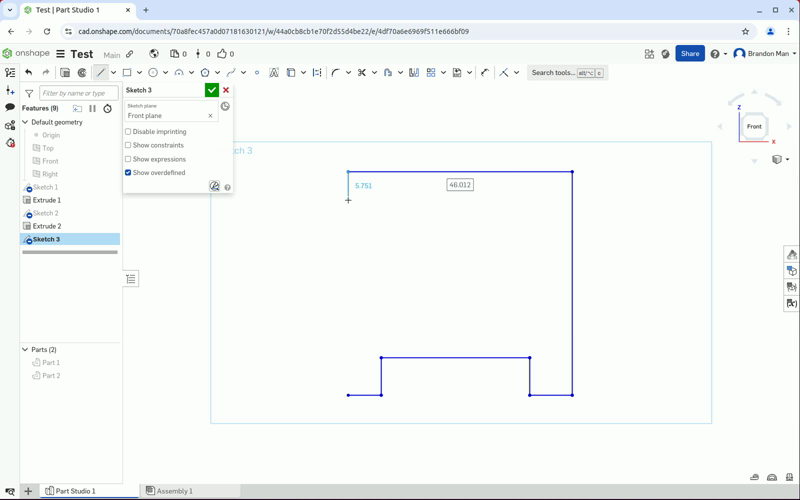
key_up(shift)
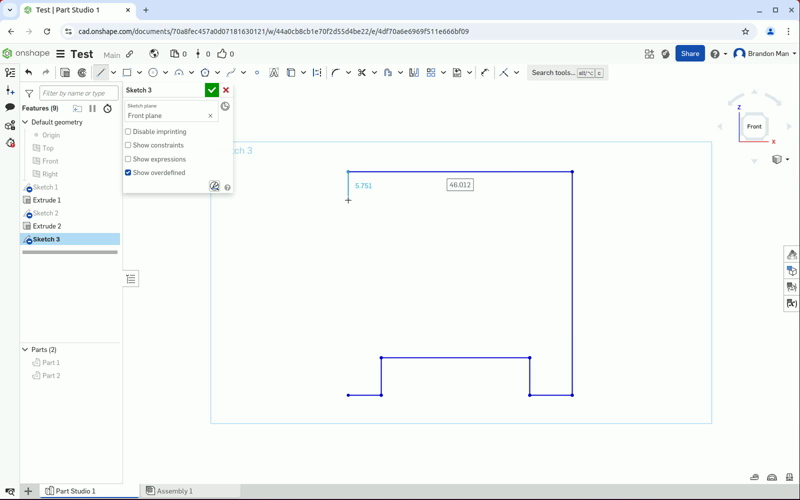
key_down(shift)
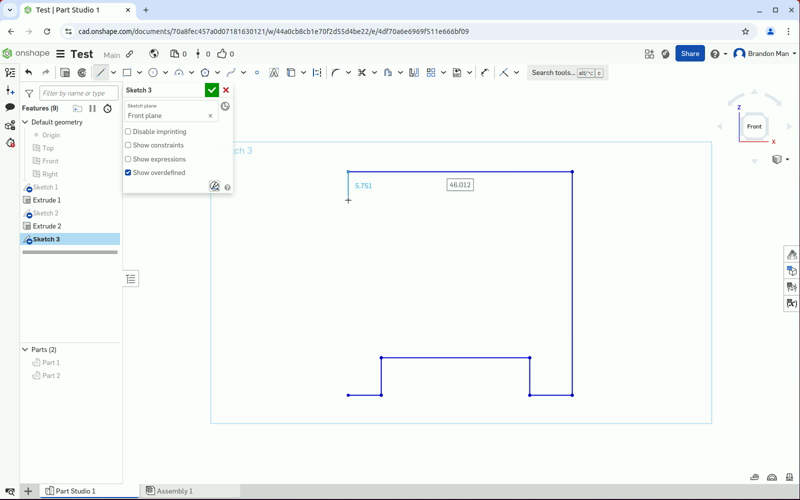
mouse_move(411, 199)
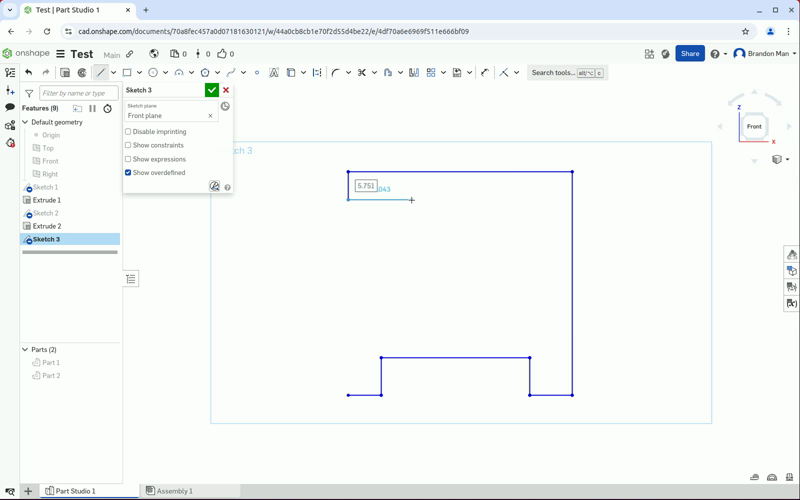
click(411, 199)
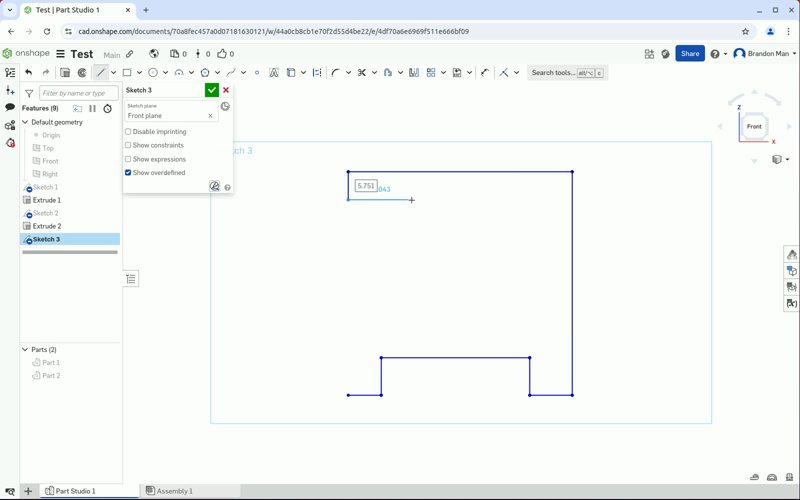
key_up(shift)
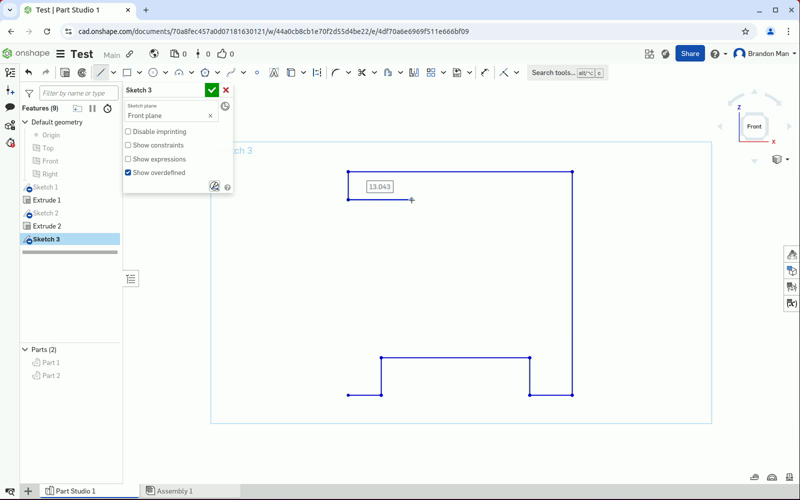
key_down(shift)
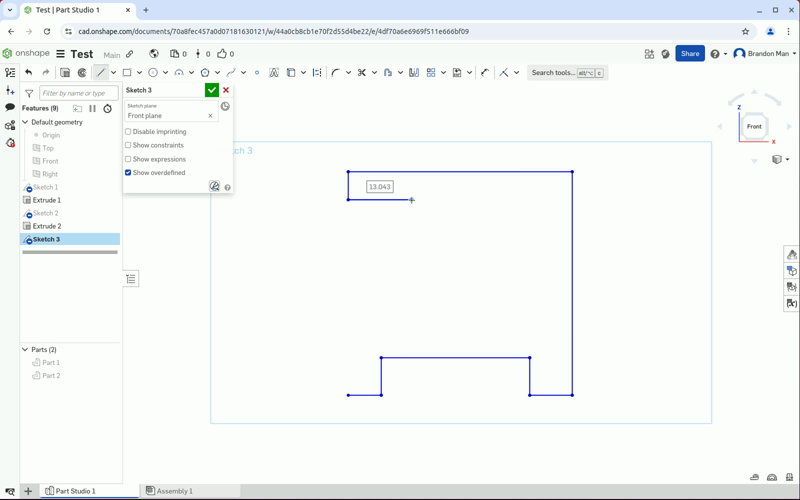
mouse_move(411, 324)
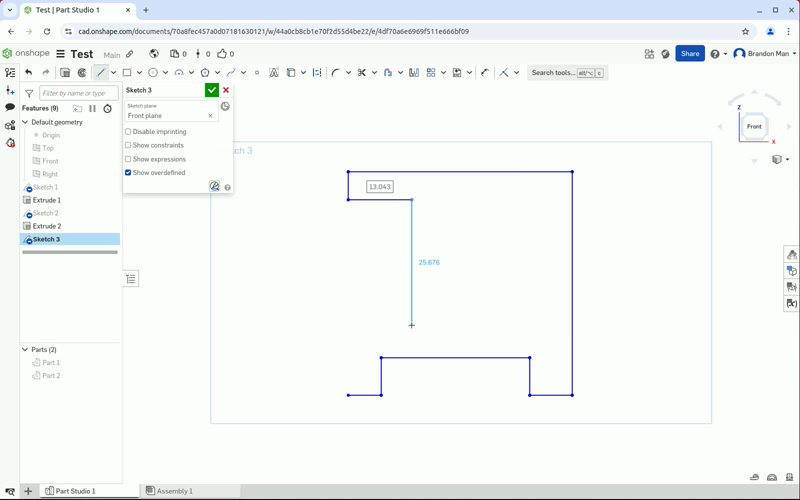
click(411, 324)
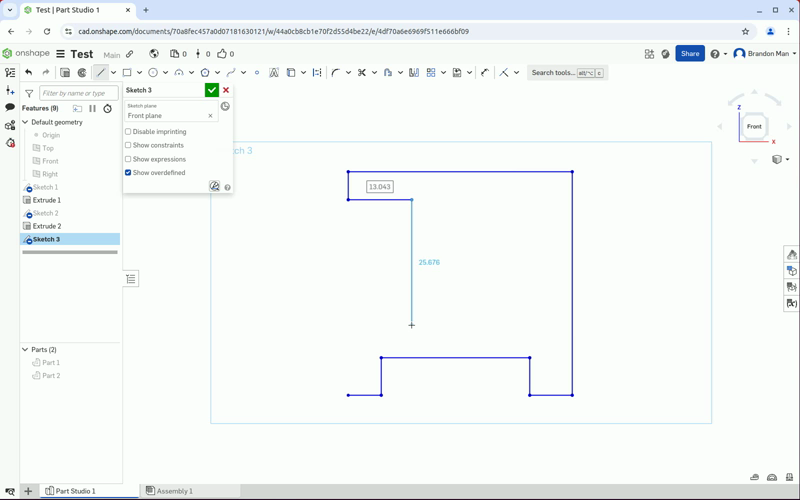
key_up(shift)
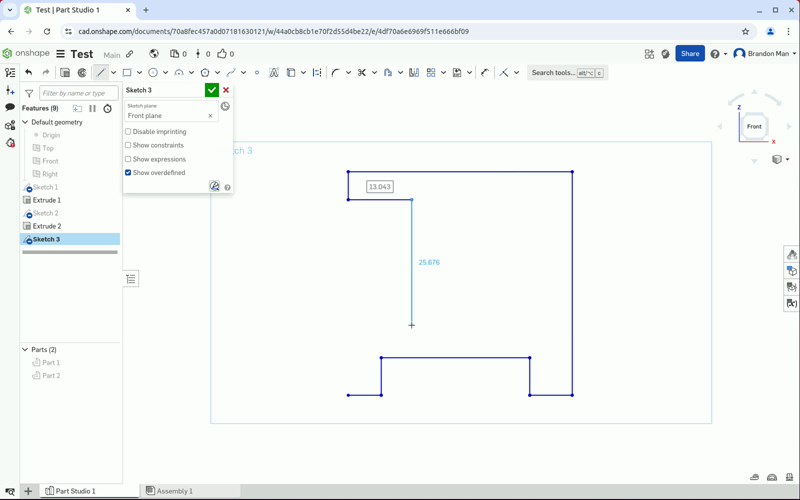
key_down(shift)
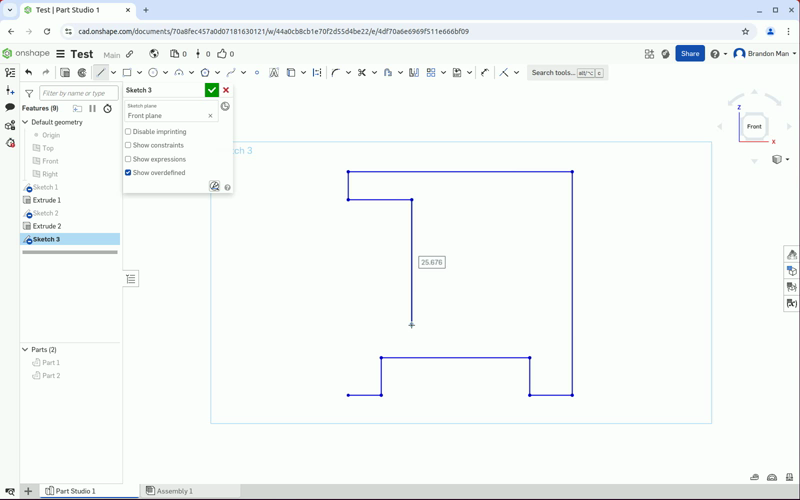
mouse_move(348, 324)
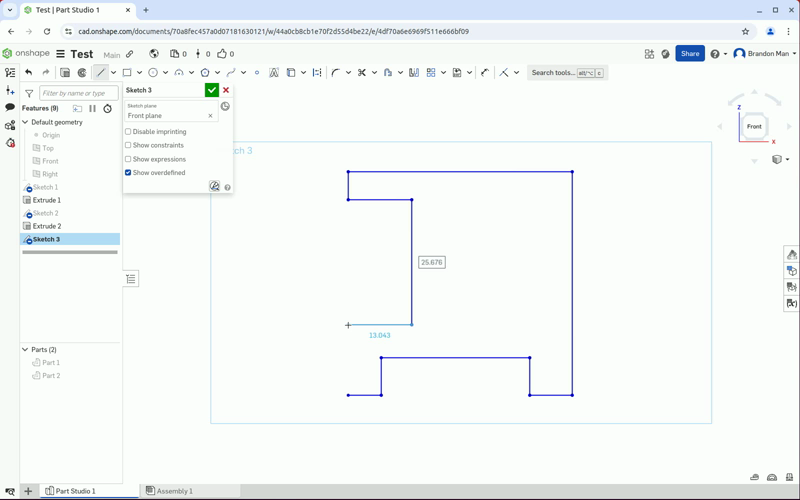
click(348, 324)
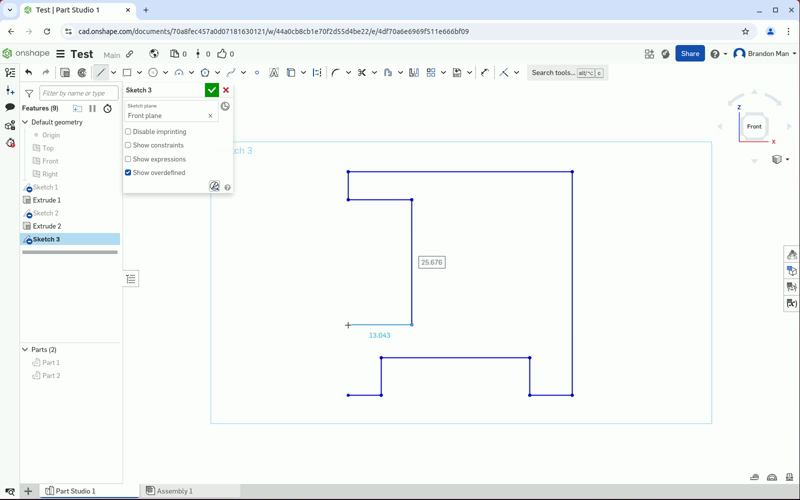
key_up(shift)
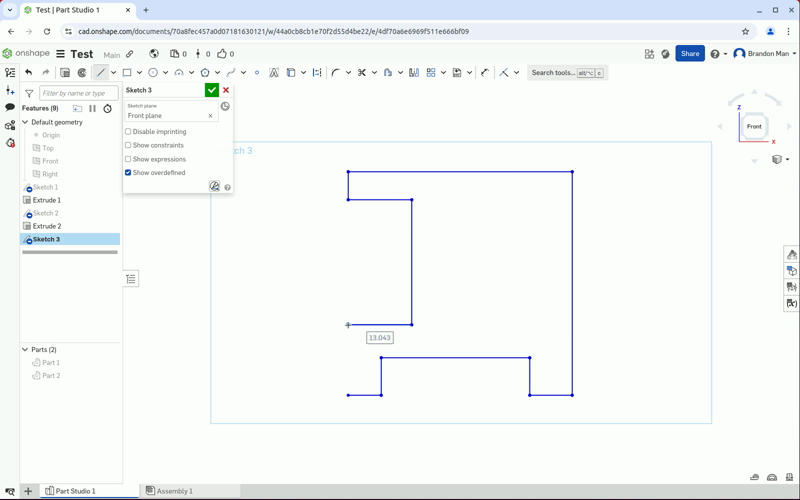
key_down(shift)
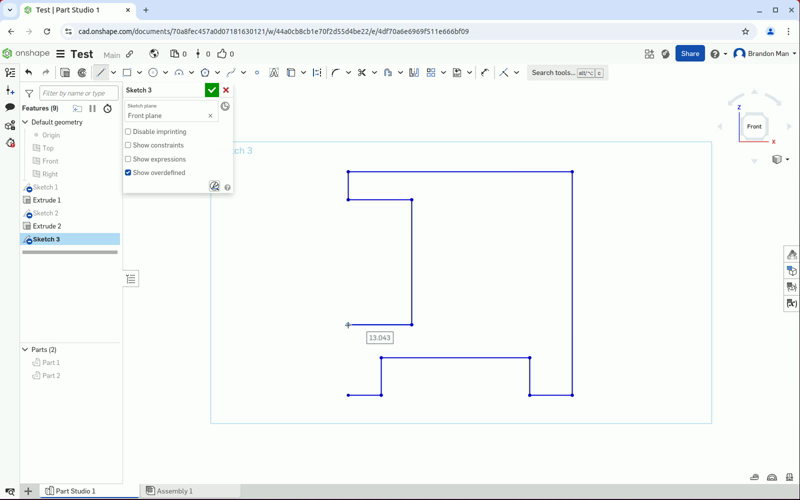
mouse_move(348, 395)
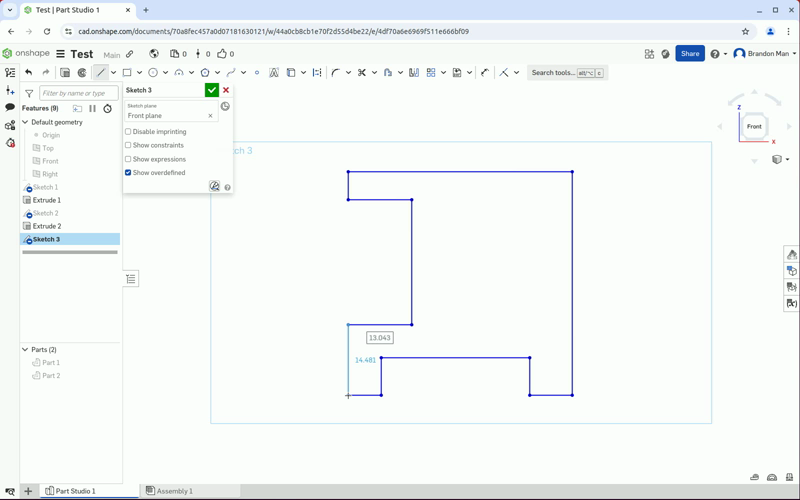
key_up(shift)
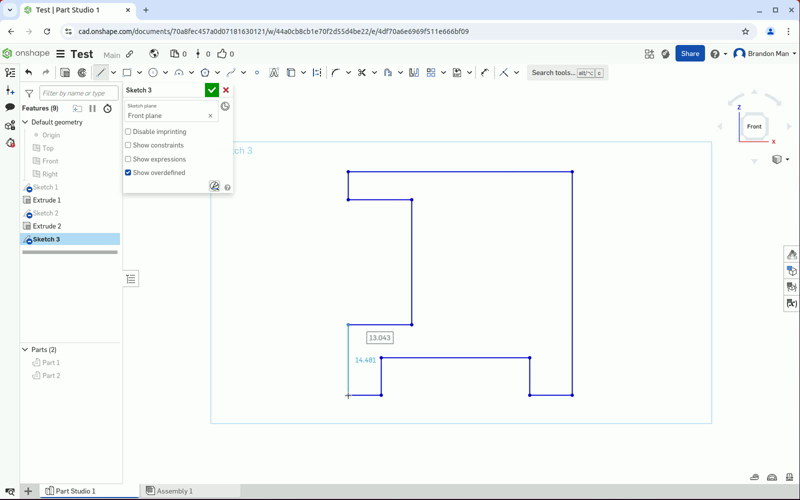
click(348, 395)
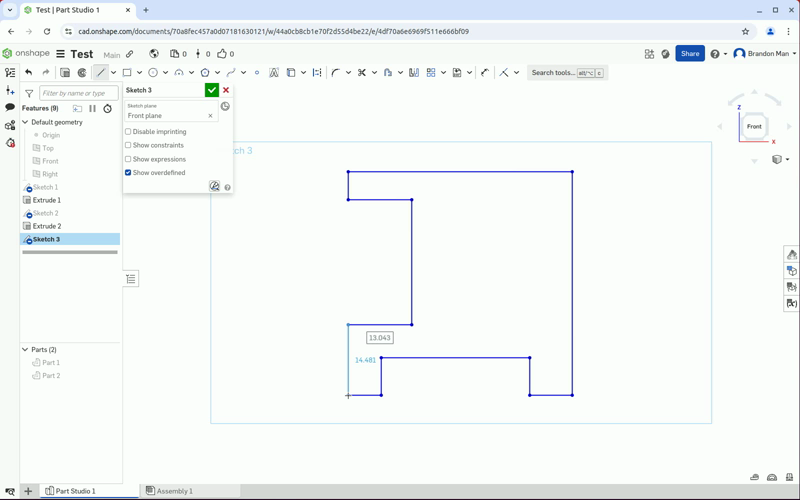
key(esc)
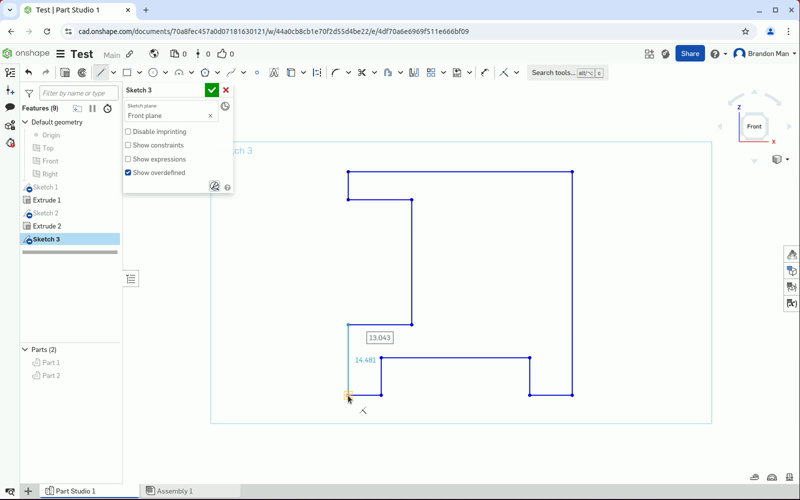
mouse_move(455, 324)
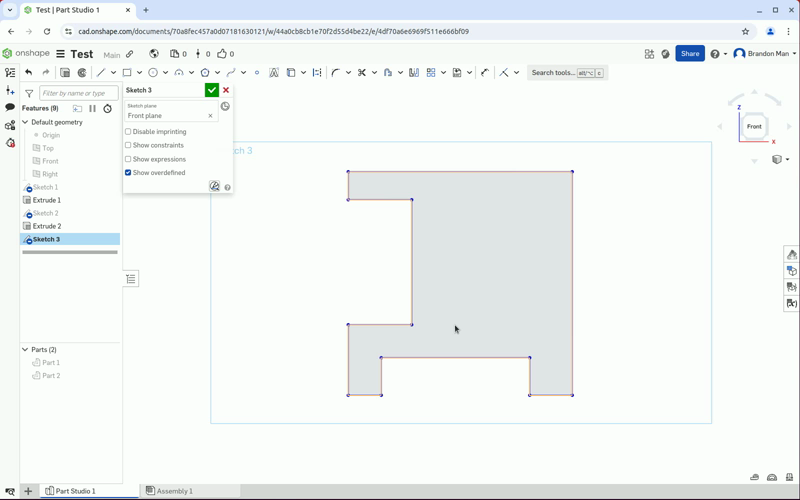
click(455, 324)
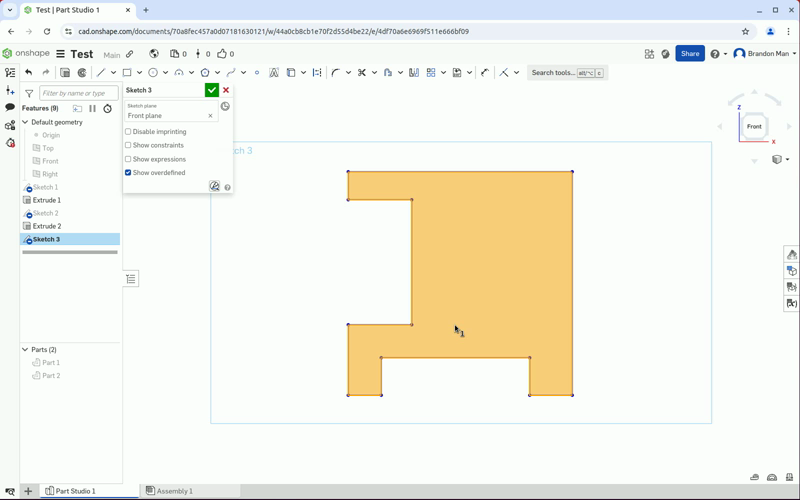
mouse_move(73, 352)
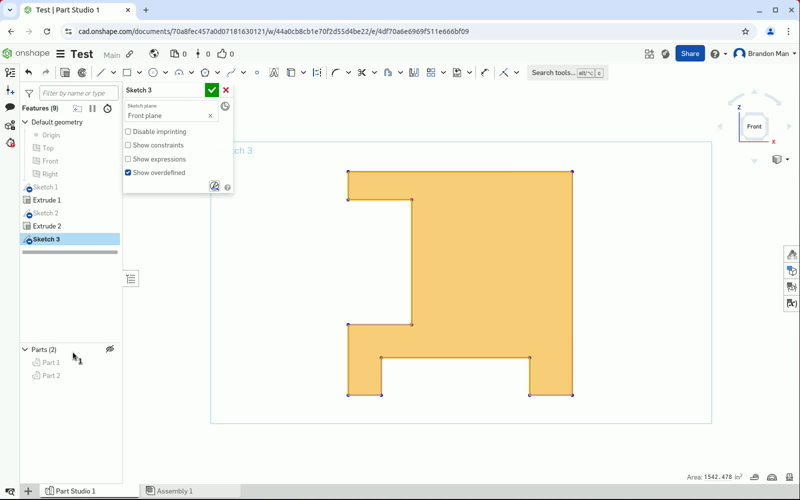
key(shift+y)
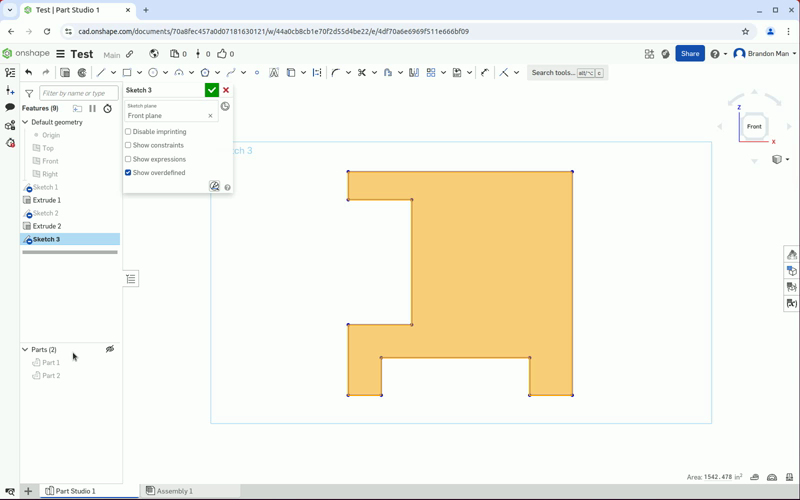
key(shift+e)
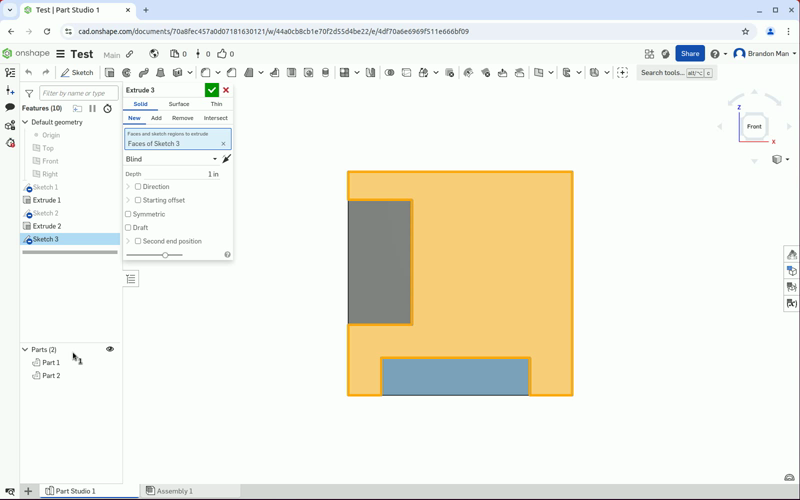
mouse_move(143, 106)
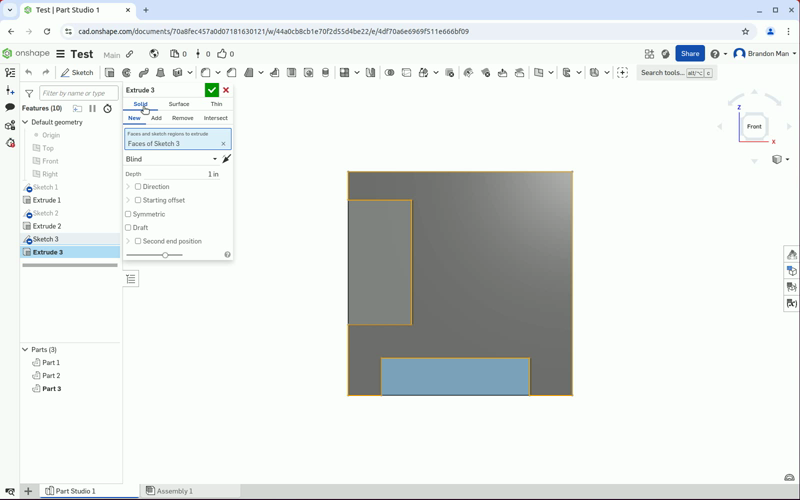
click(143, 106)
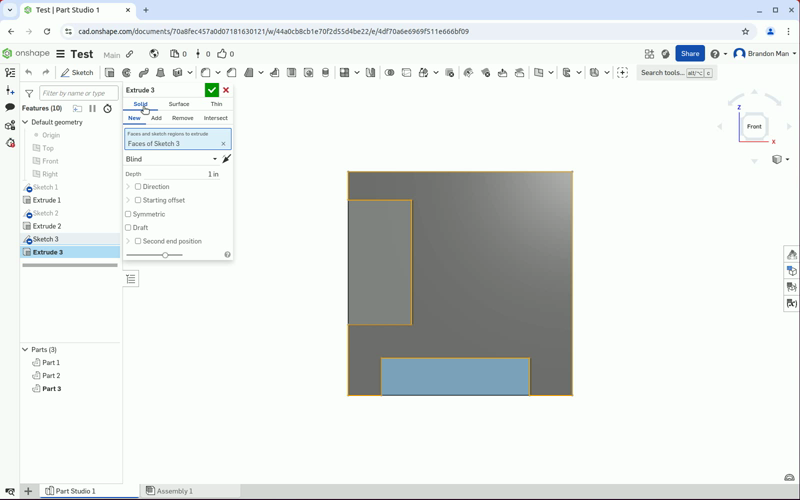
mouse_move(137, 120)
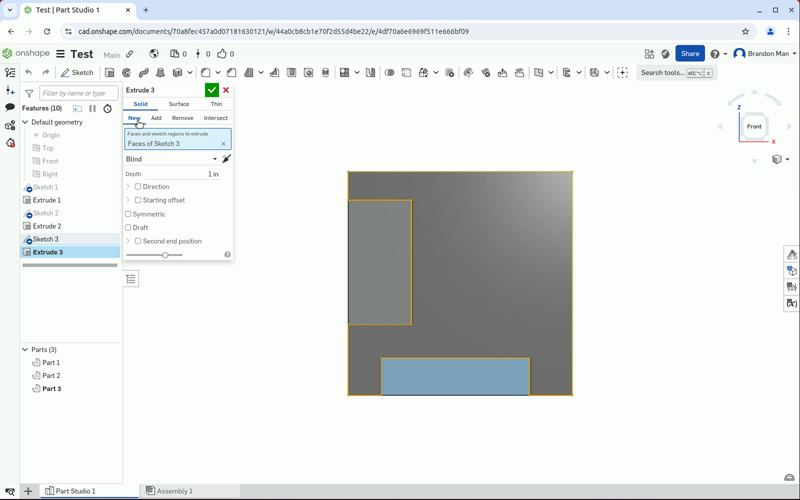
click(137, 120)
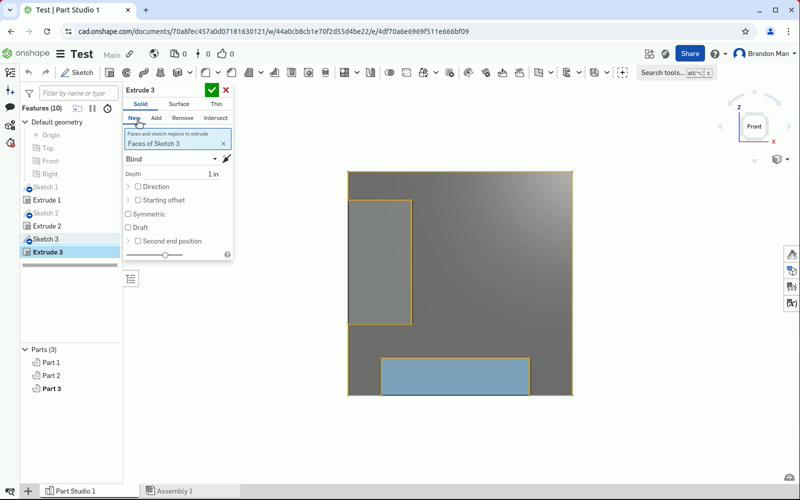
key(tab, 4)
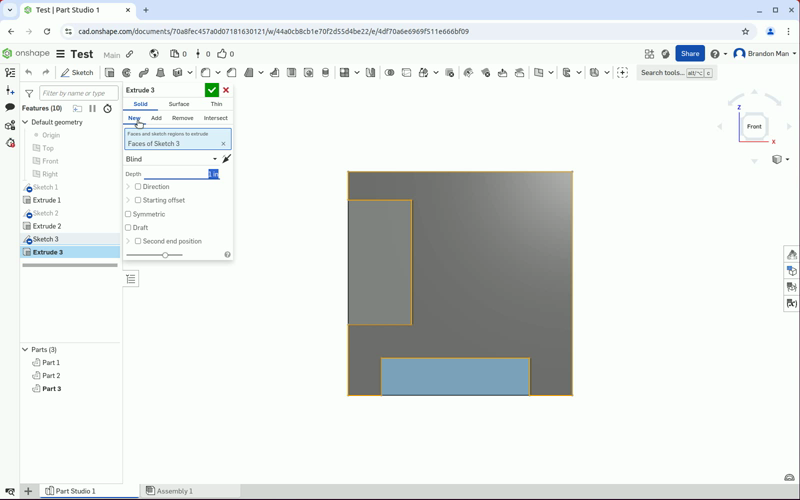
text(19.257)
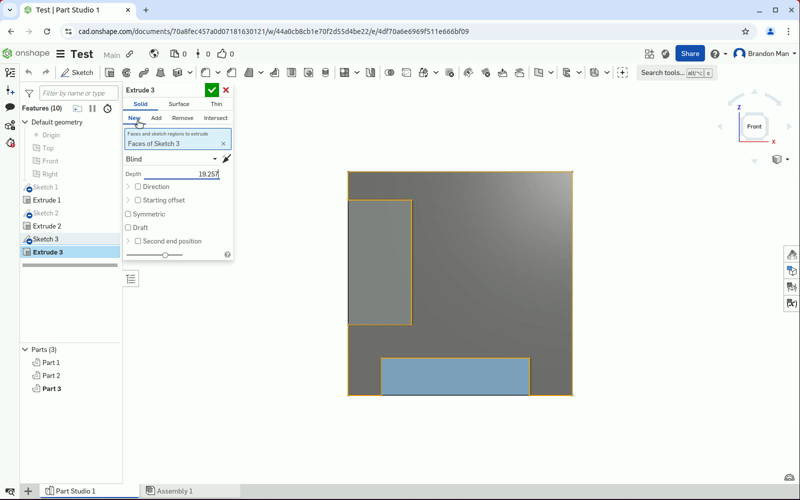
key(enter)
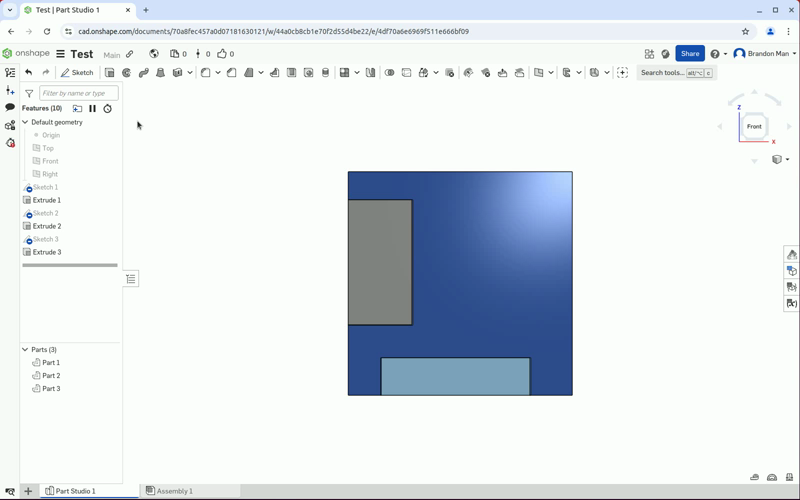
key(shift+h)
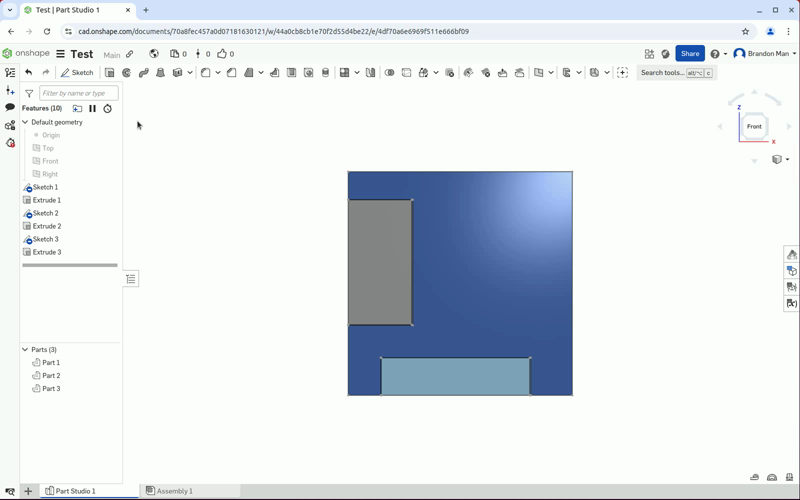
key(shift+h)
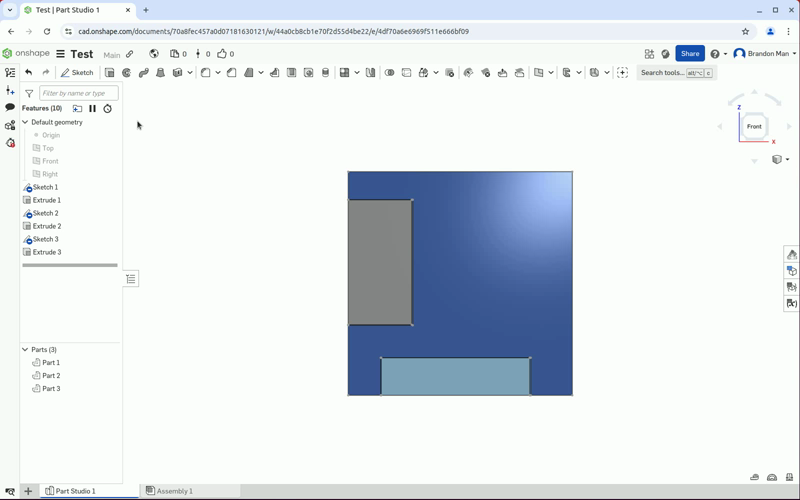
key(shift+7)
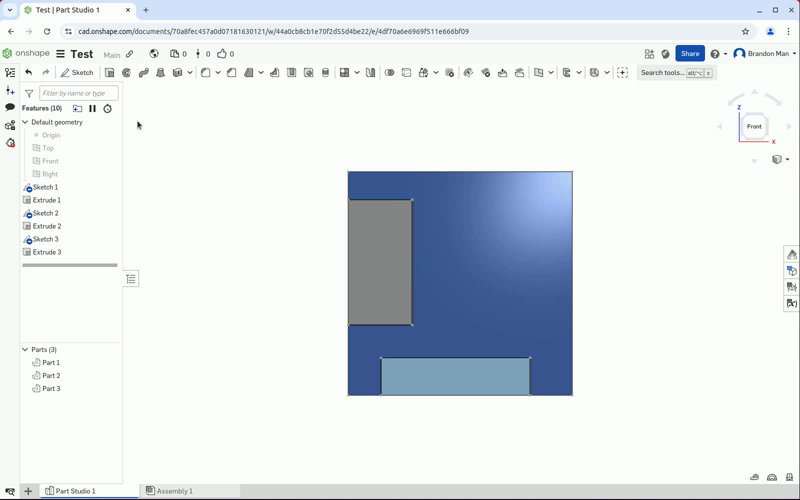
key(left, 2)
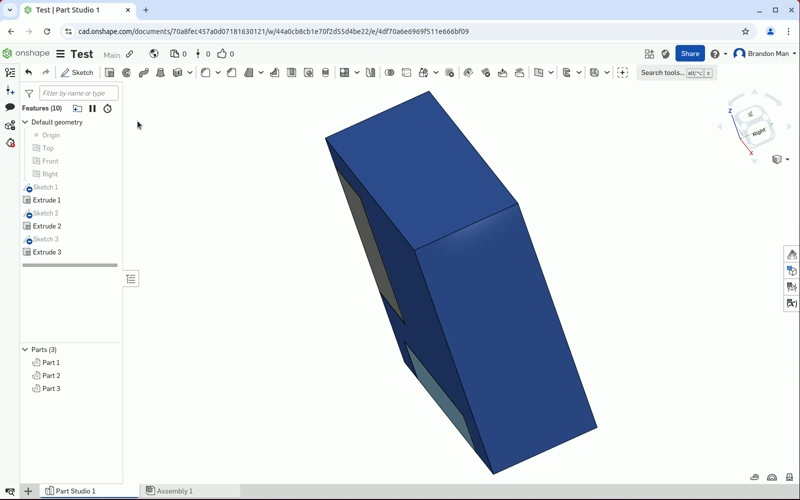
key(down, 2)
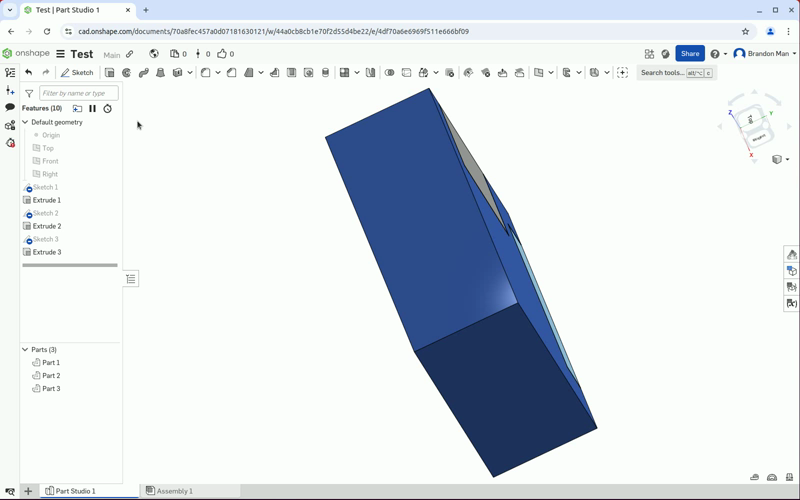
key(up, 2)
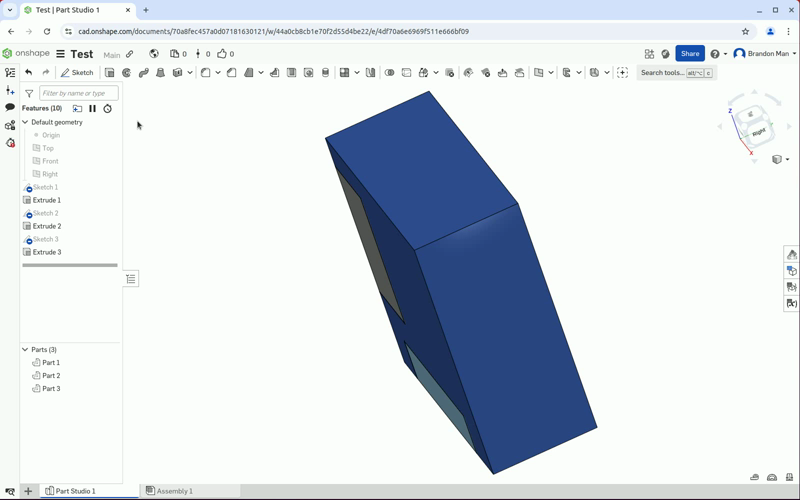
key(right, 2)
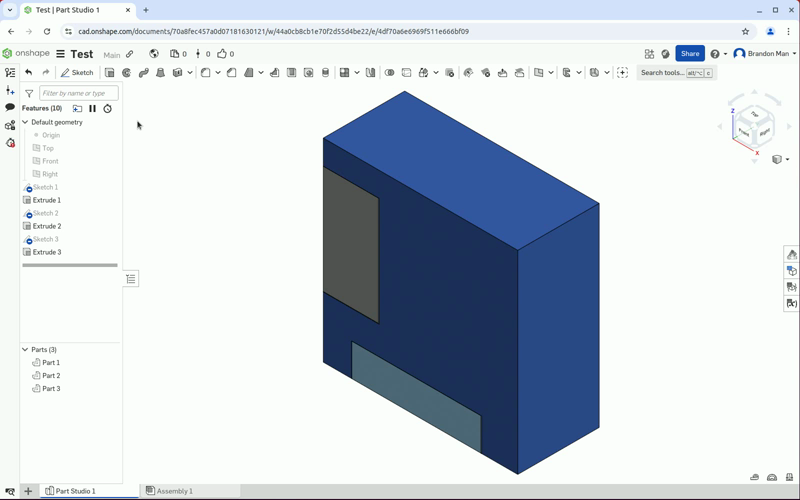
mouse_move(73, 189)
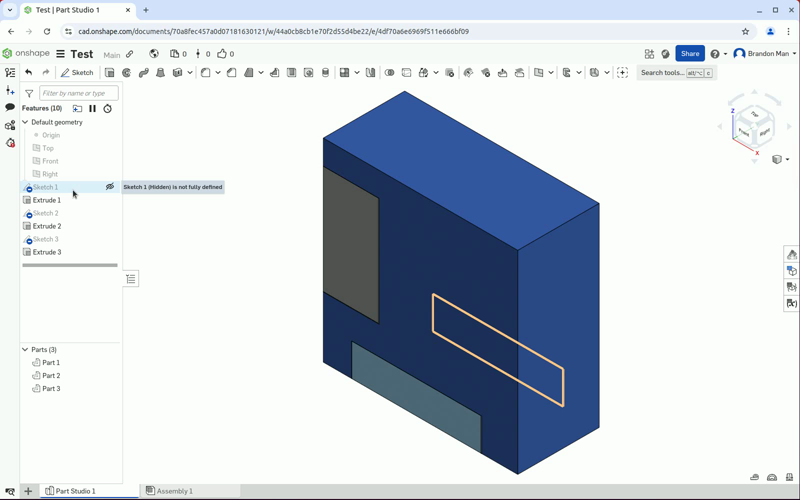
click(73, 189)